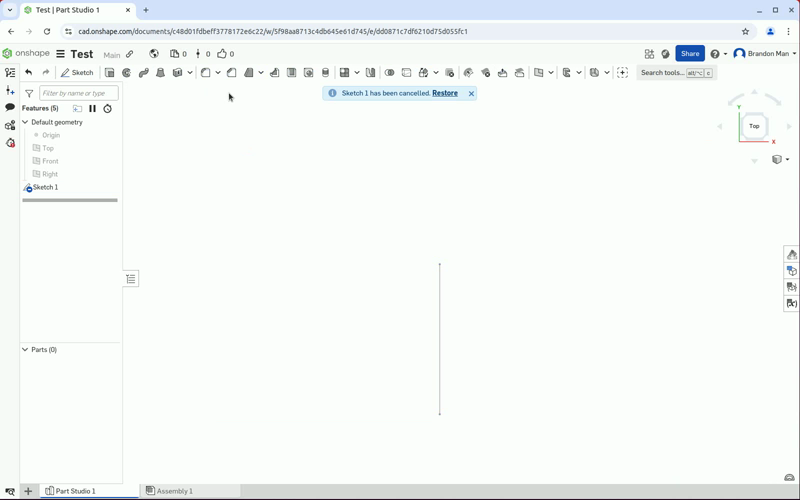
key(shift+h)
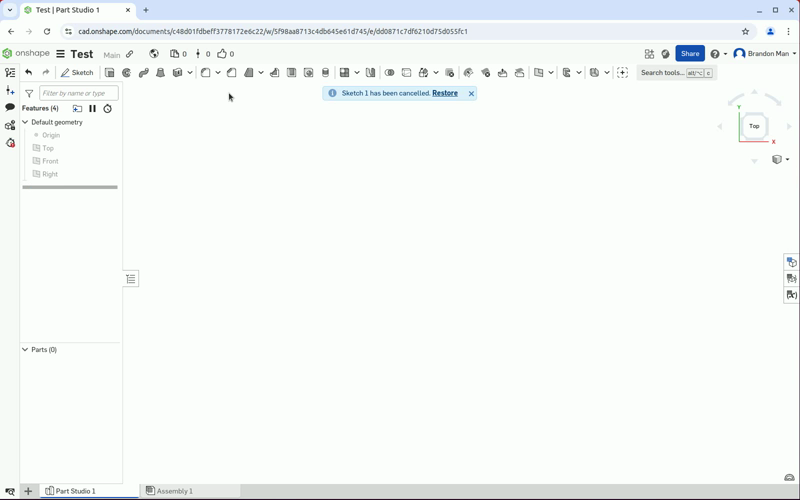
mouse_move(73, 352)
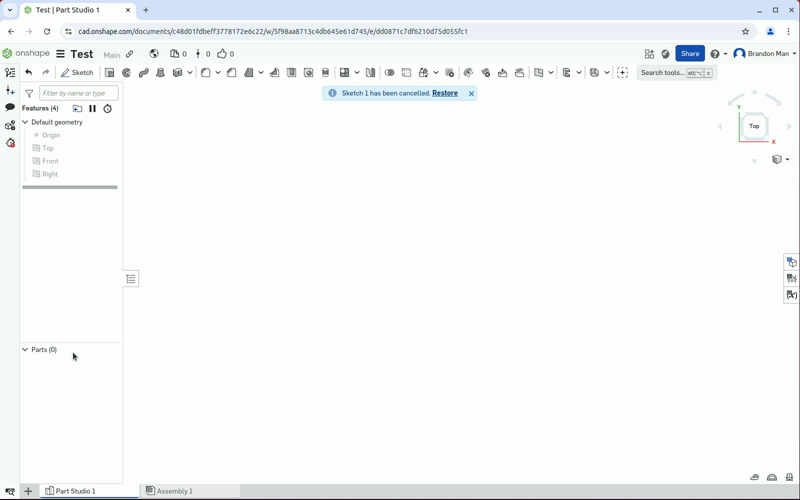
key(y)
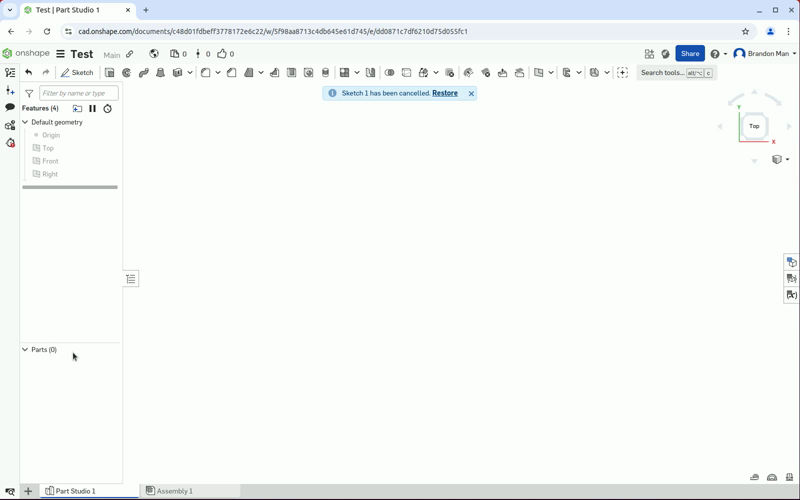
key(shift+p)
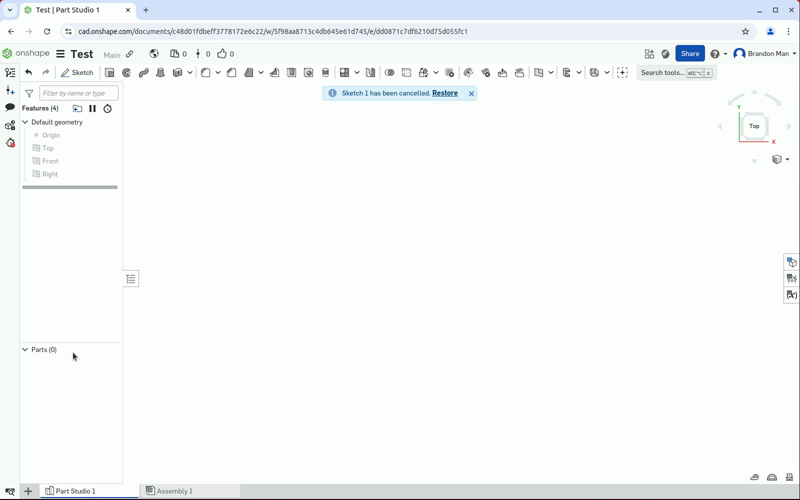
key(space)
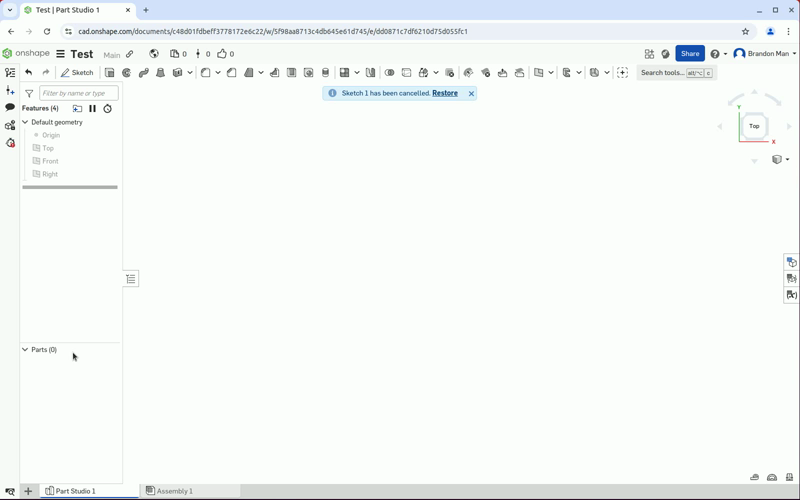
key_down(shift)
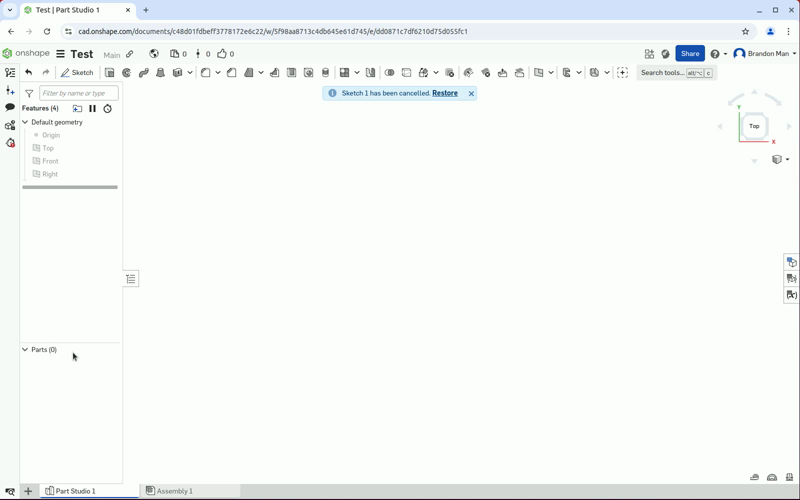
key(up)
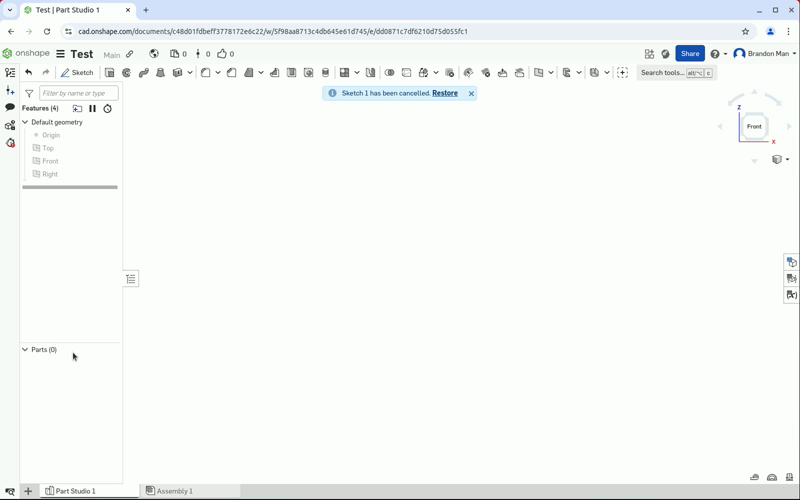
key_up(shift)
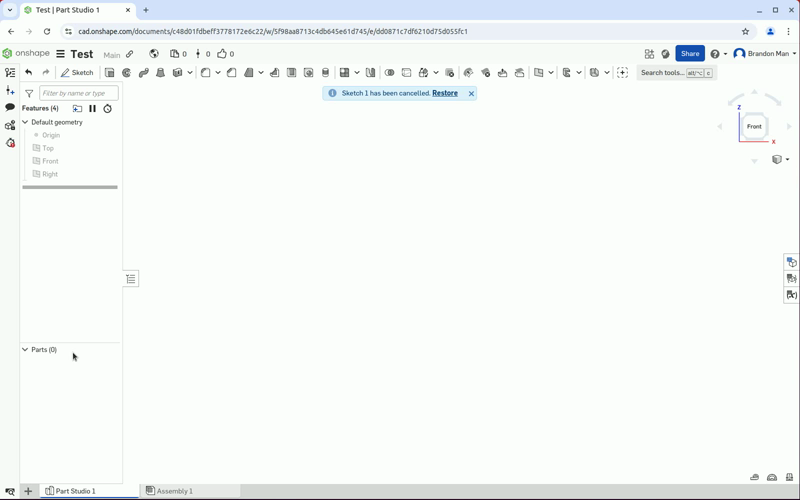
mouse_move(73, 352)
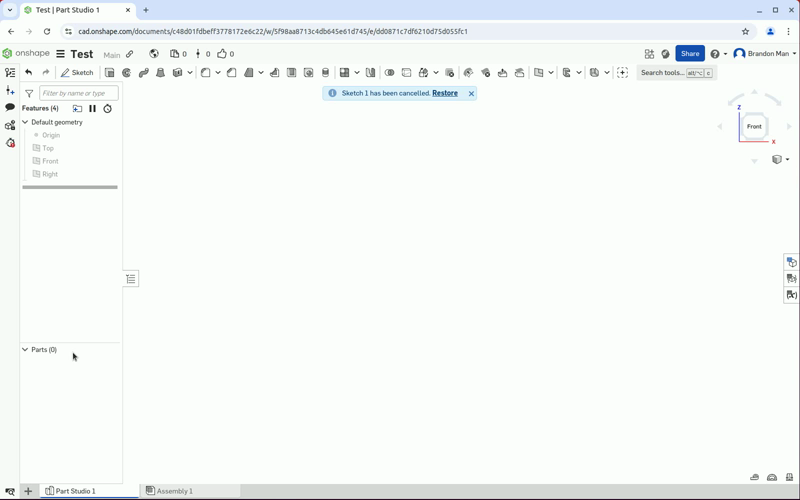
key(shift+y)
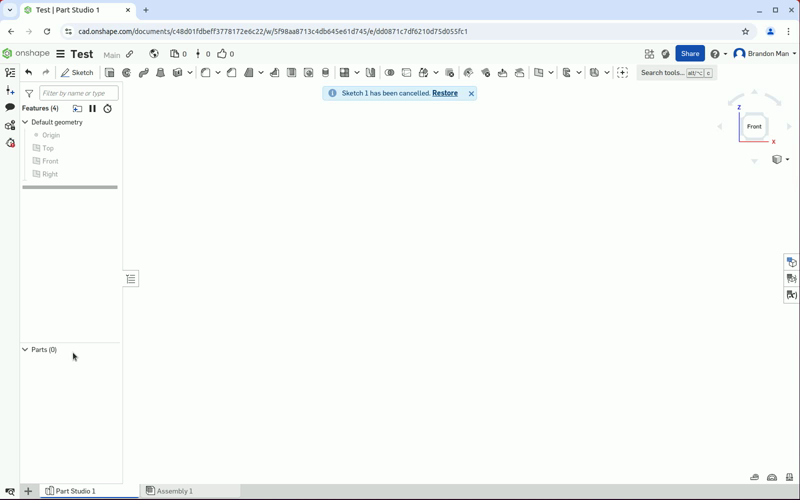
key(shift+s)
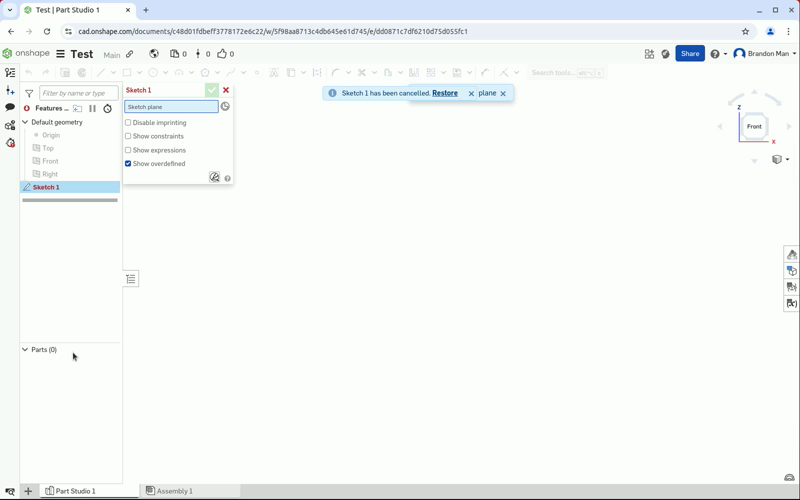
mouse_move(73, 163)
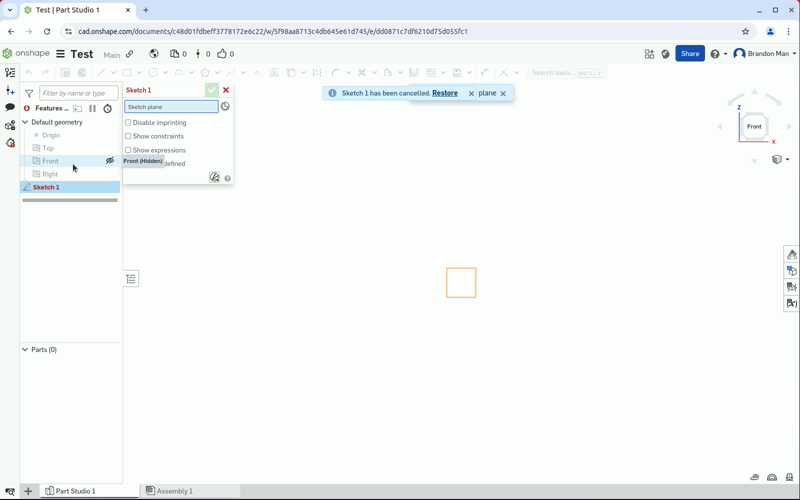
click(73, 163)
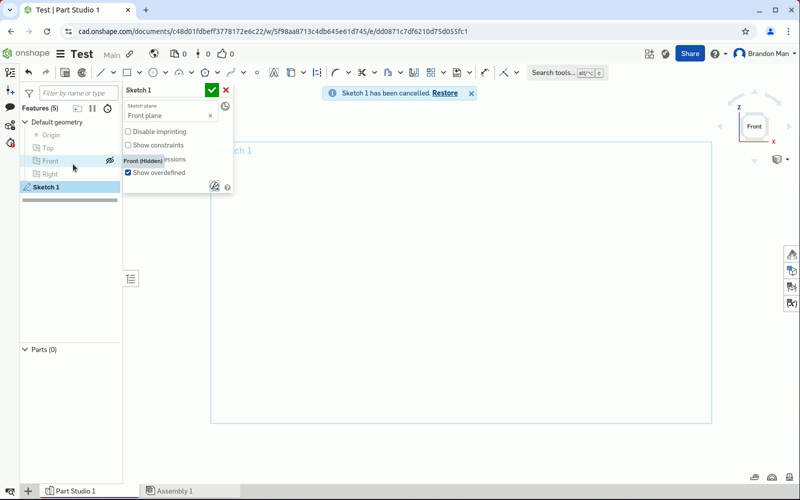
mouse_move(73, 352)
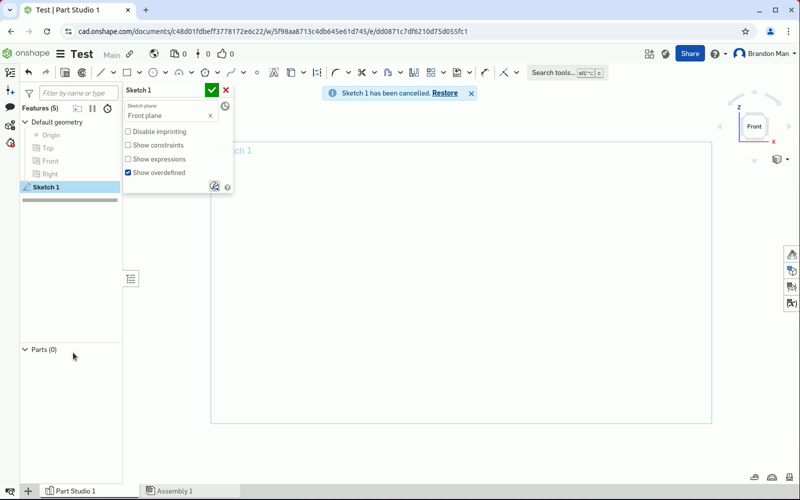
key(y)
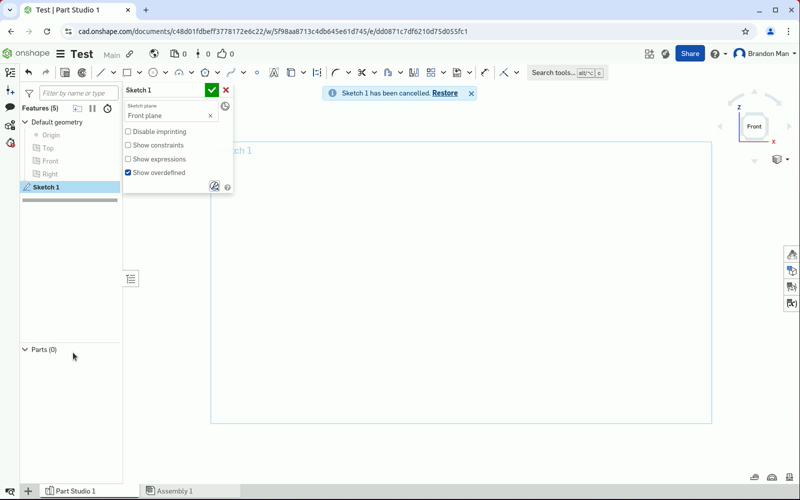
key(l)
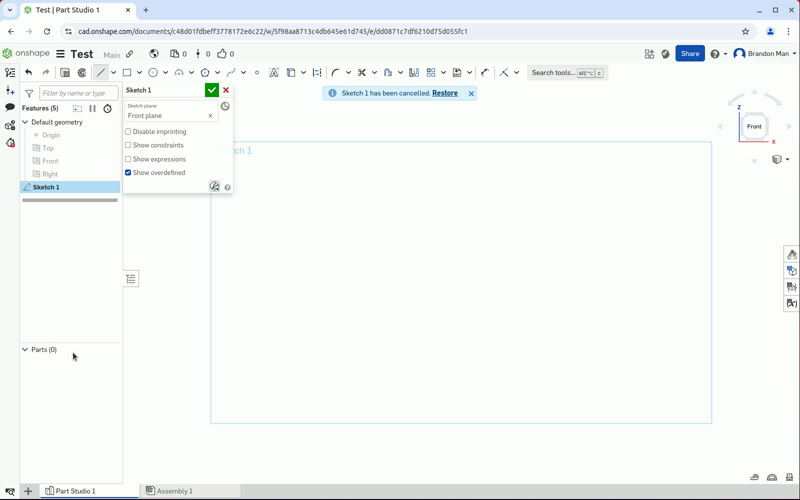
key_down(shift)
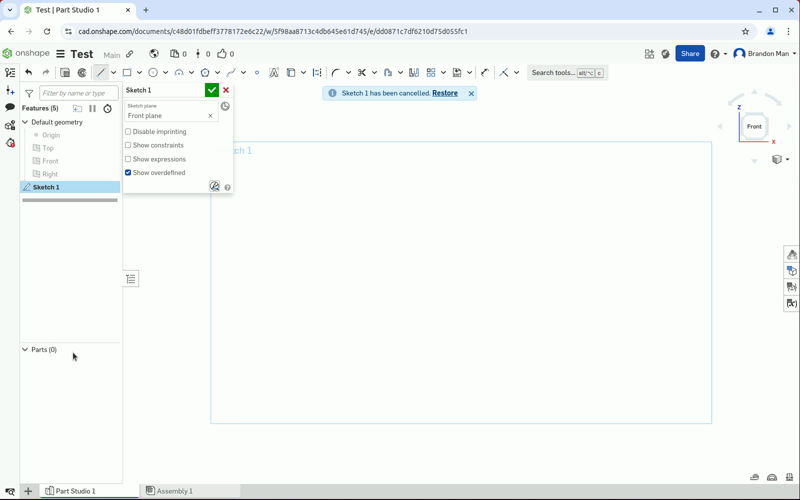
mouse_move(348, 328)
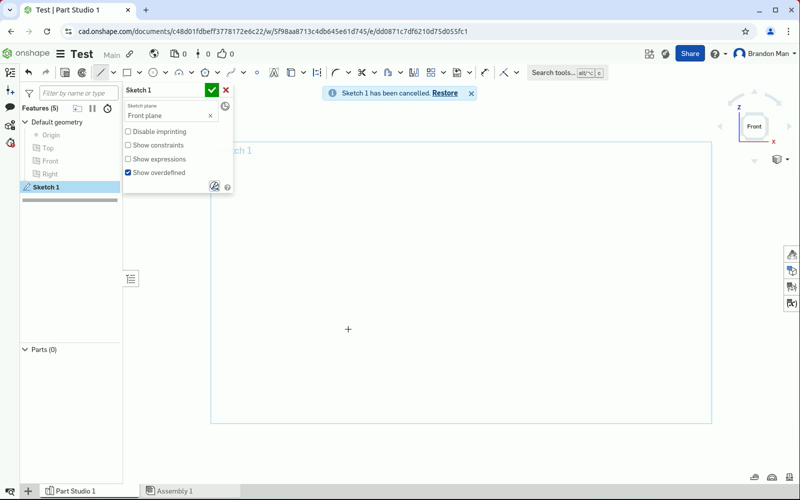
click(348, 328)
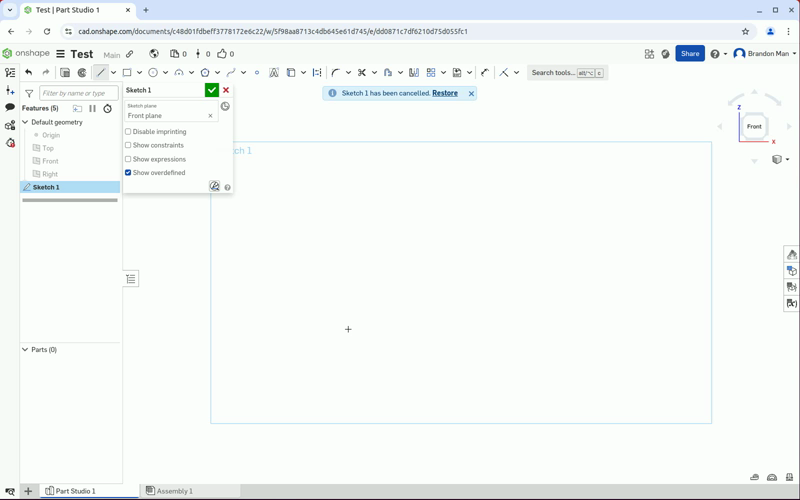
key_up(shift)
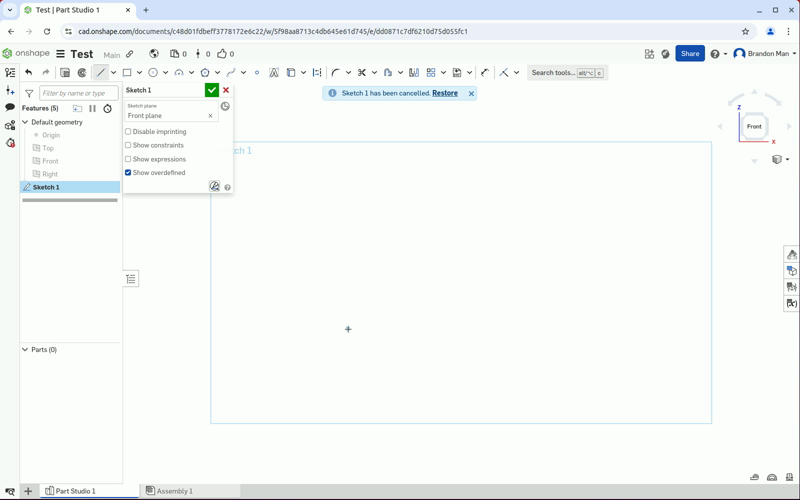
key_down(shift)
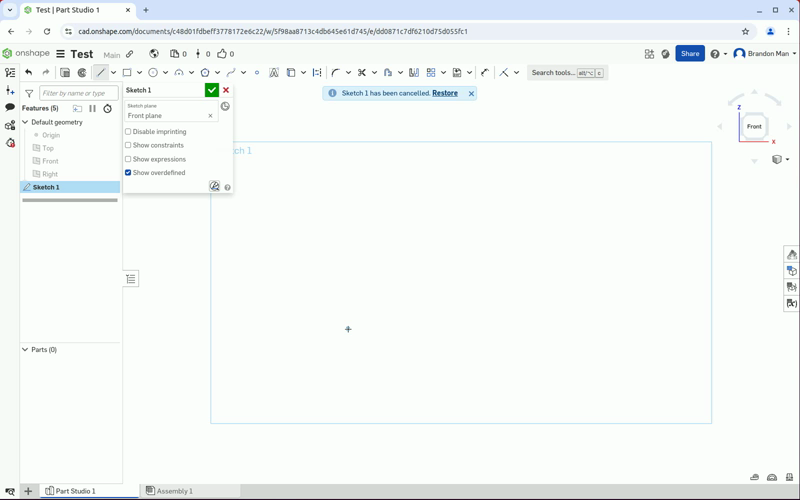
mouse_move(572, 328)
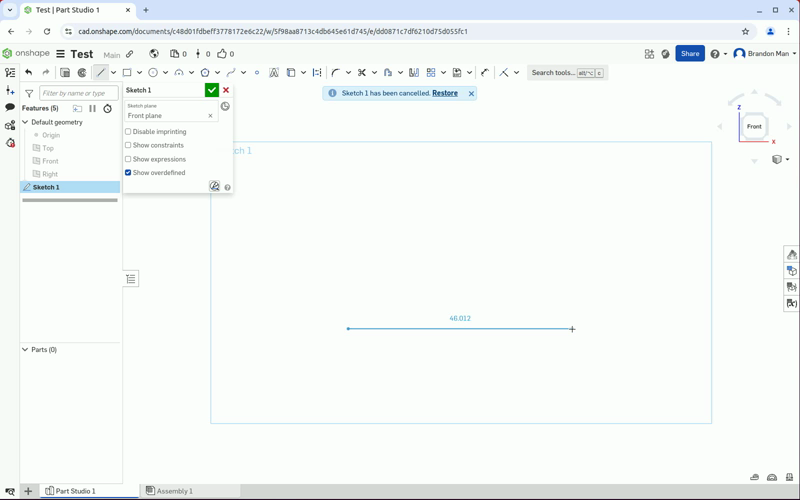
click(572, 328)
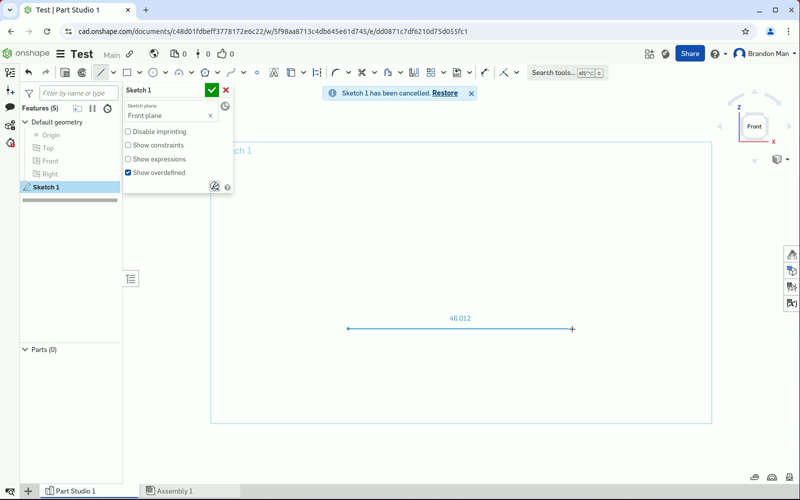
key_up(shift)
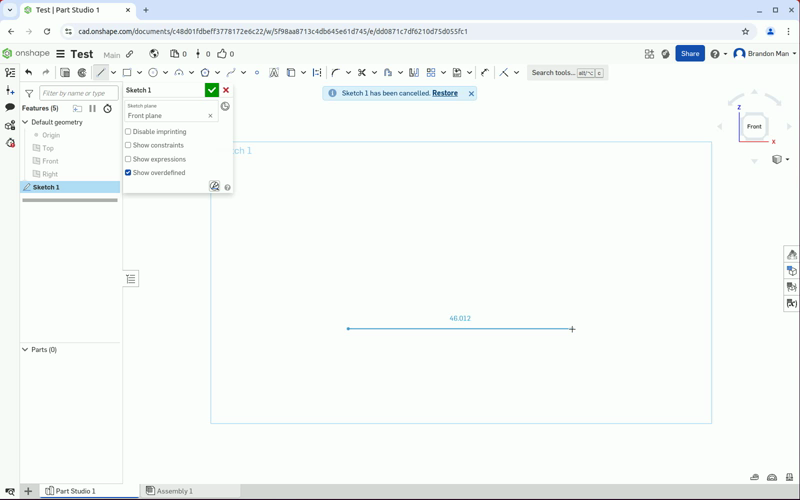
key_down(shift)
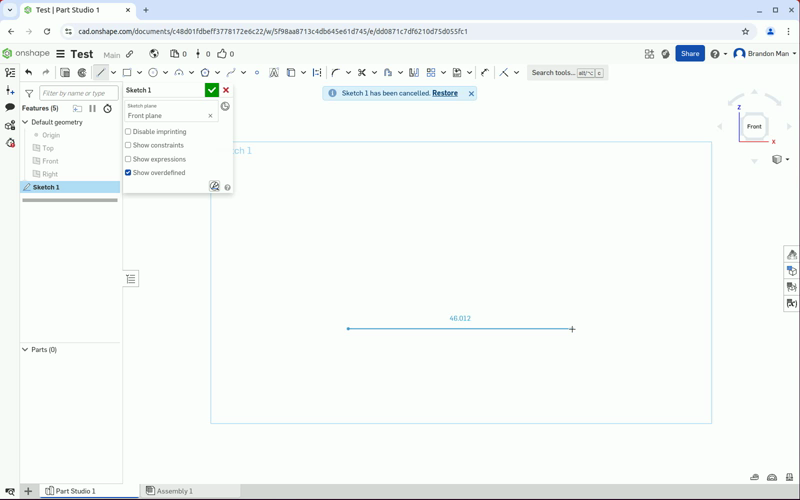
mouse_move(589, 328)
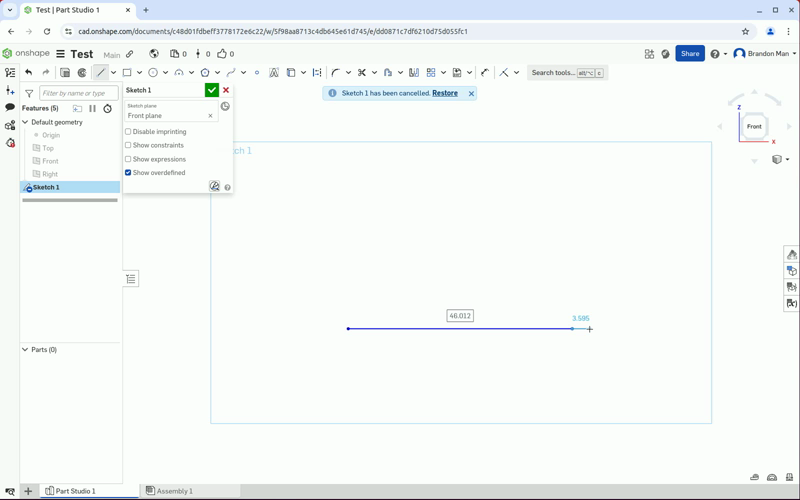
mouse_move(572, 319)
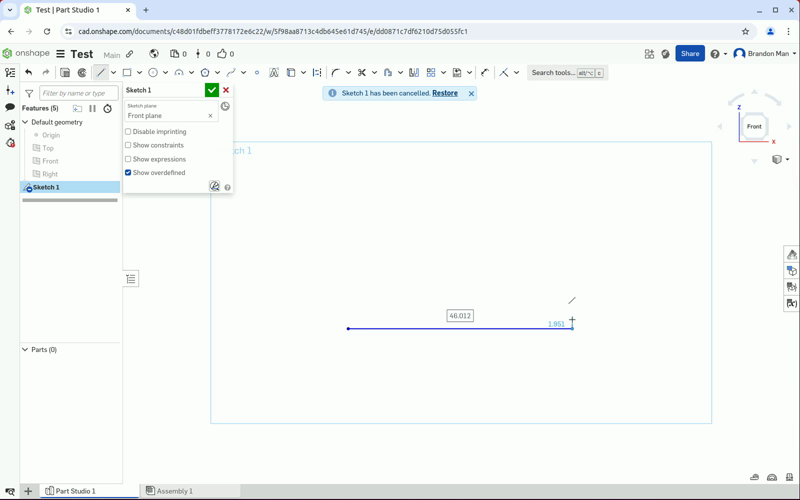
click(572, 319)
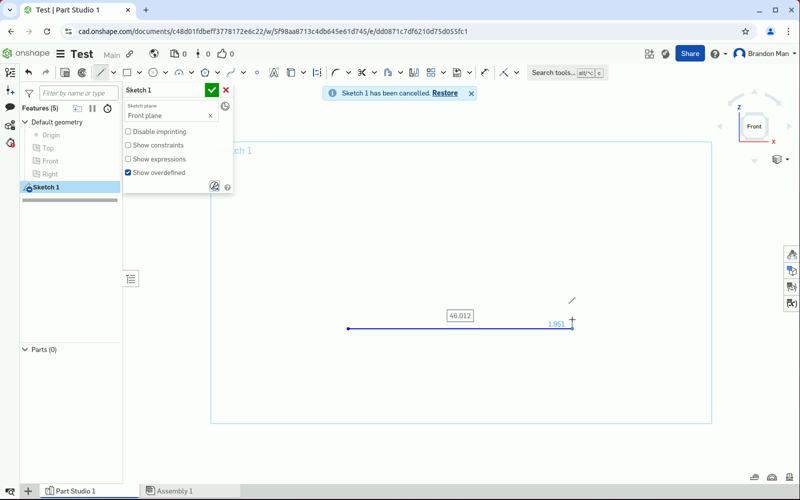
key_up(shift)
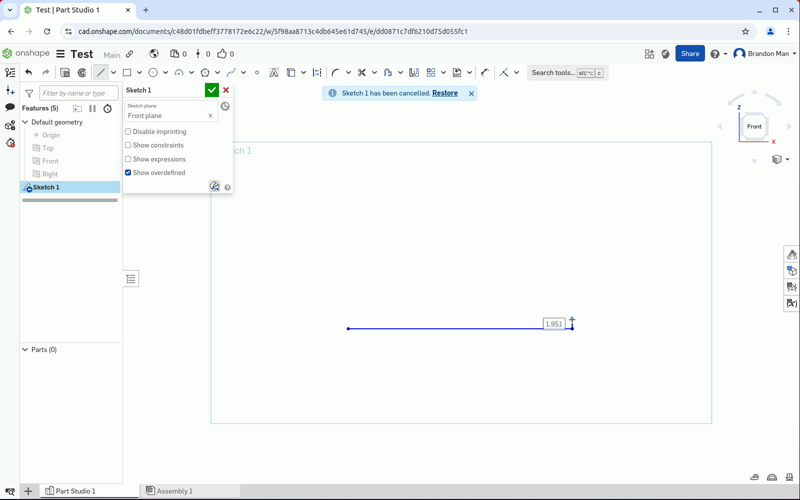
key_down(shift)
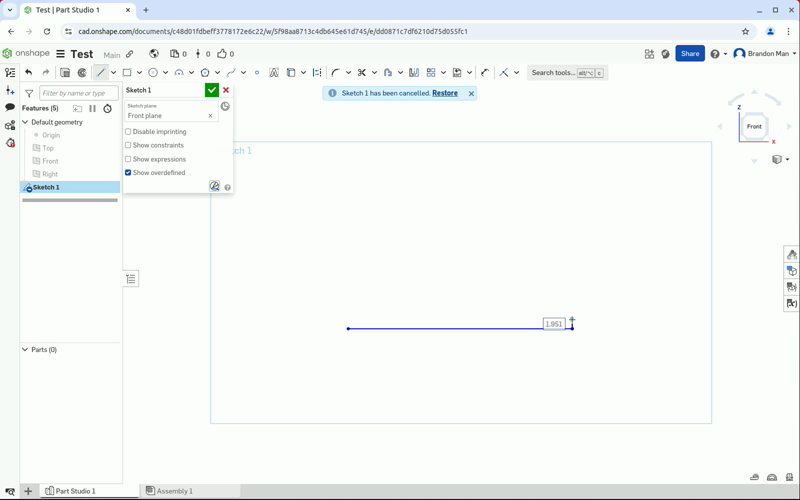
mouse_move(589, 319)
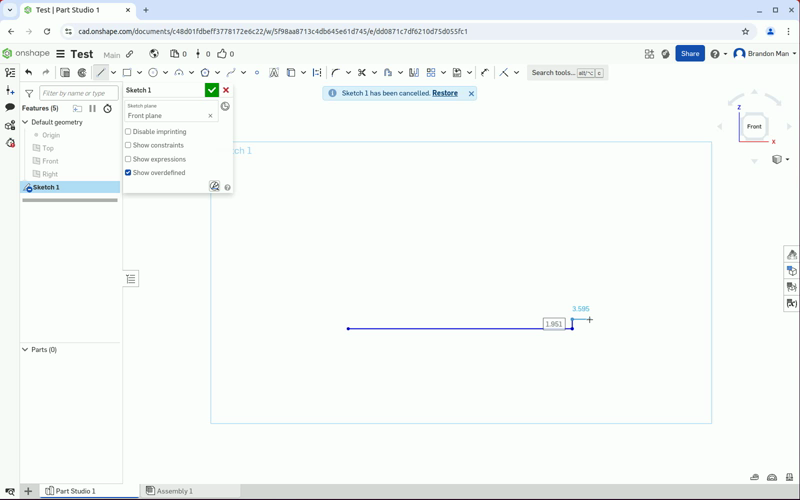
mouse_move(558, 319)
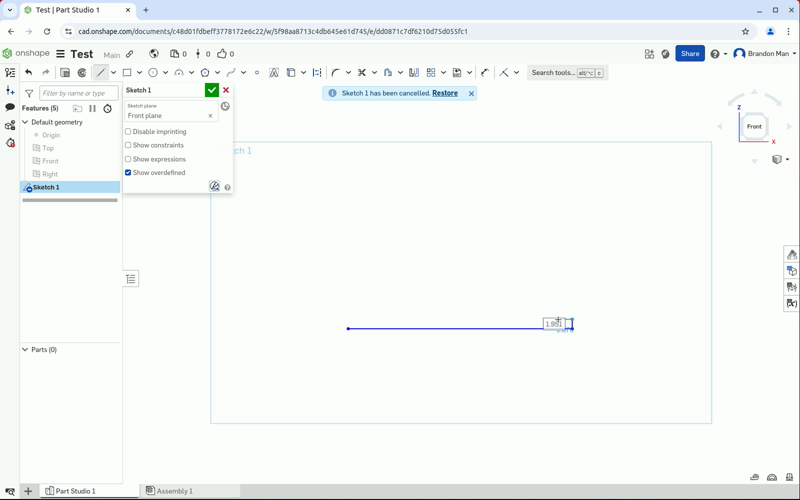
click(558, 319)
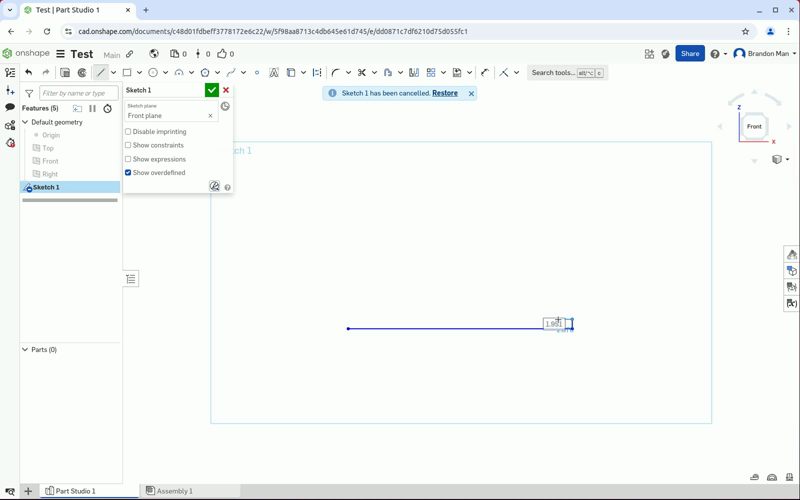
key_up(shift)
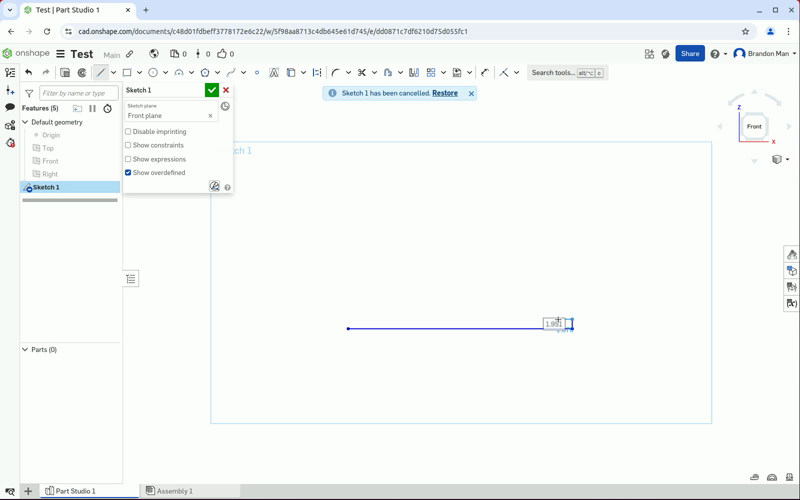
key(esc)
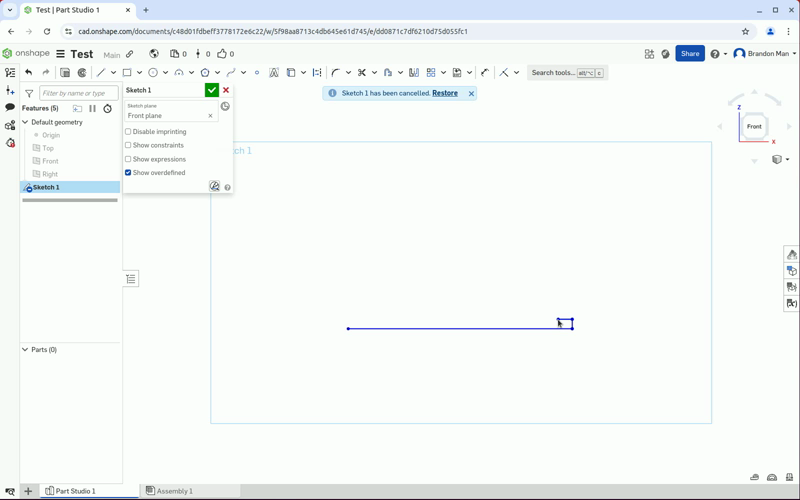
key(a)
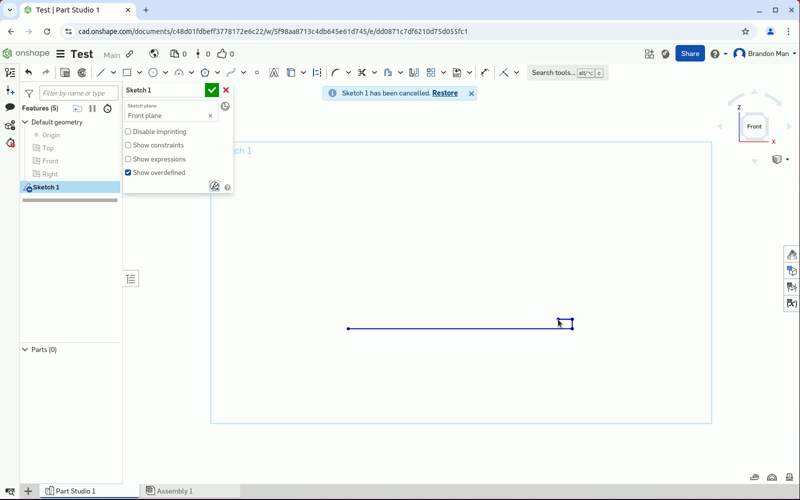
mouse_move(558, 319)
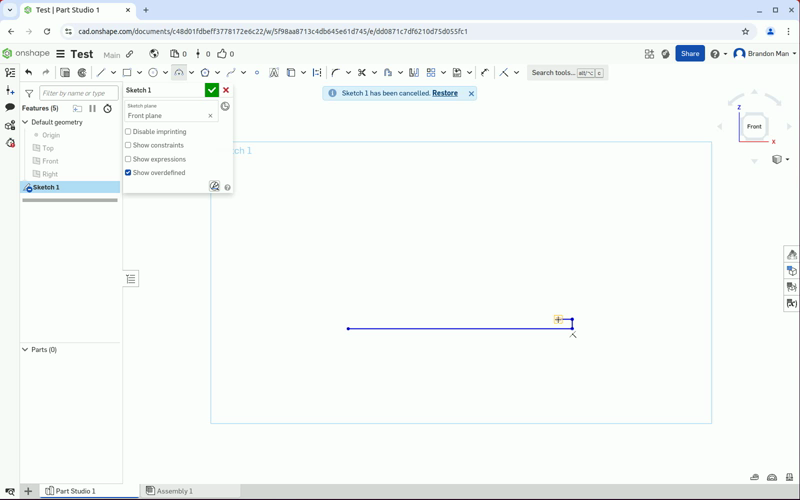
click(558, 319)
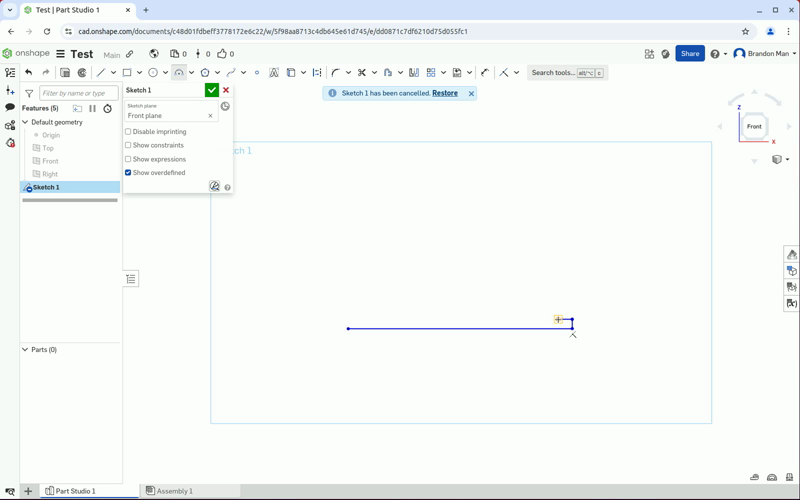
key_down(shift)
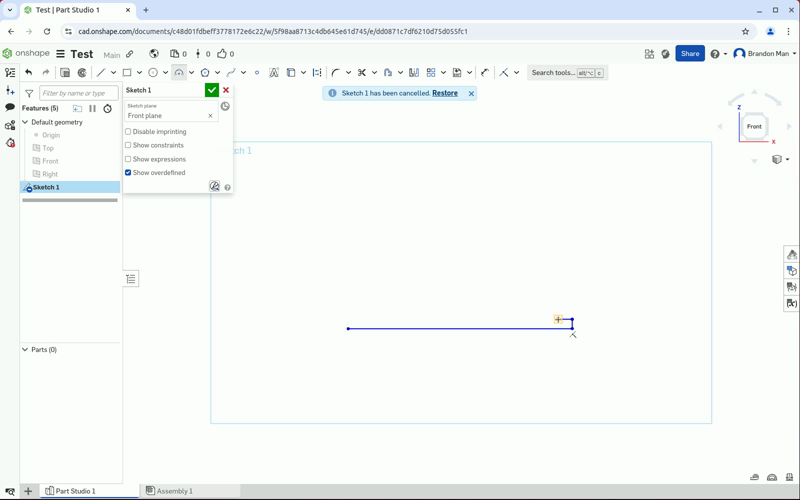
mouse_move(543, 302)
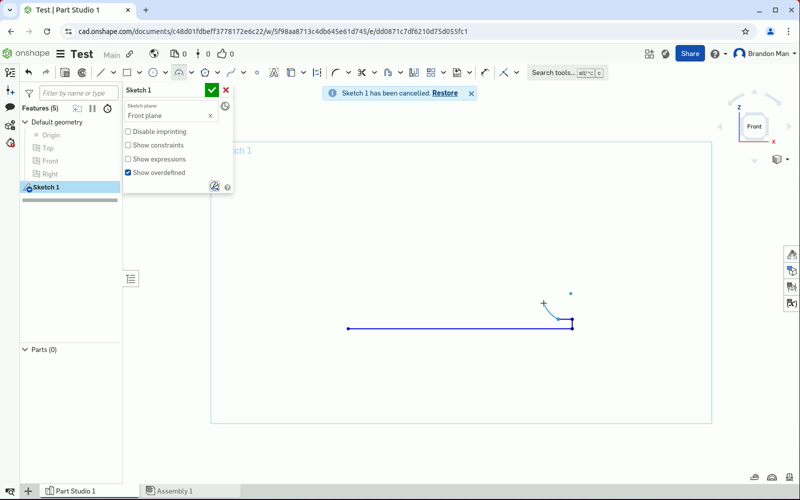
click(543, 302)
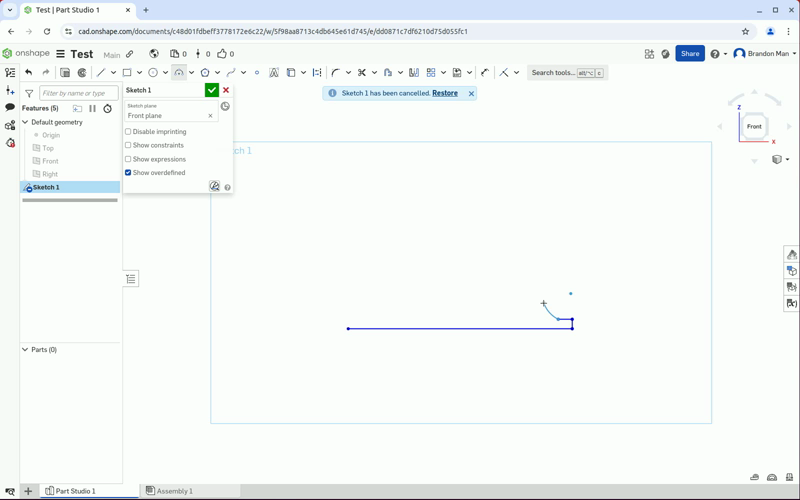
mouse_move(547, 313)
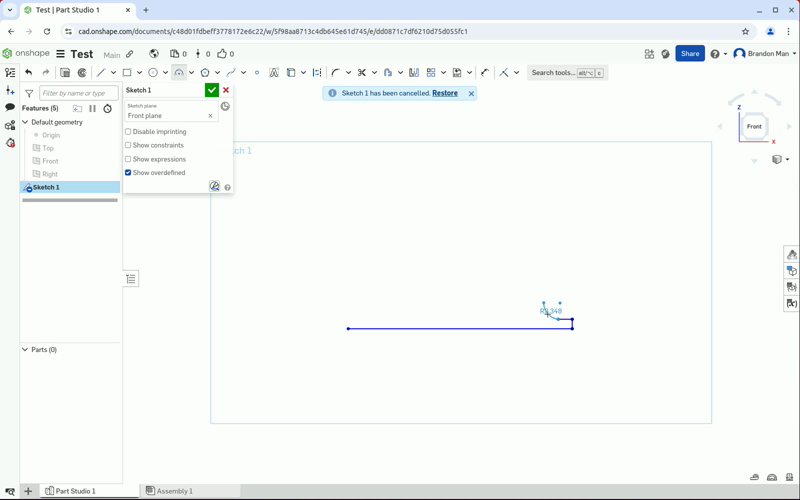
click(547, 313)
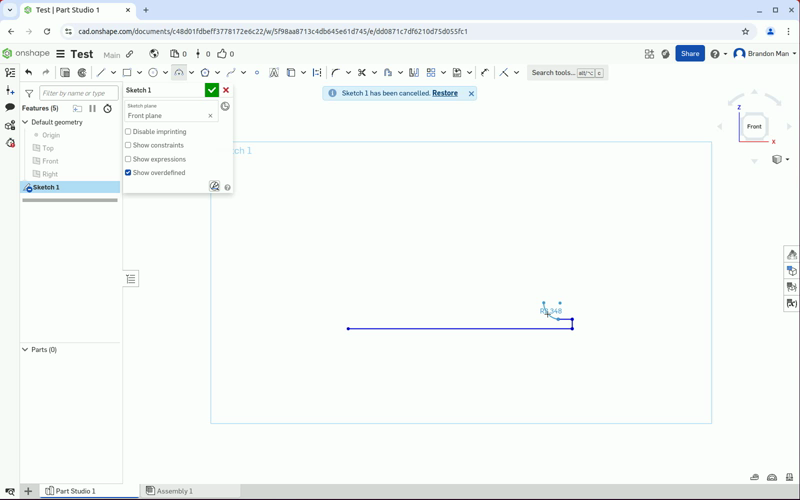
key_up(shift)
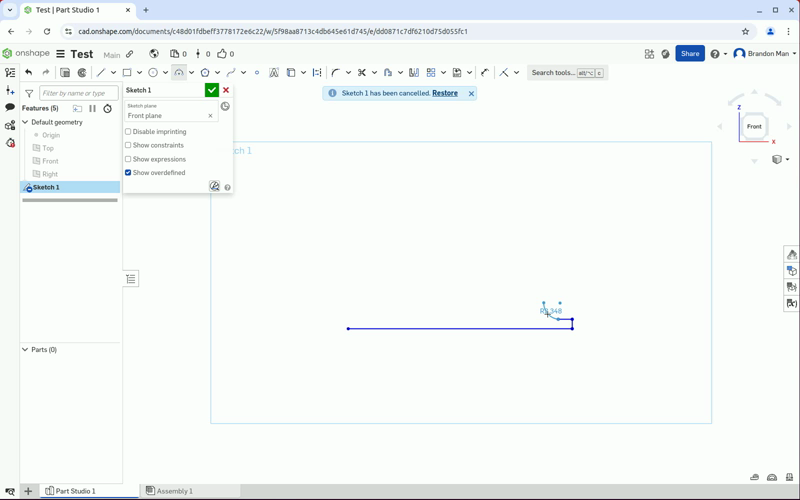
key(esc)
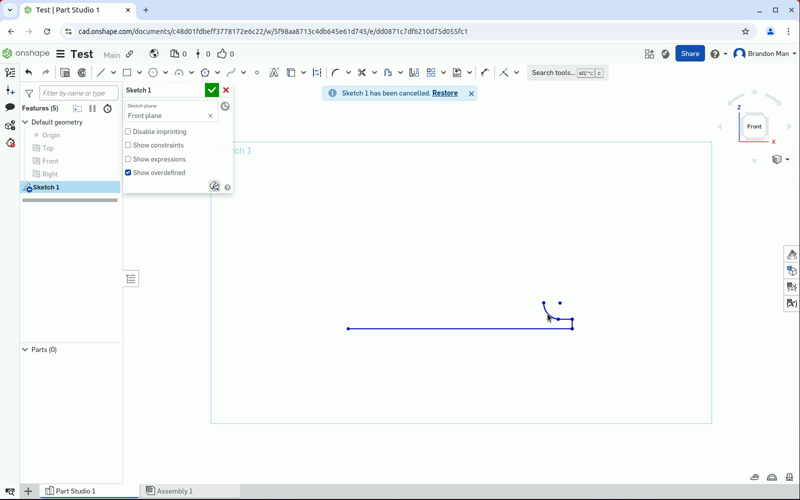
key(l)
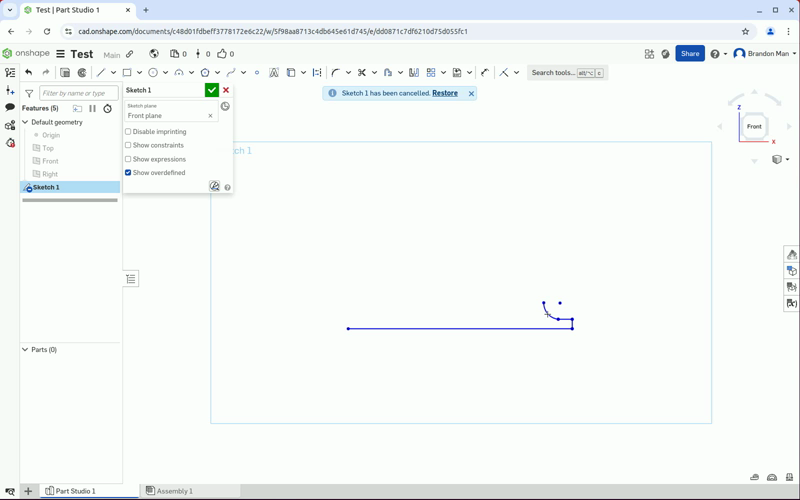
mouse_move(543, 302)
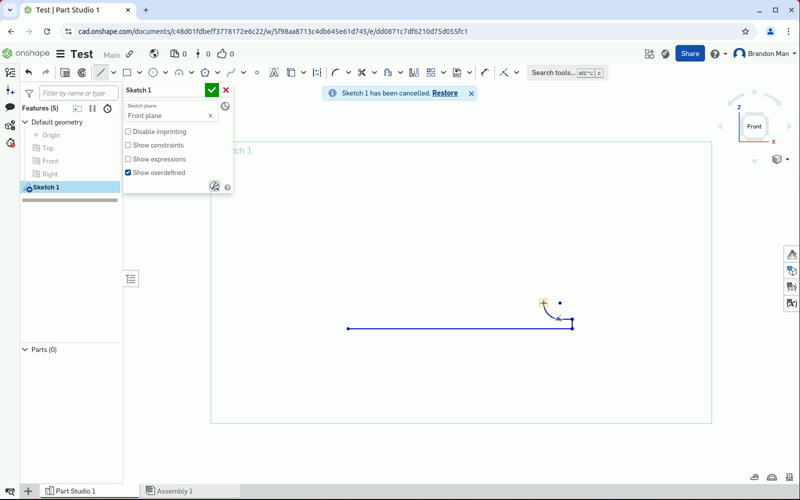
click(543, 302)
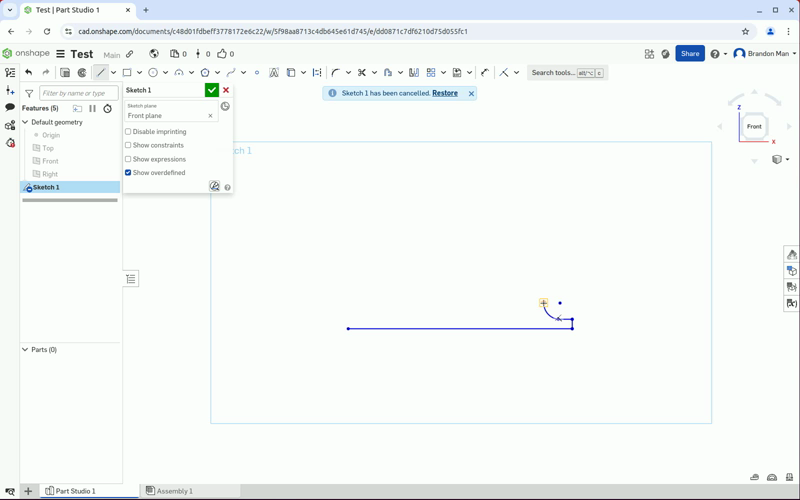
key_down(shift)
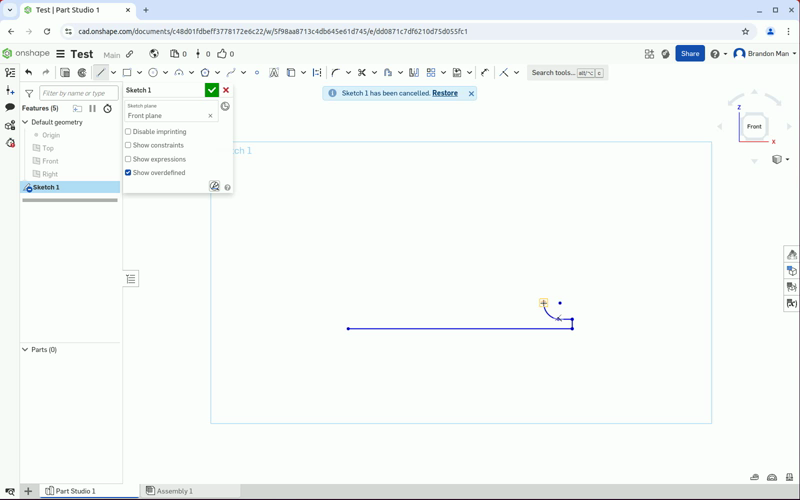
mouse_move(573, 302)
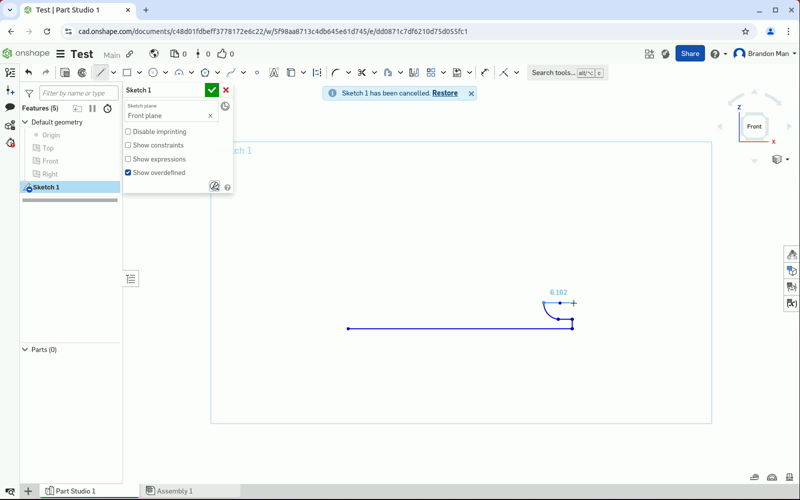
mouse_move(543, 281)
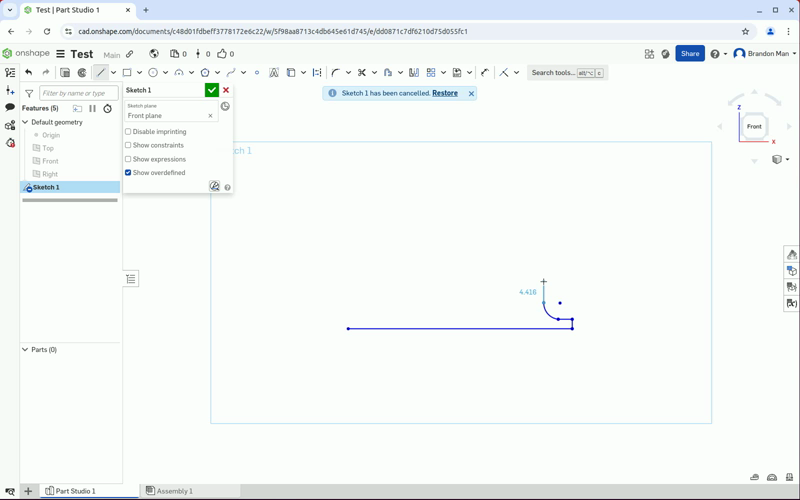
click(543, 281)
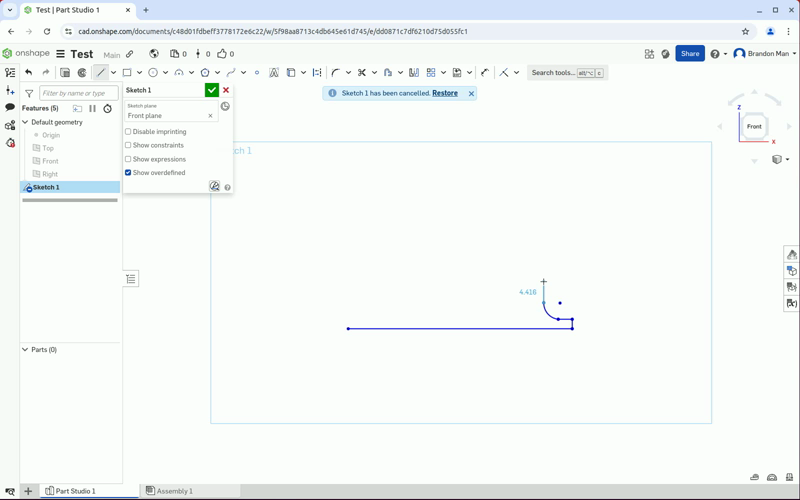
key_up(shift)
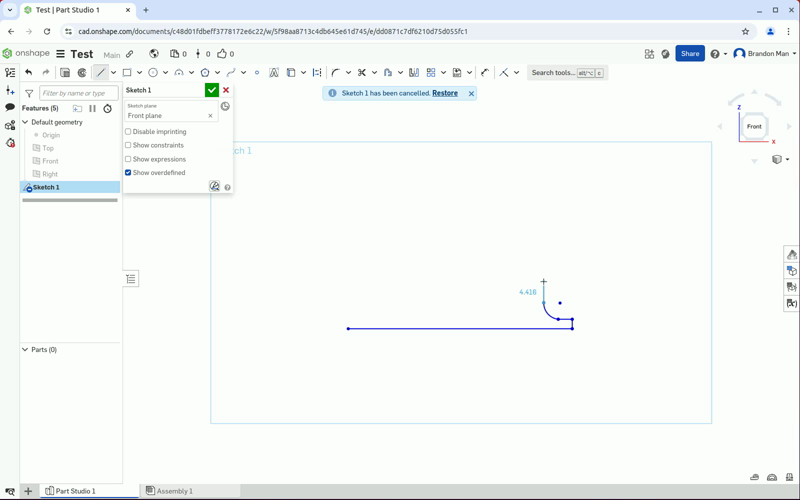
key_down(shift)
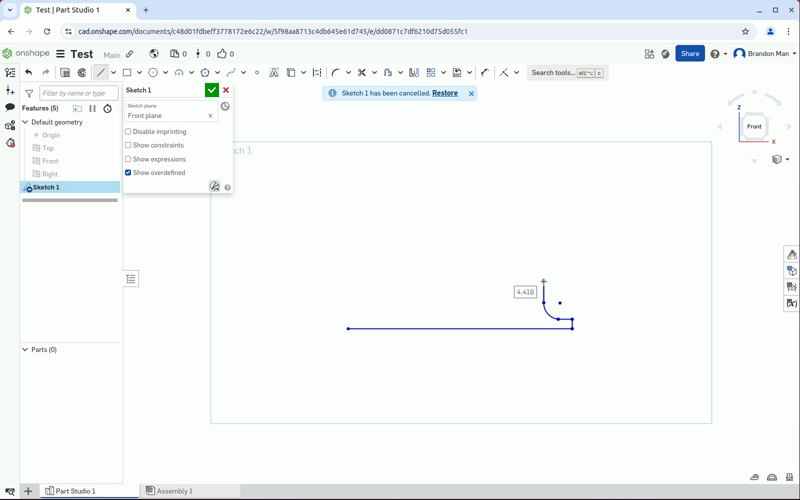
mouse_move(376, 281)
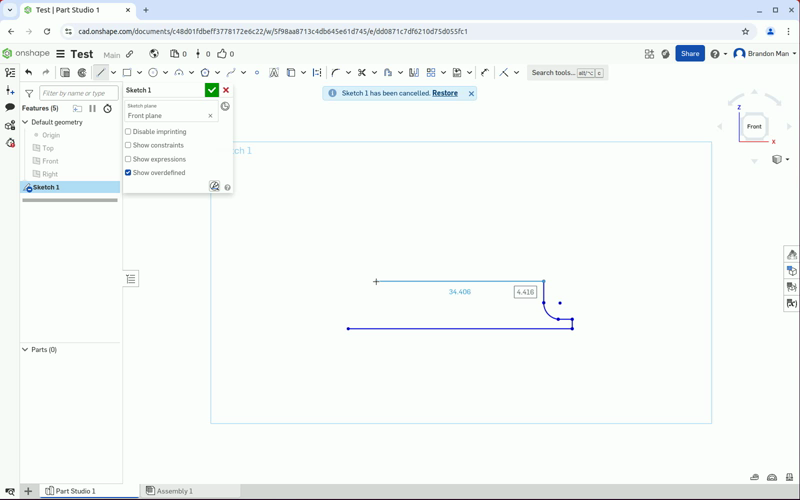
click(376, 281)
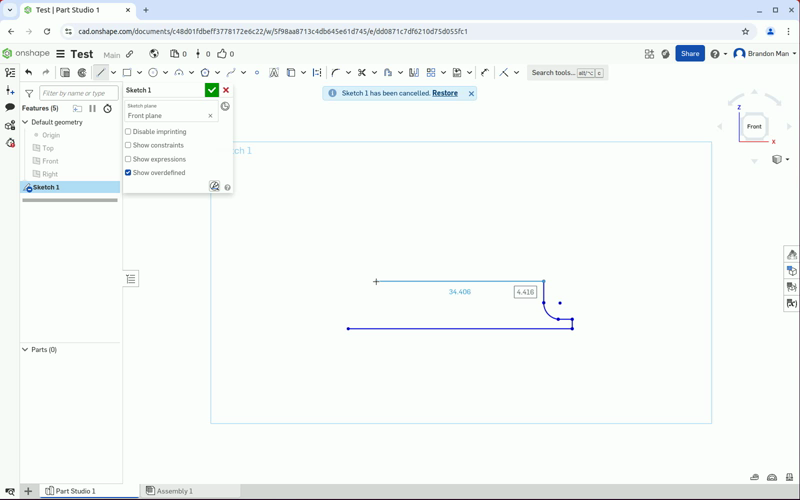
key_up(shift)
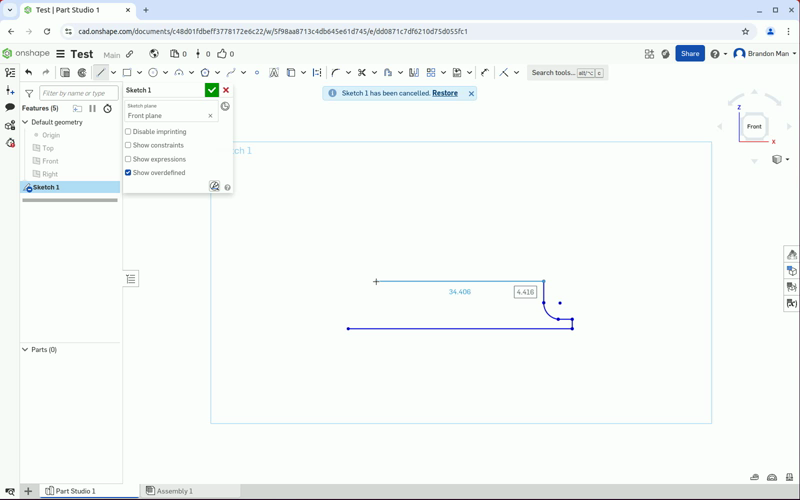
key_down(shift)
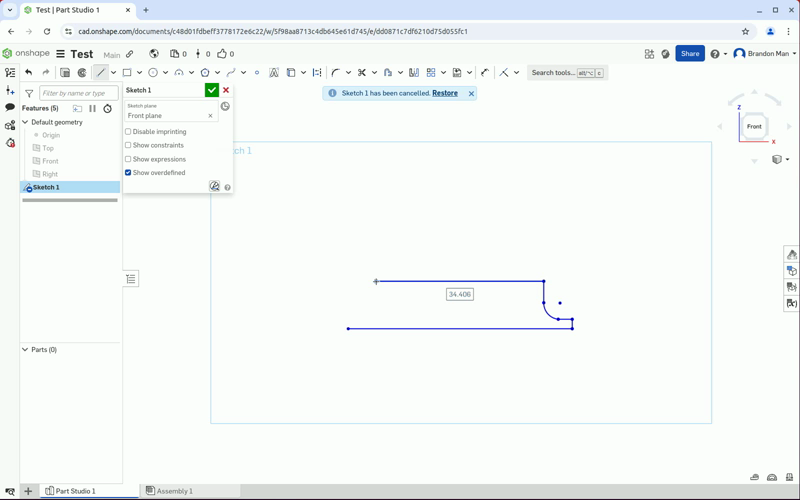
mouse_move(406, 281)
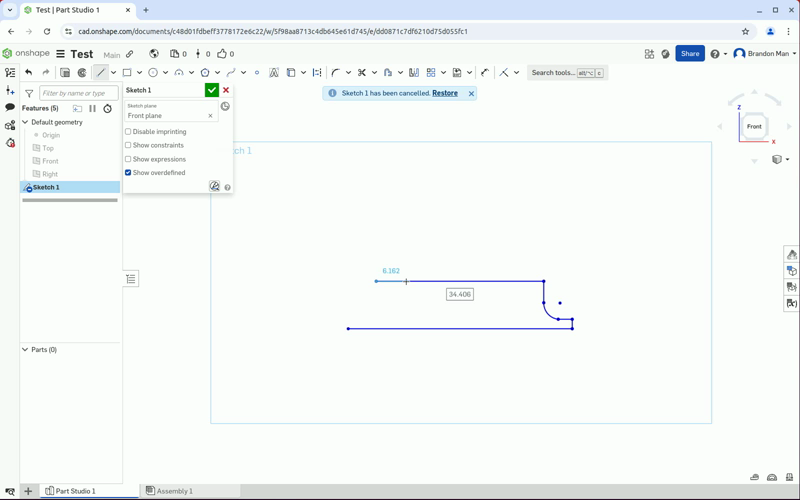
mouse_move(376, 302)
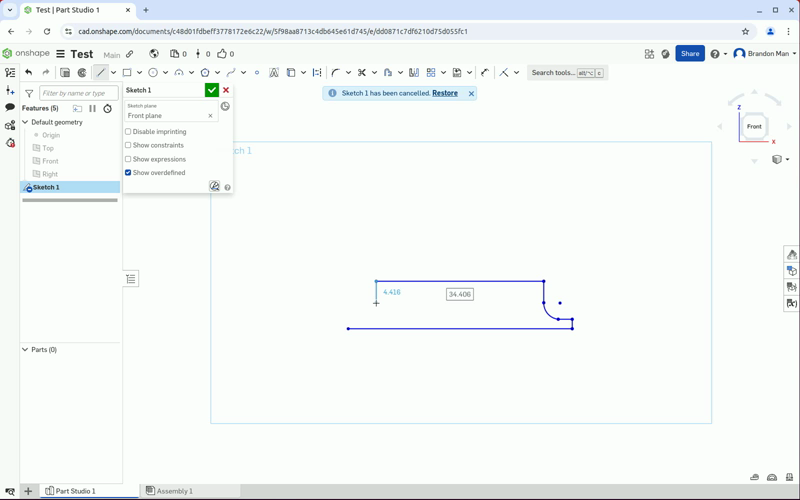
click(376, 302)
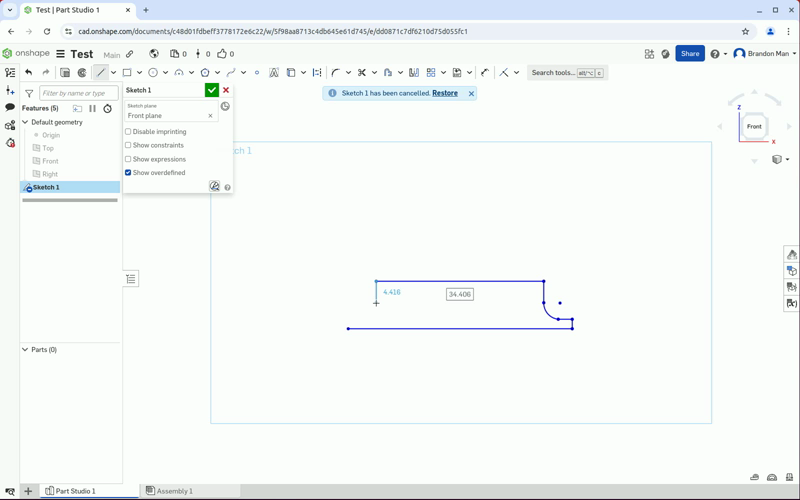
key_up(shift)
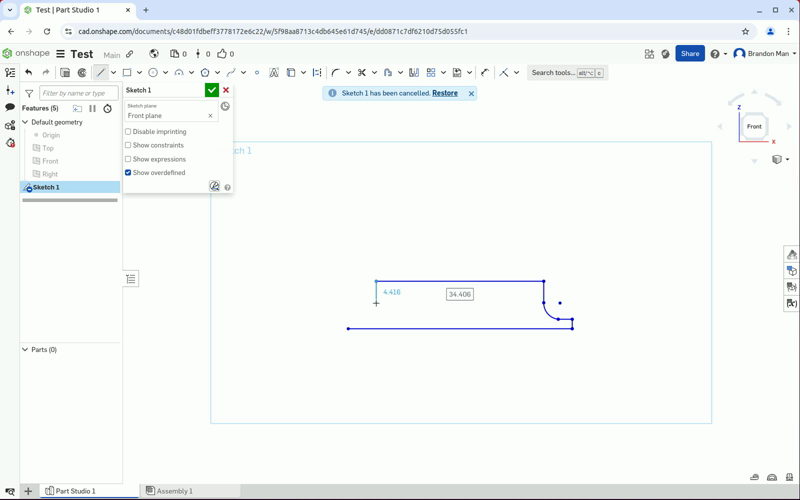
key(esc)
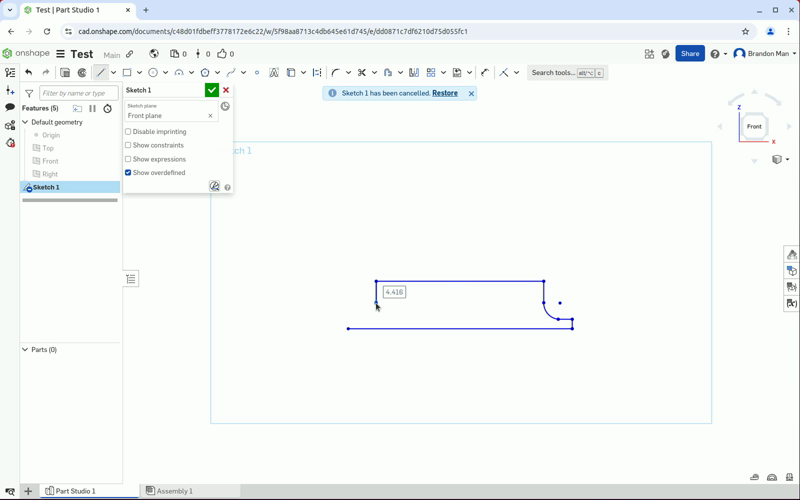
key(a)
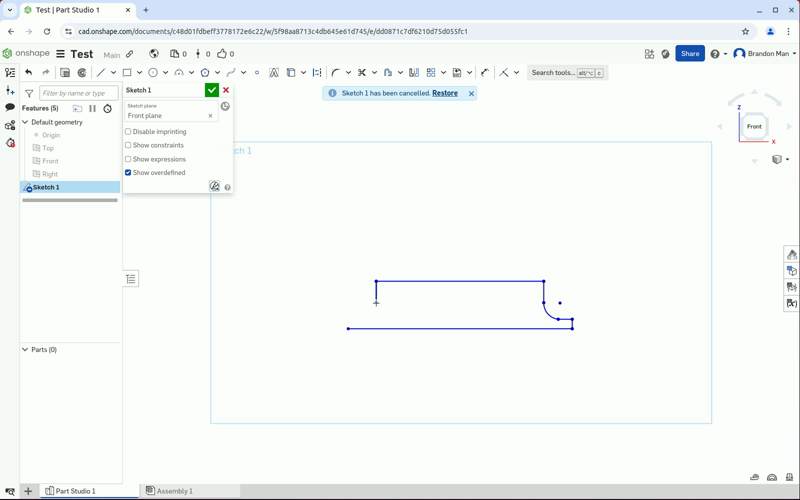
mouse_move(376, 302)
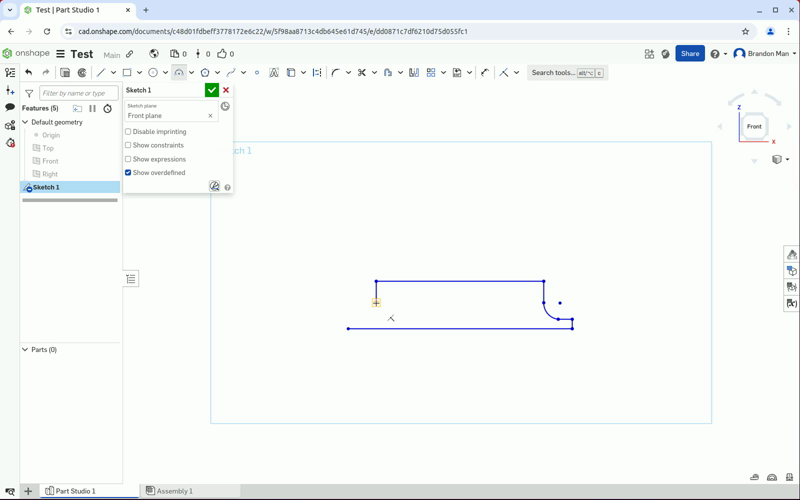
click(376, 302)
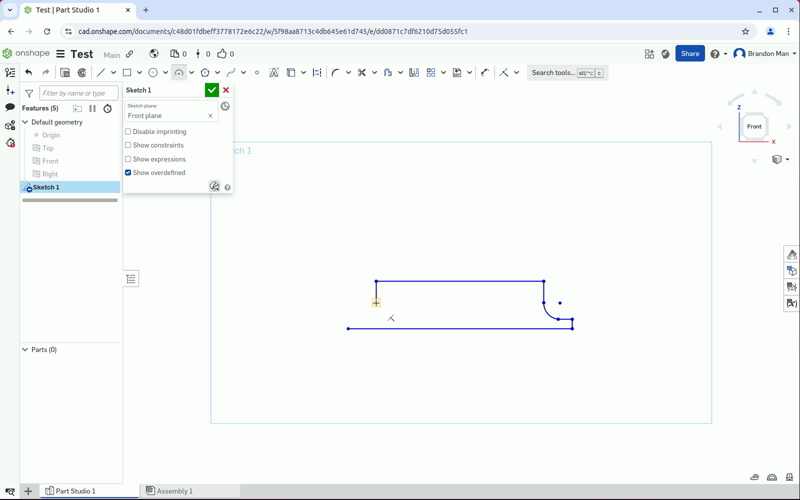
key_down(shift)
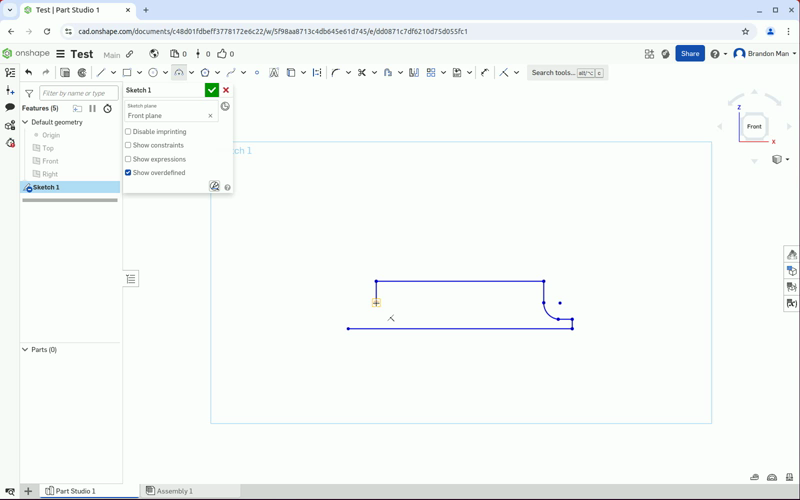
mouse_move(362, 319)
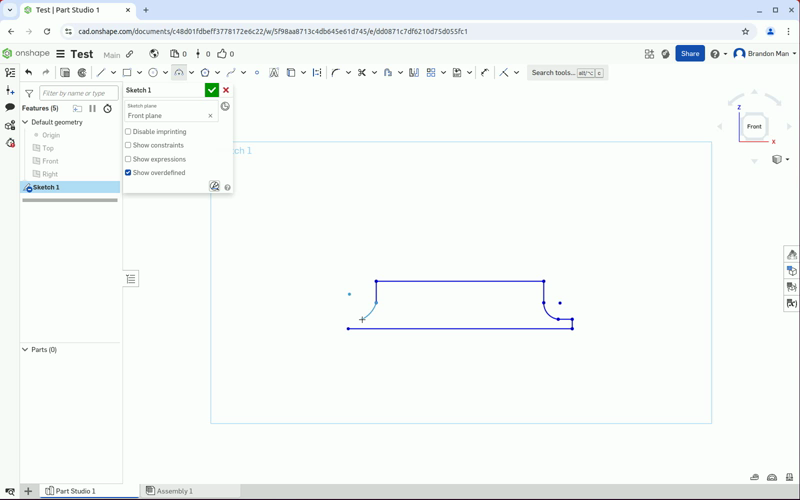
click(362, 319)
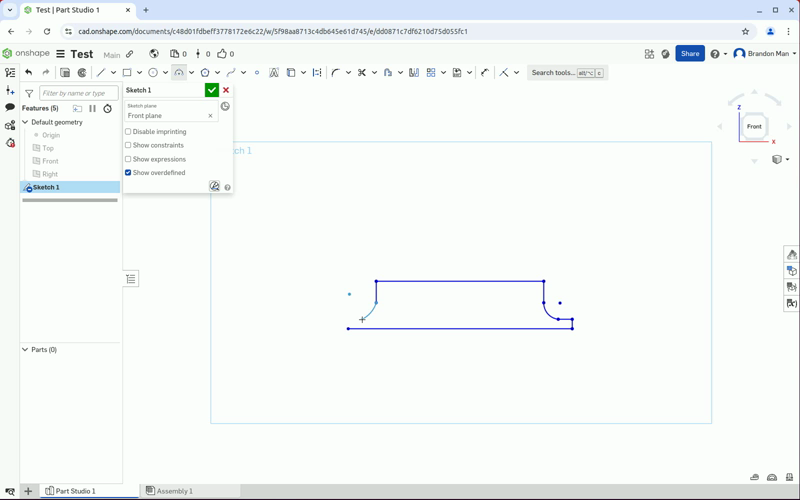
mouse_move(372, 313)
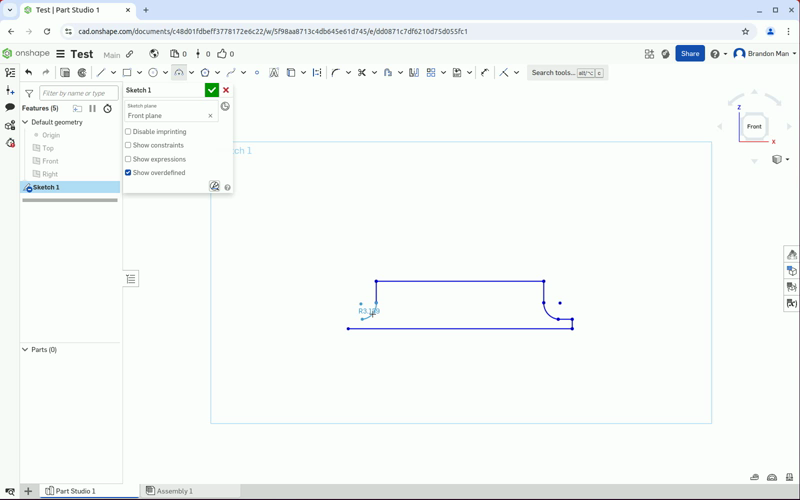
click(372, 313)
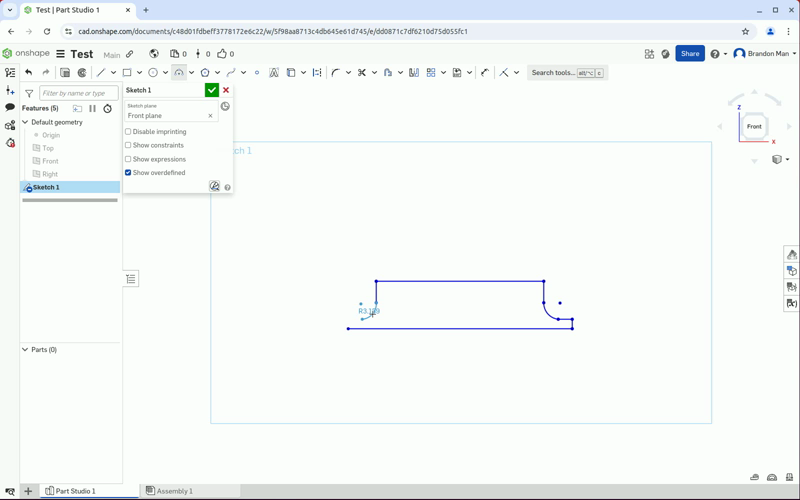
key_up(shift)
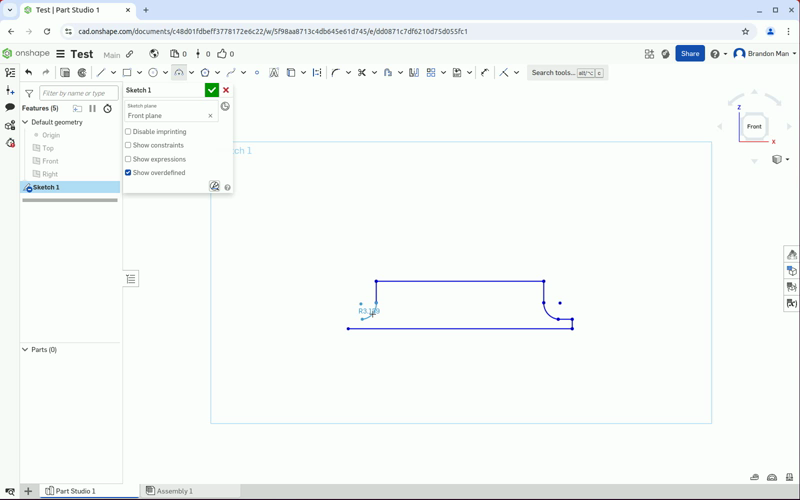
key(esc)
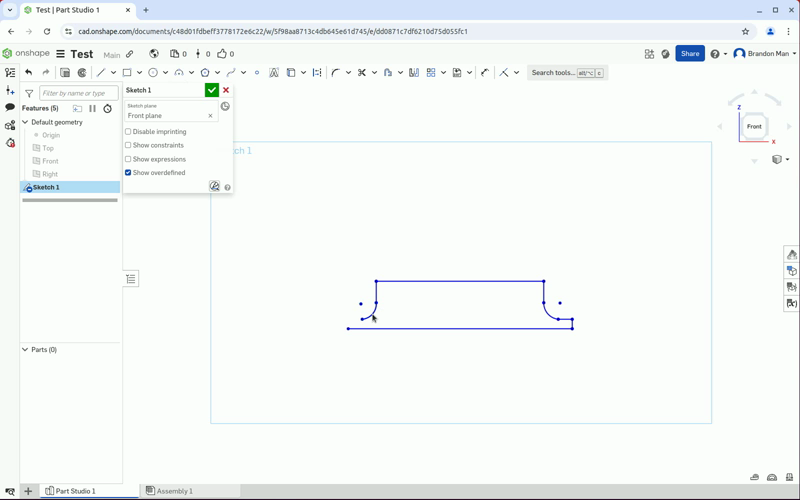
key(l)
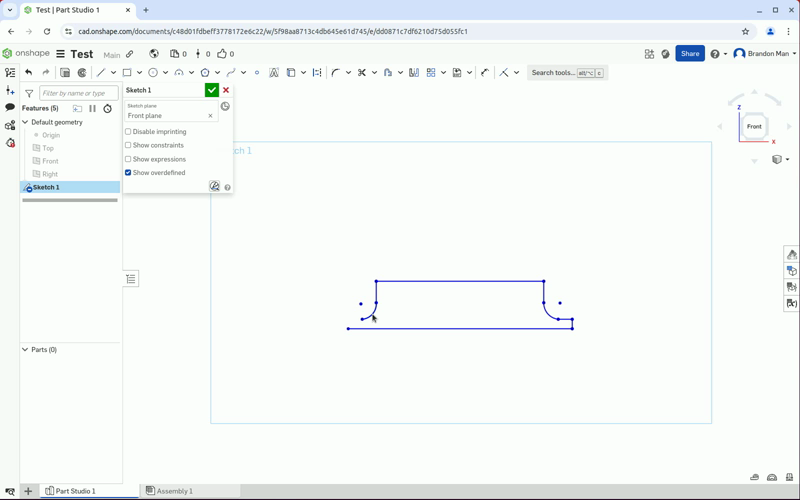
mouse_move(362, 319)
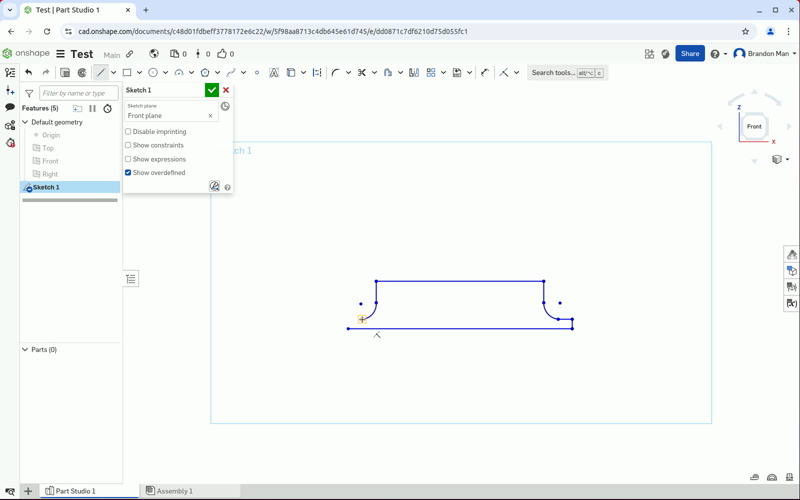
click(362, 319)
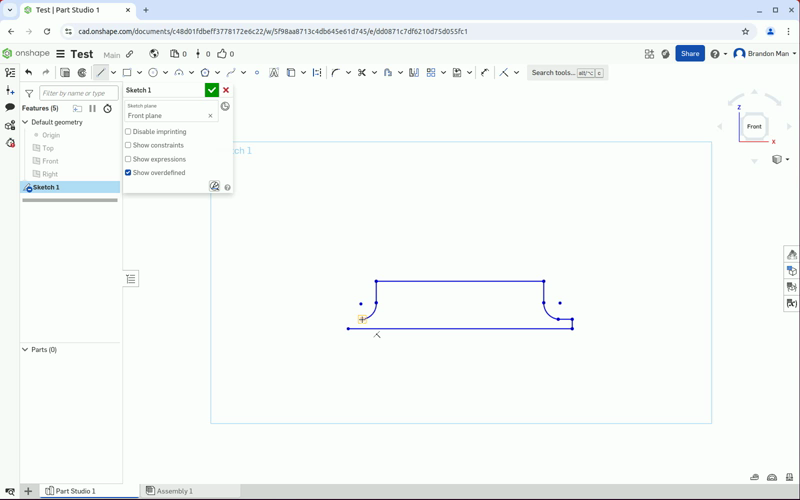
key_down(shift)
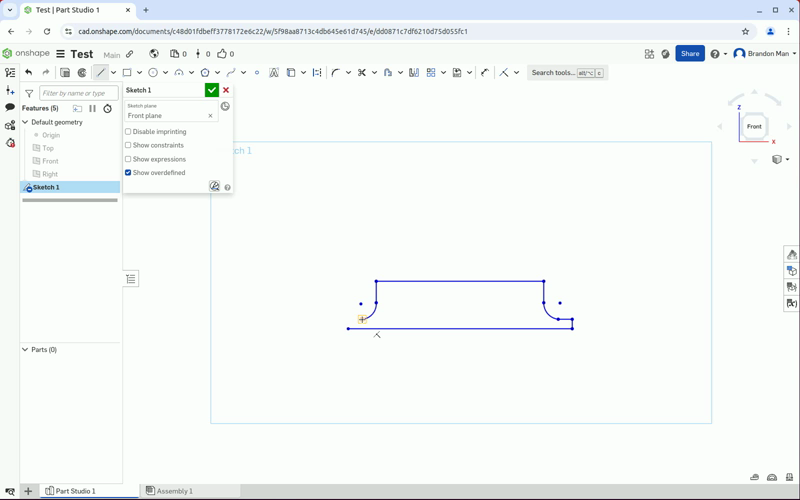
mouse_move(392, 319)
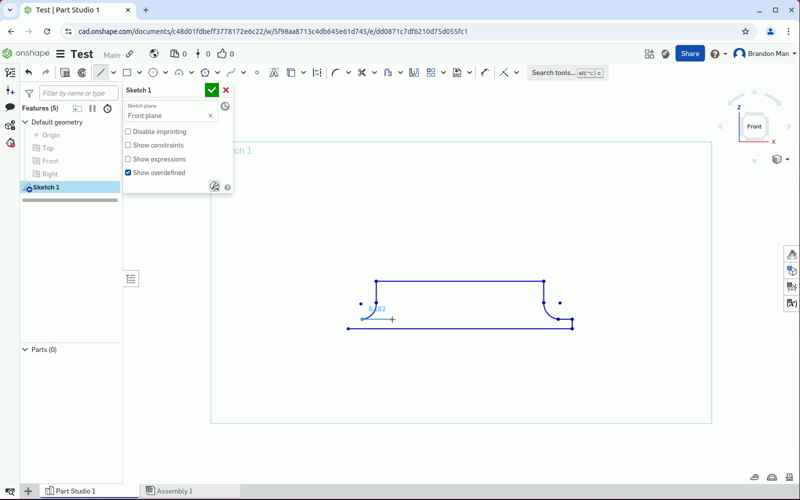
mouse_move(348, 319)
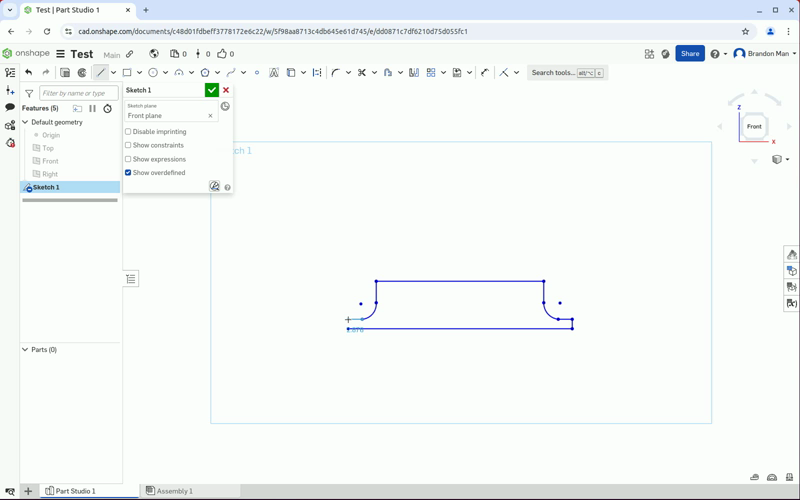
click(348, 319)
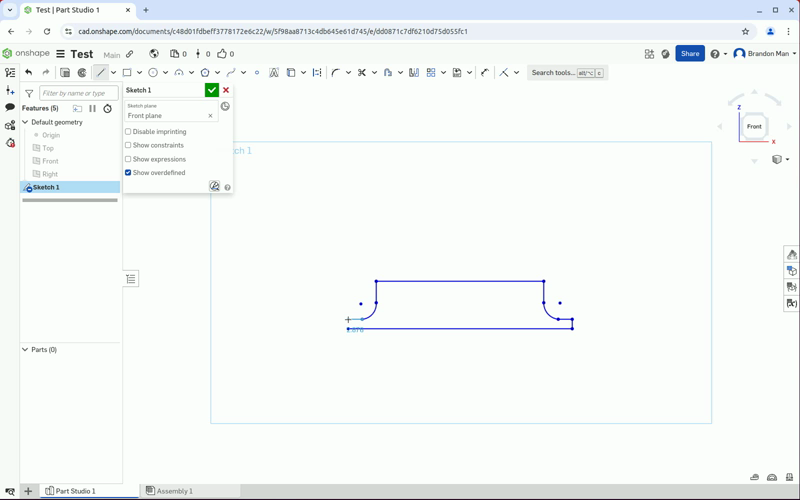
key_up(shift)
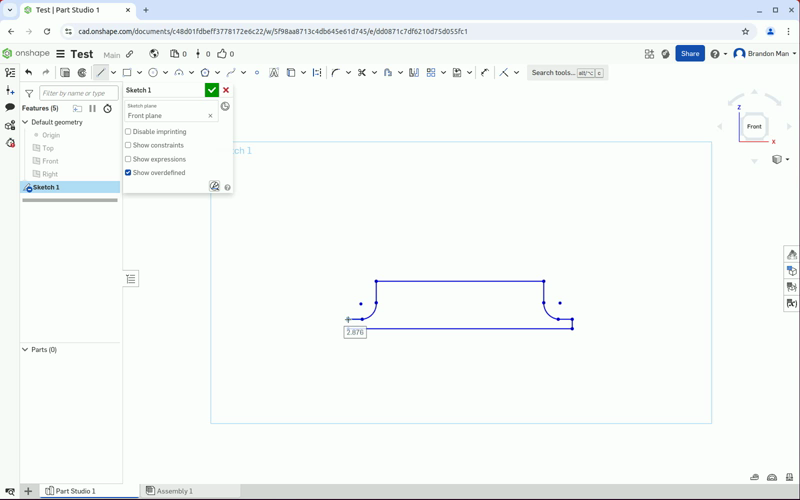
mouse_move(378, 319)
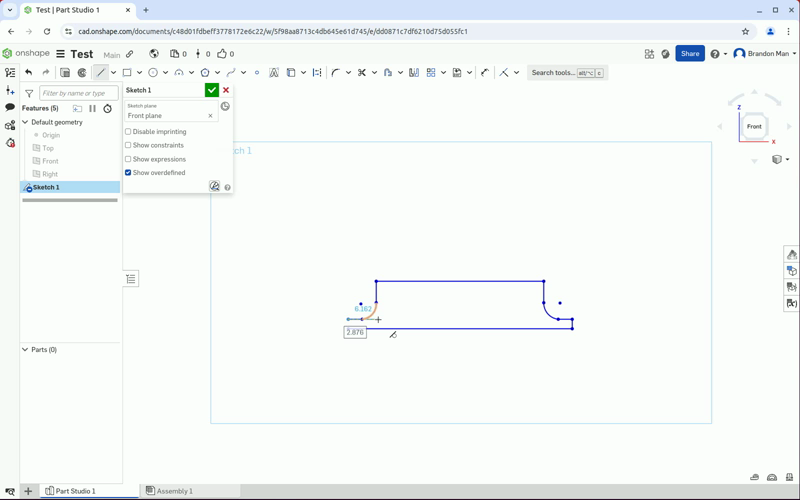
key_down(shift)
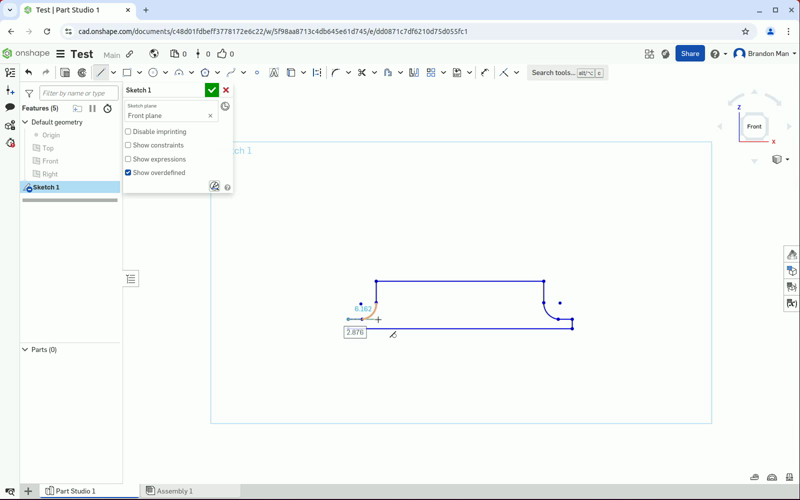
mouse_move(348, 328)
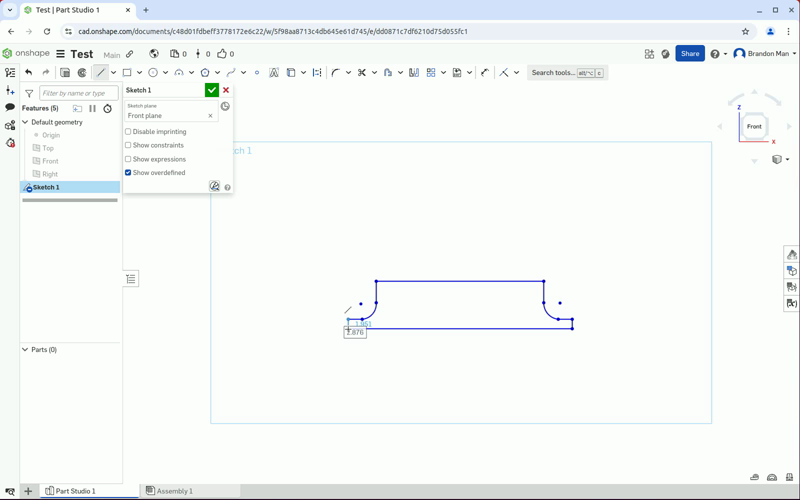
key_up(shift)
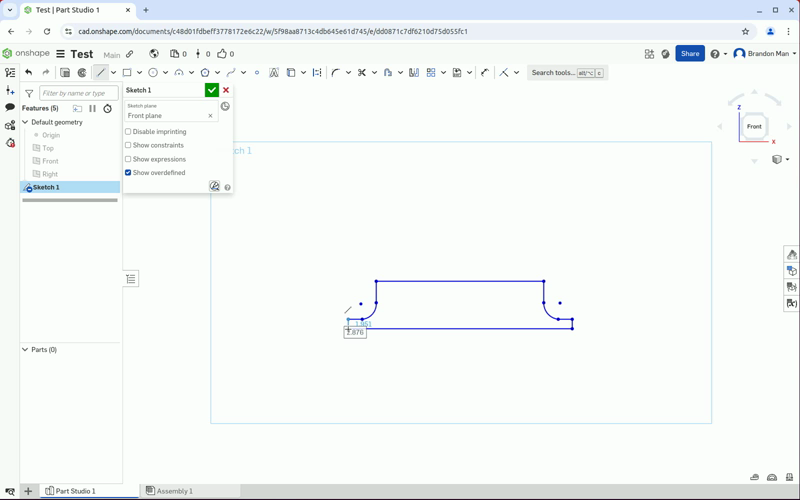
click(348, 328)
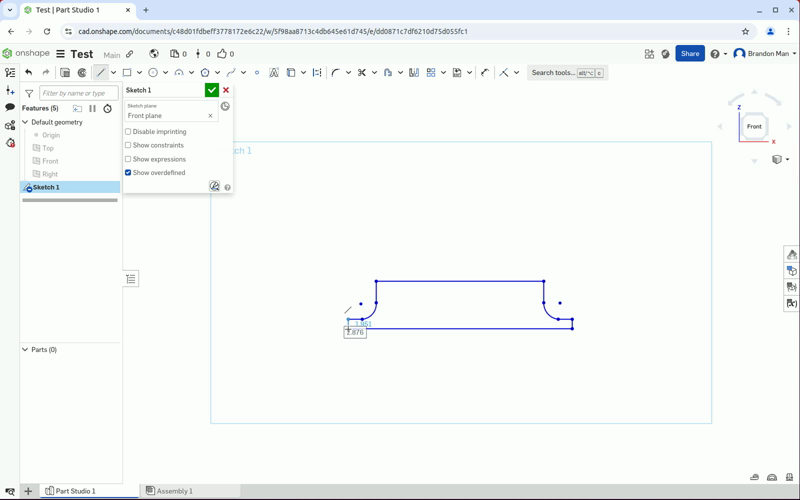
key(esc)
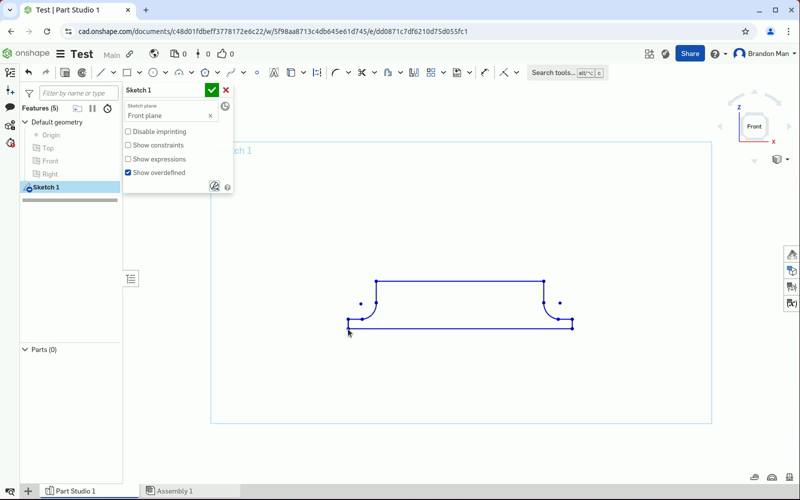
mouse_move(383, 300)
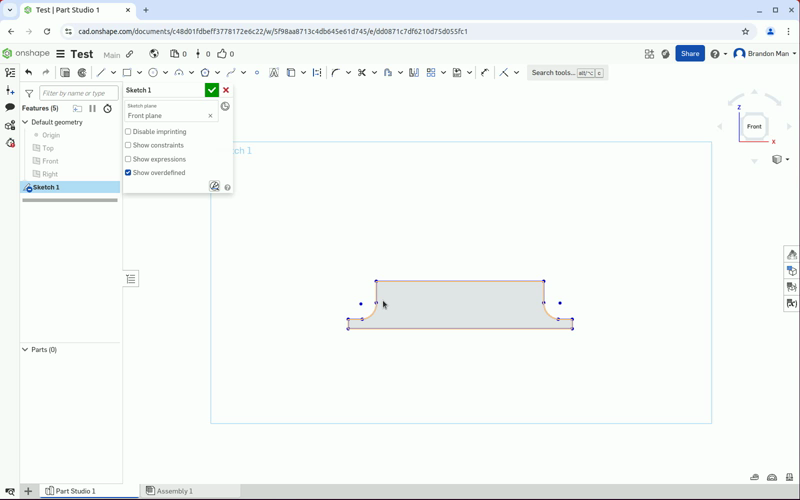
click(383, 300)
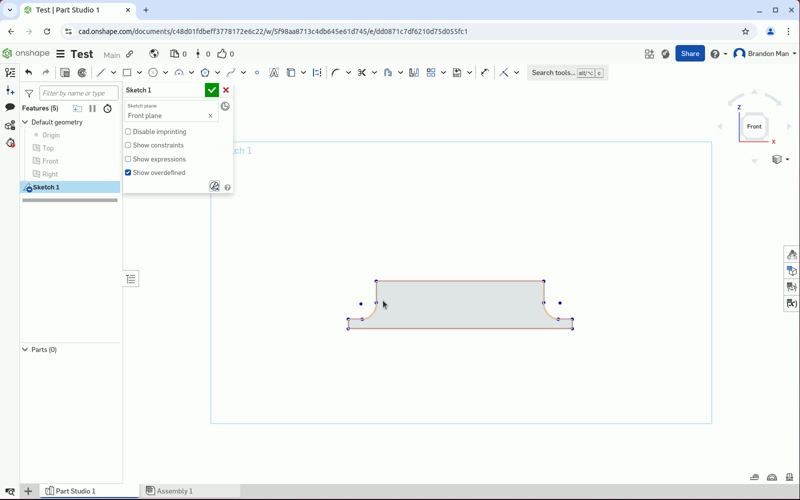
mouse_move(73, 352)
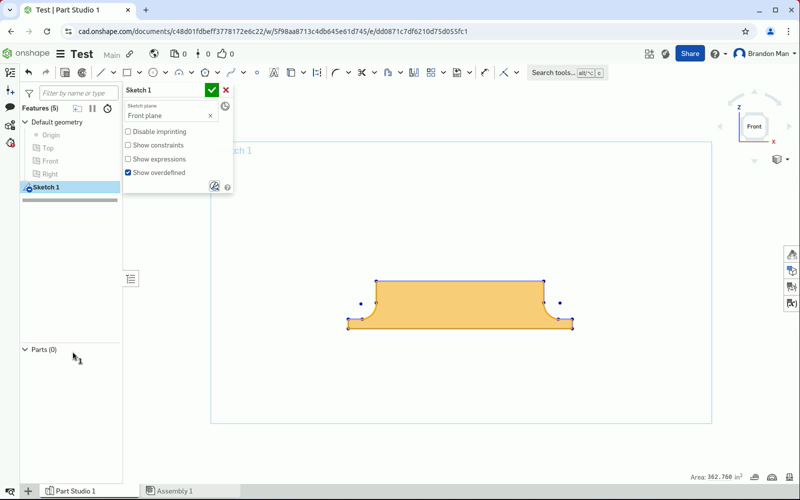
key(shift+y)
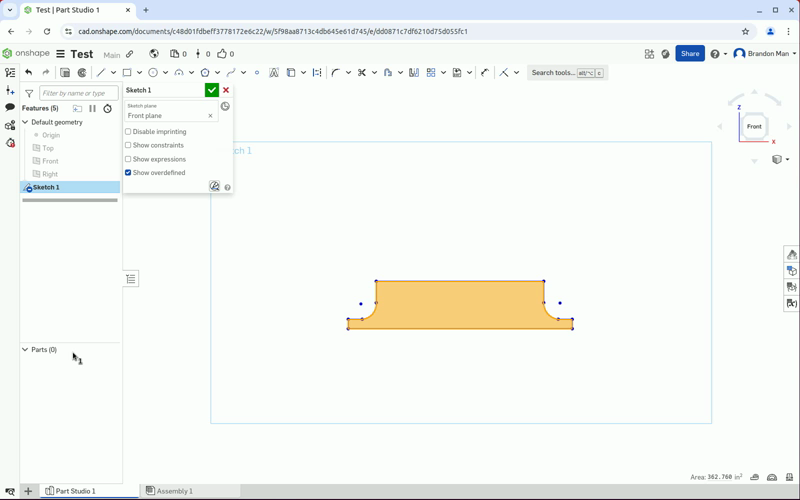
key(shift+e)
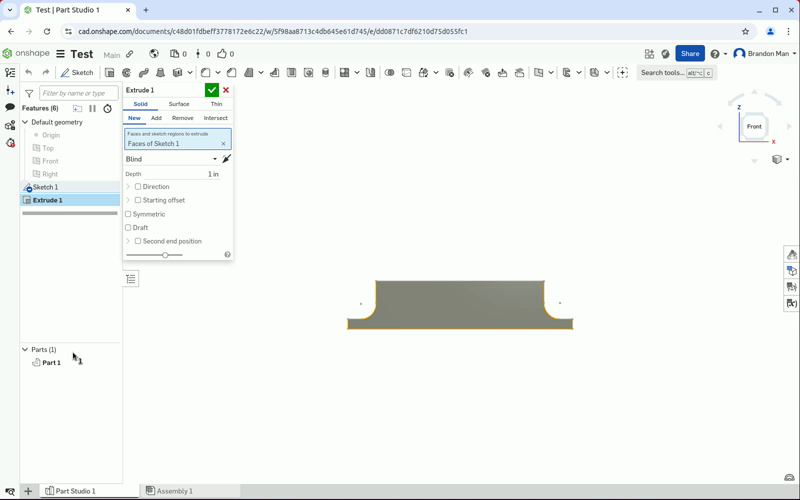
mouse_move(143, 106)
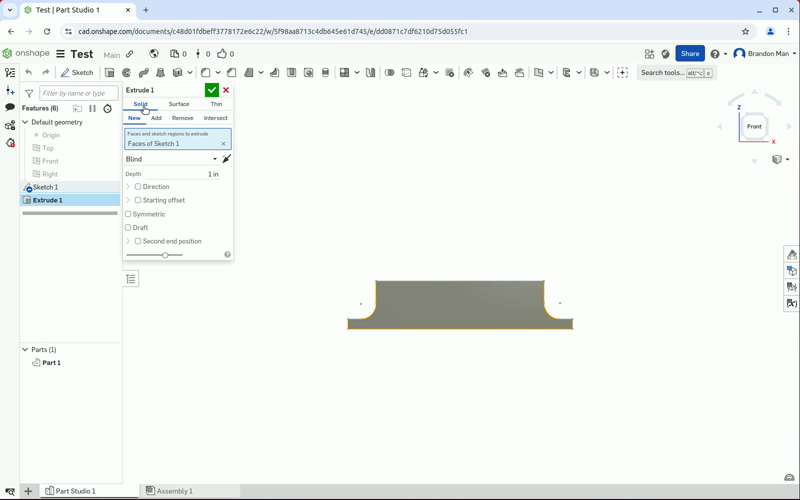
click(143, 106)
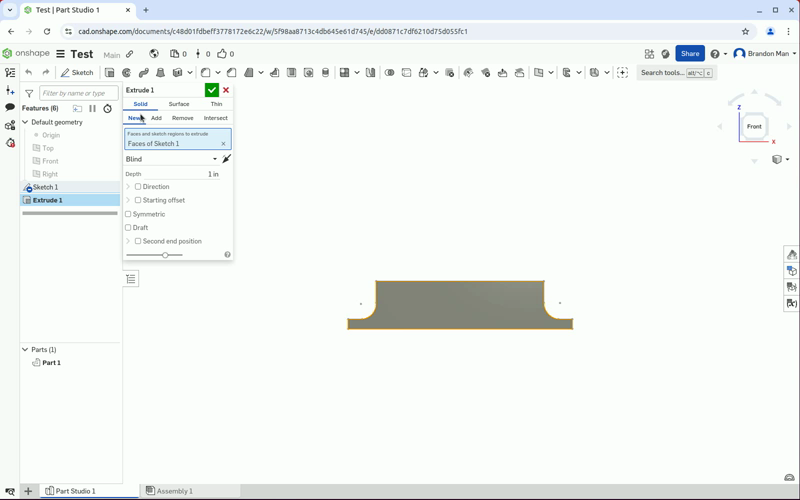
mouse_move(137, 120)
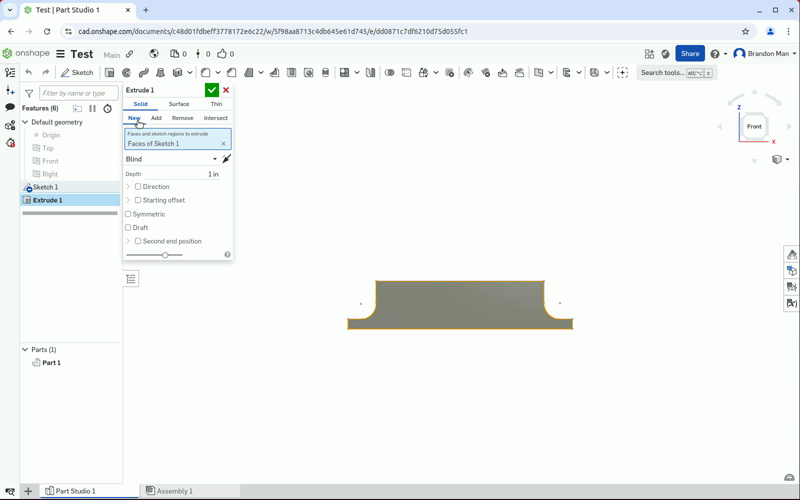
click(137, 120)
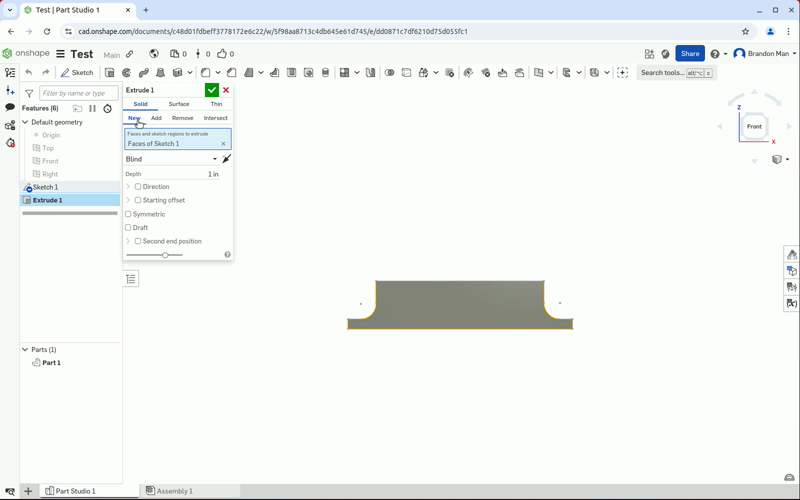
key(tab, 4)
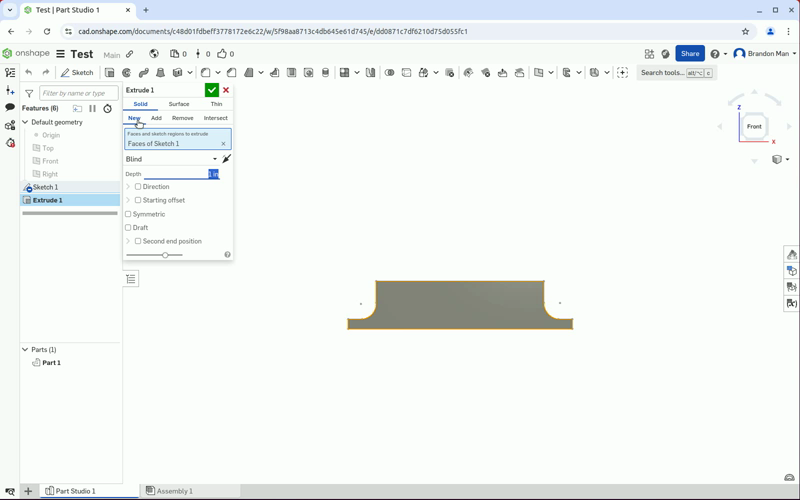
text(10.351)
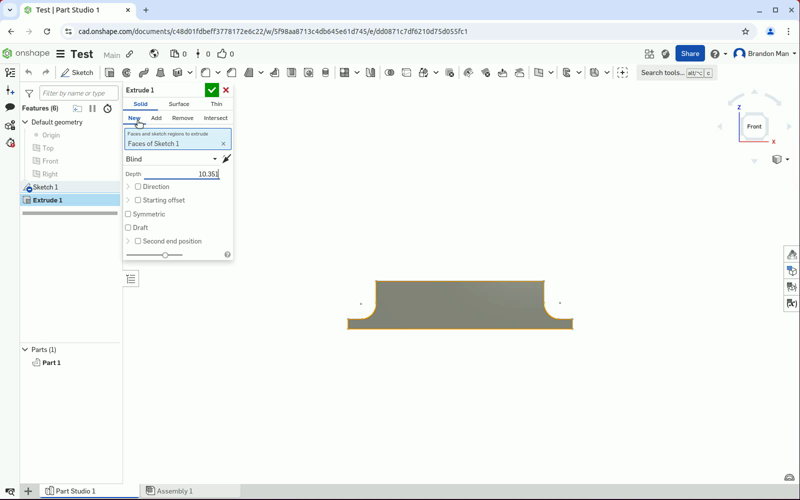
key(enter)
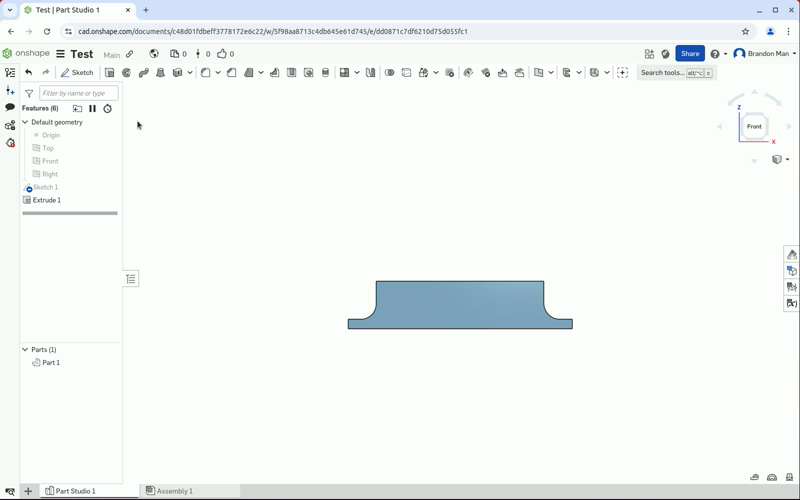
key(shift+h)
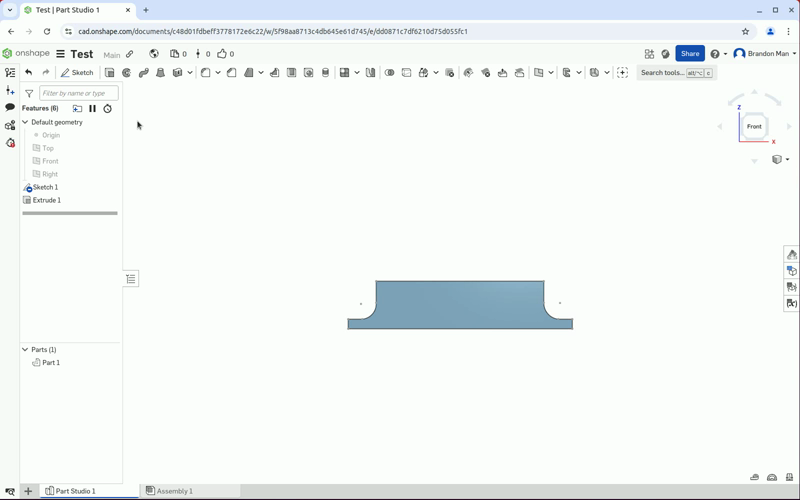
key(shift+h)
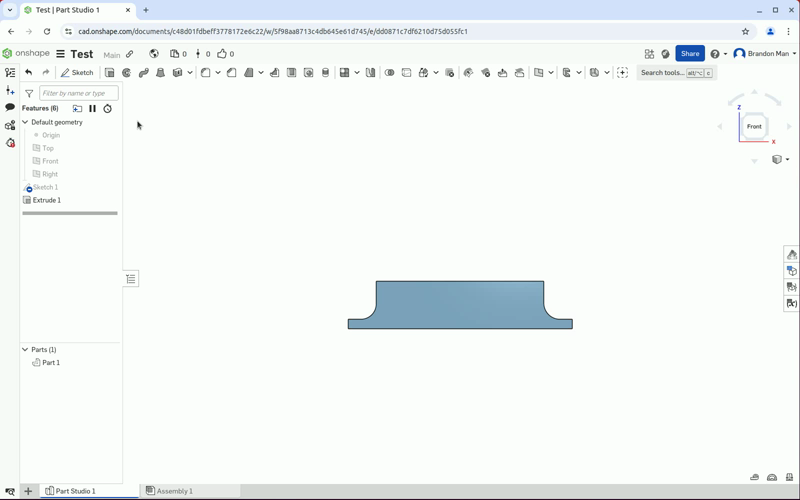
mouse_move(73, 189)
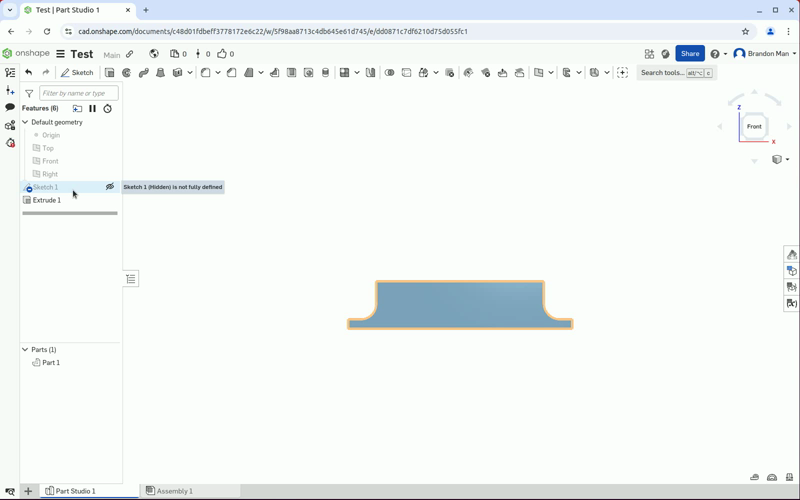
click(73, 189)
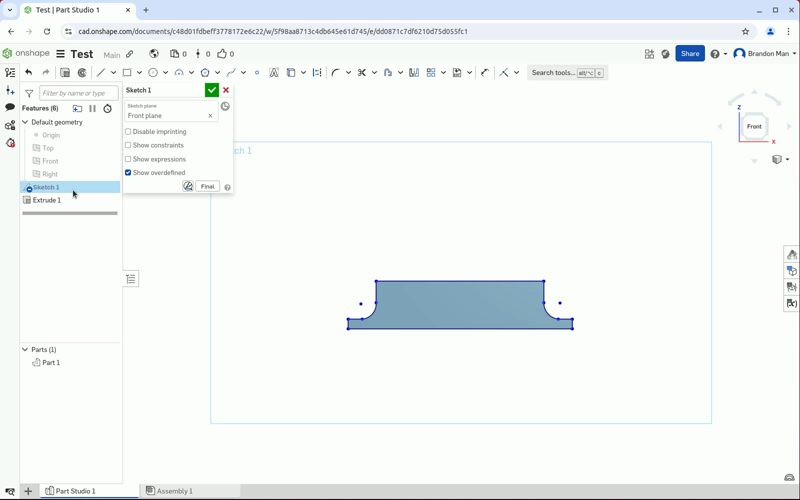
mouse_move(229, 92)
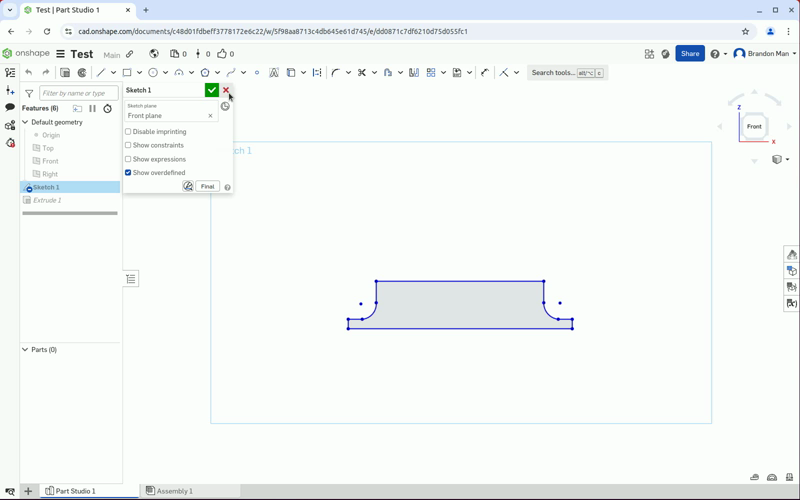
click(229, 92)
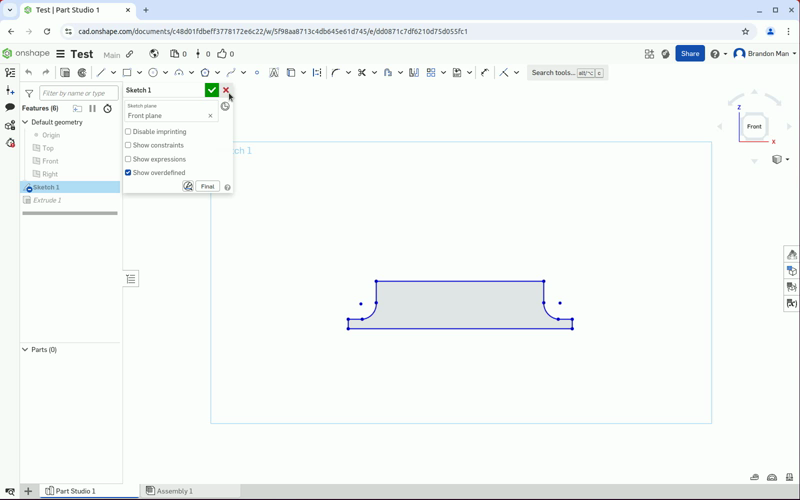
key(shift+s)
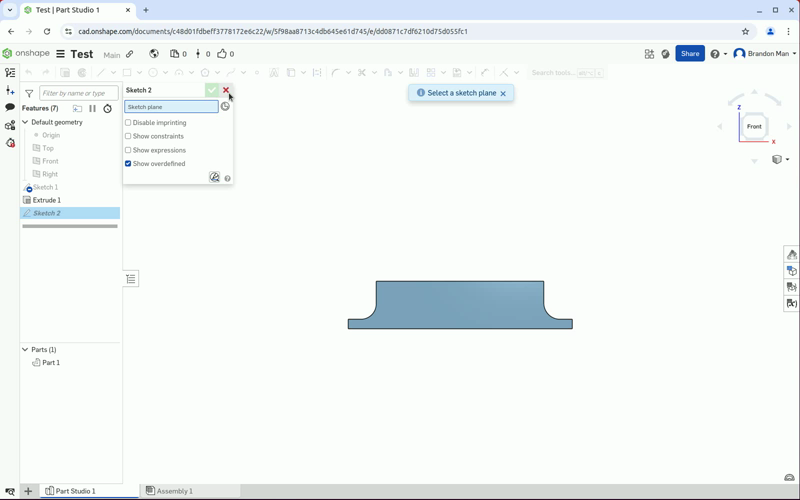
mouse_move(73, 163)
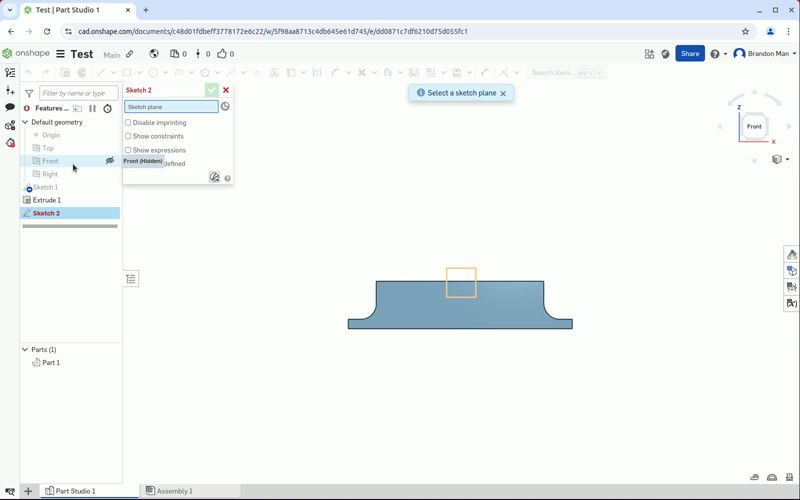
click(73, 163)
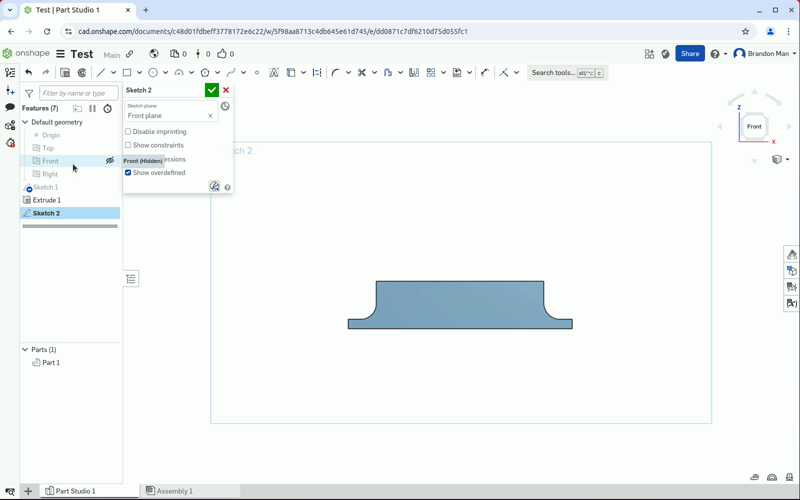
mouse_move(73, 352)
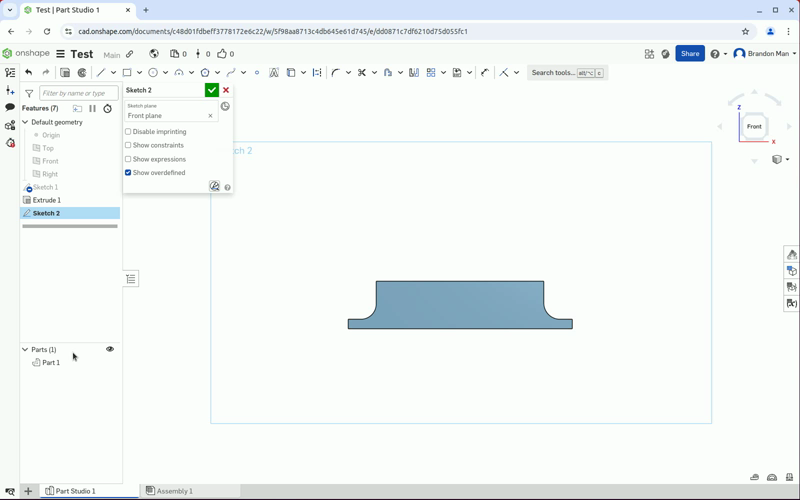
key(y)
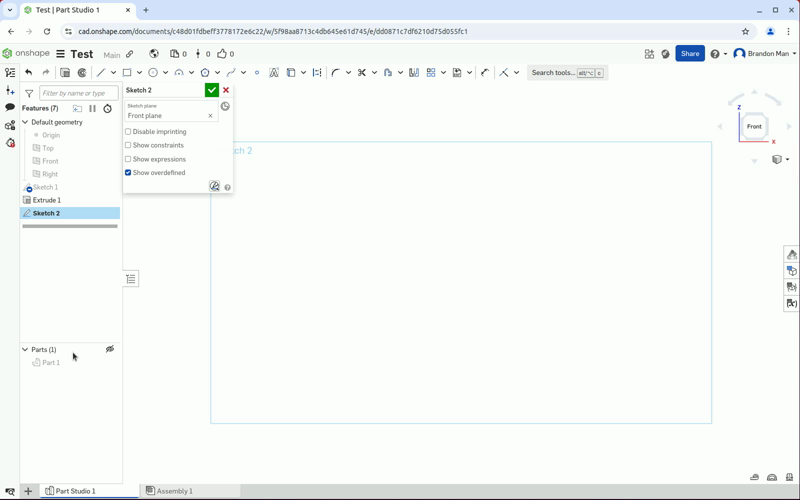
key(l)
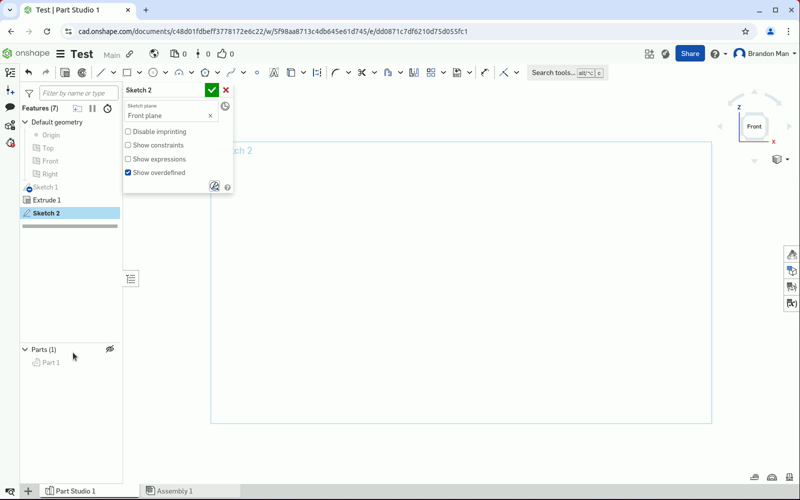
key_down(shift)
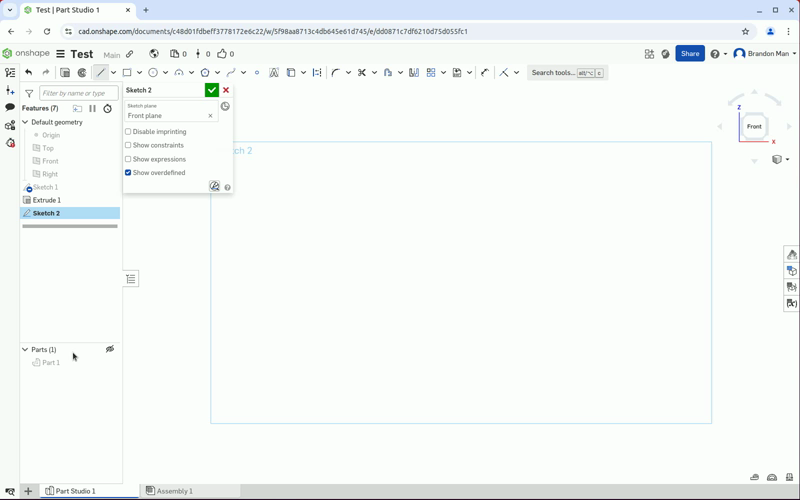
mouse_move(348, 252)
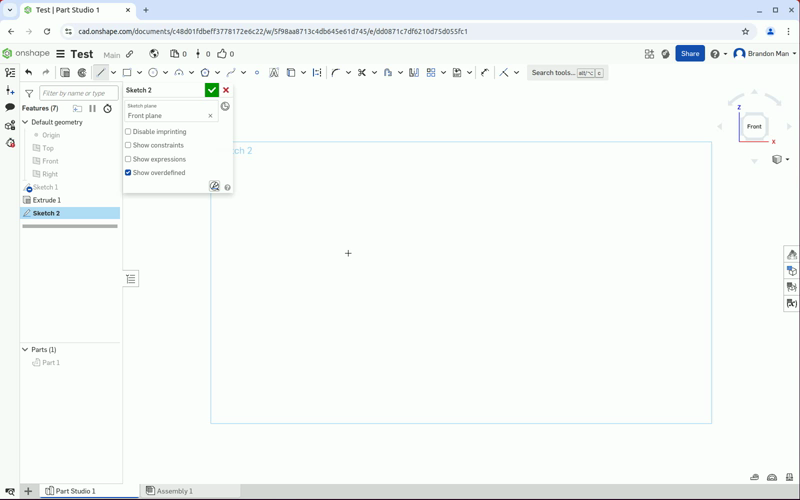
click(348, 252)
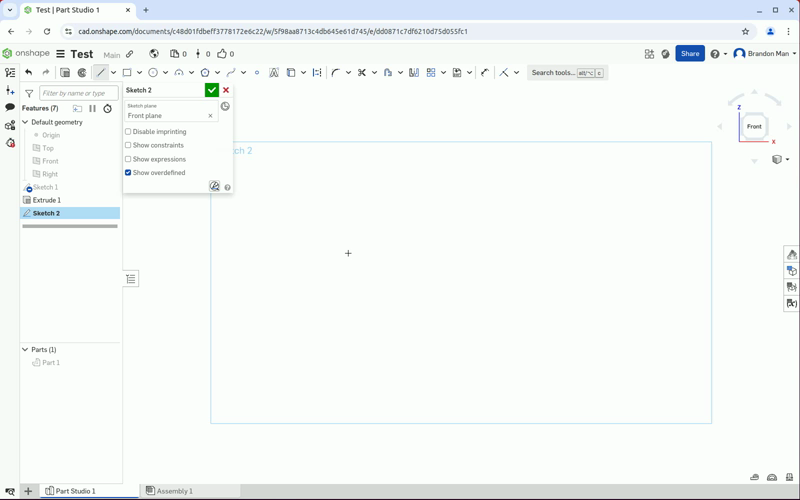
key_up(shift)
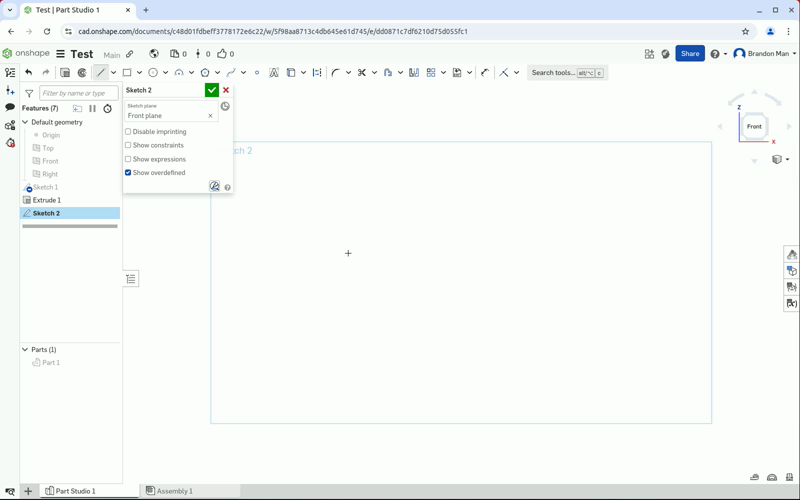
key_down(shift)
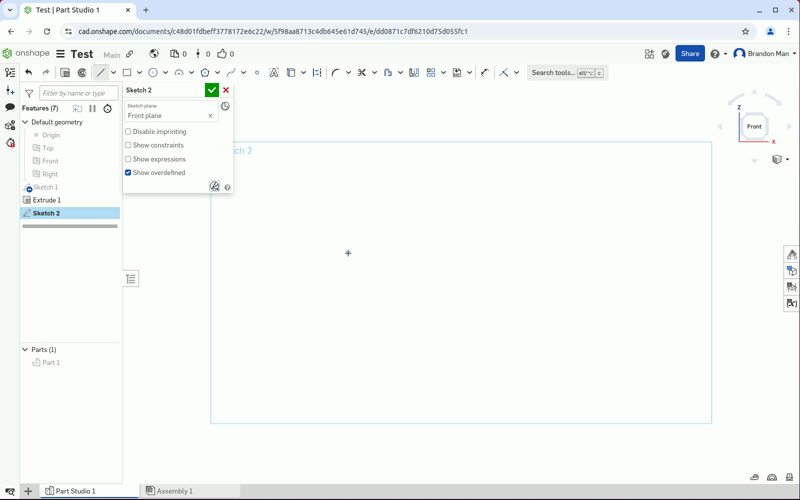
mouse_move(378, 252)
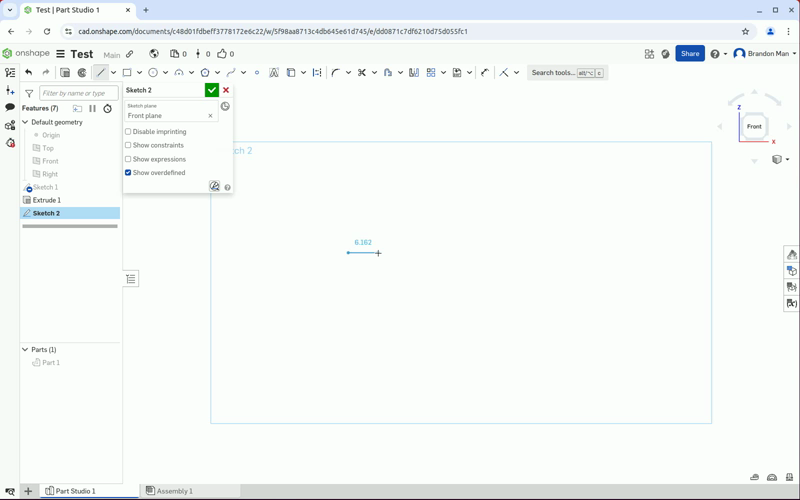
mouse_move(378, 282)
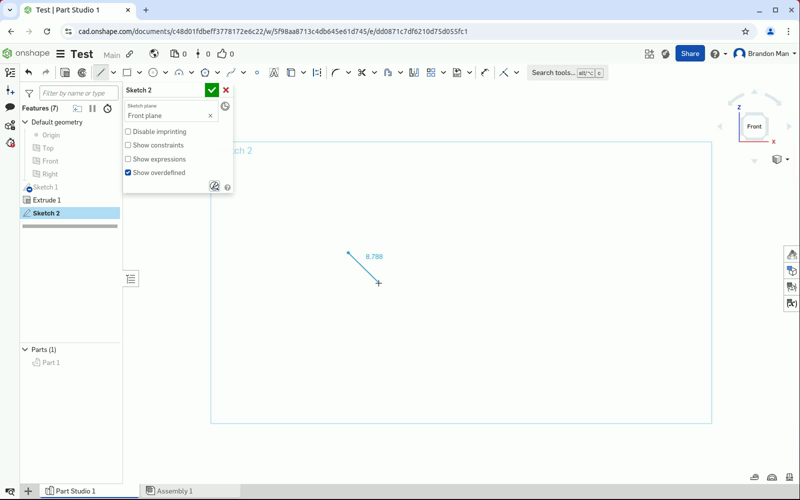
click(378, 282)
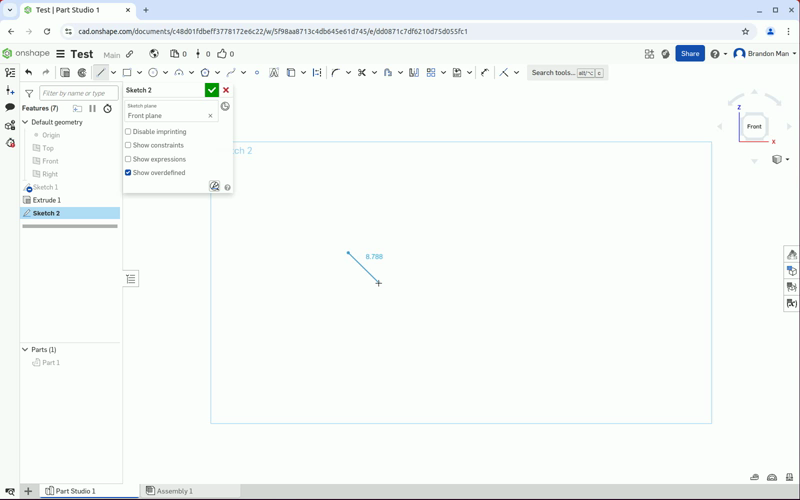
key_up(shift)
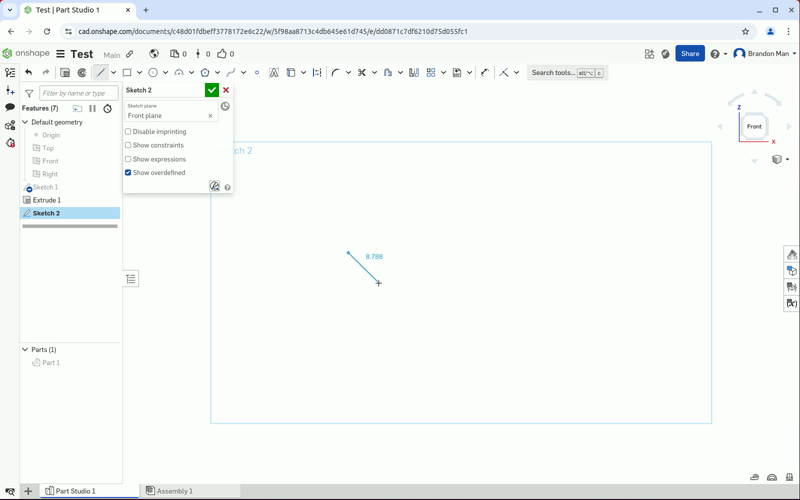
key_down(shift)
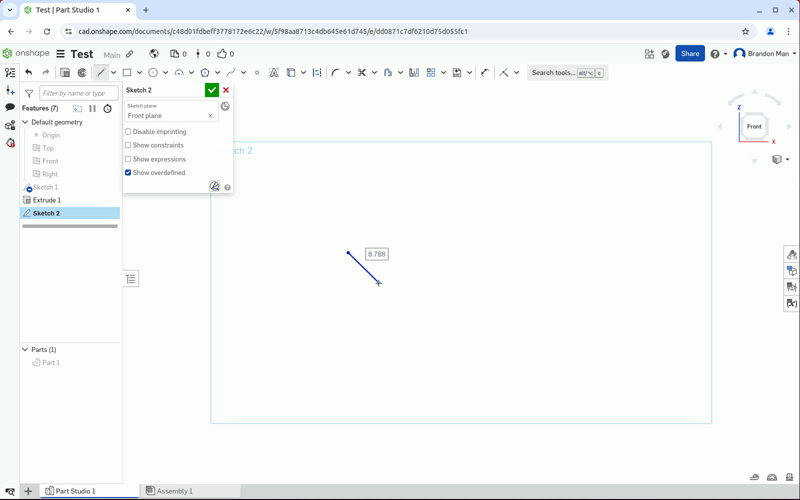
mouse_move(378, 218)
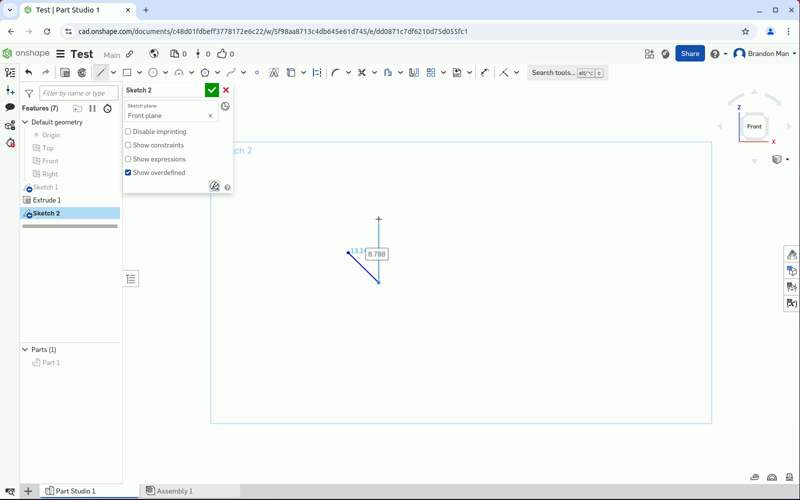
click(378, 218)
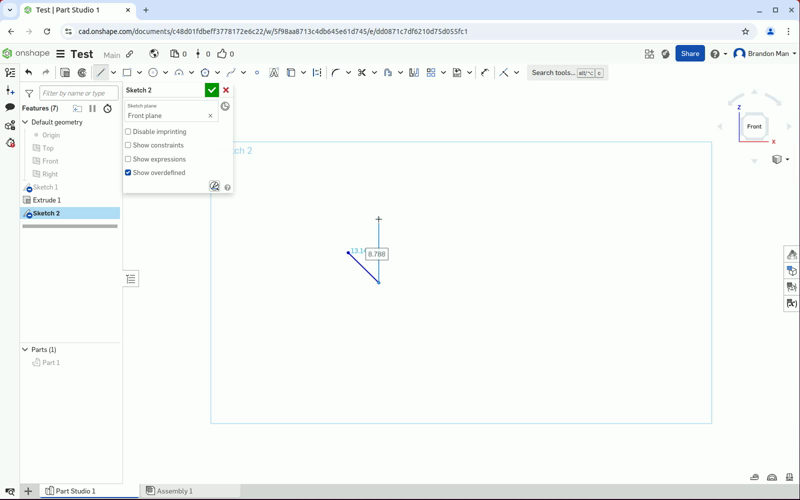
key_up(shift)
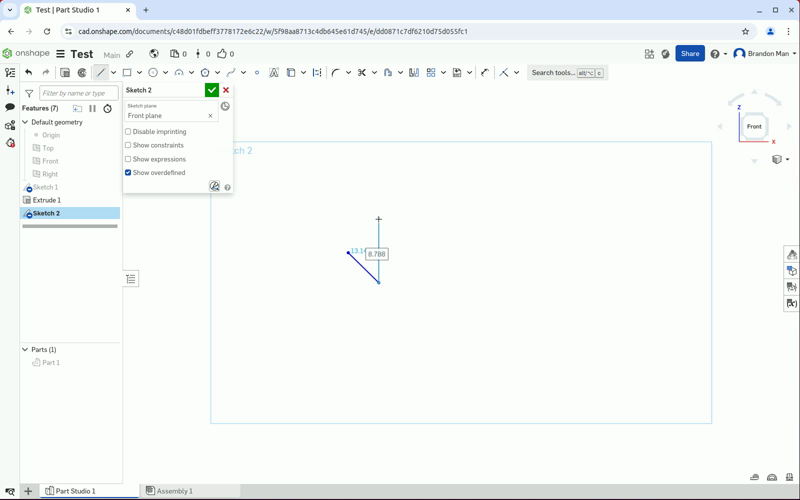
key_down(shift)
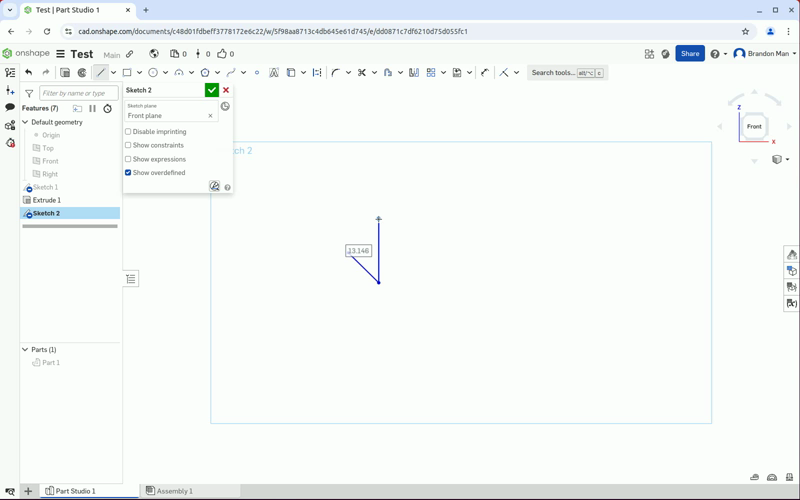
mouse_move(408, 218)
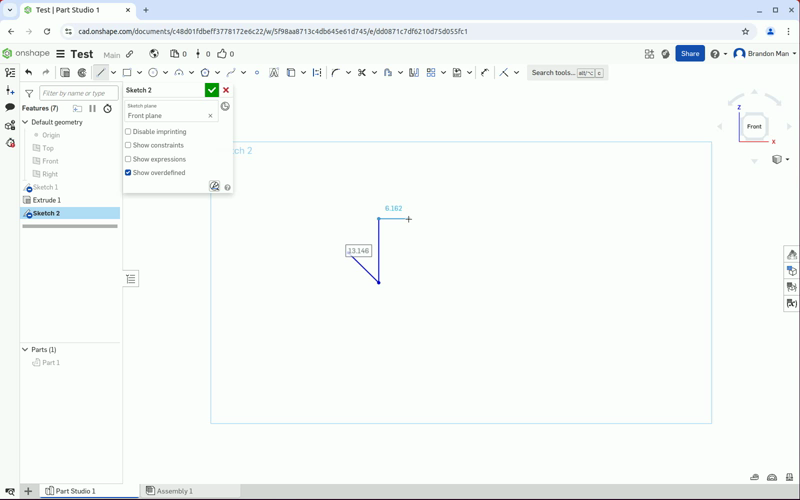
mouse_move(375, 218)
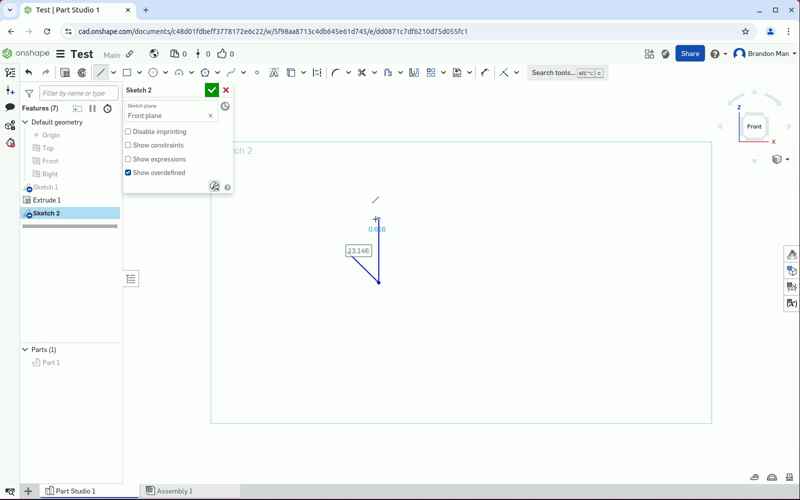
scroll(6)
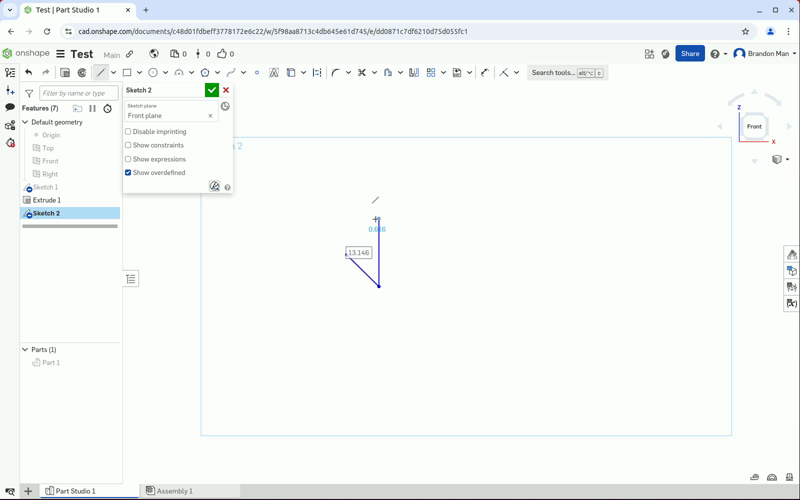
scroll(6)
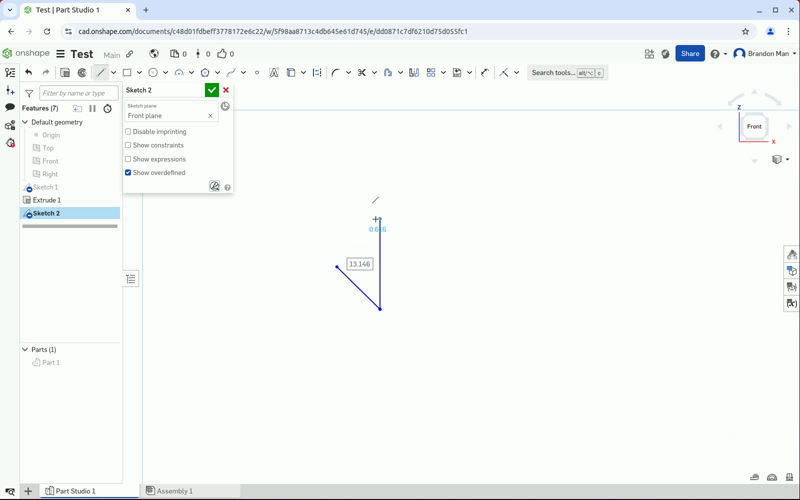
scroll(6)
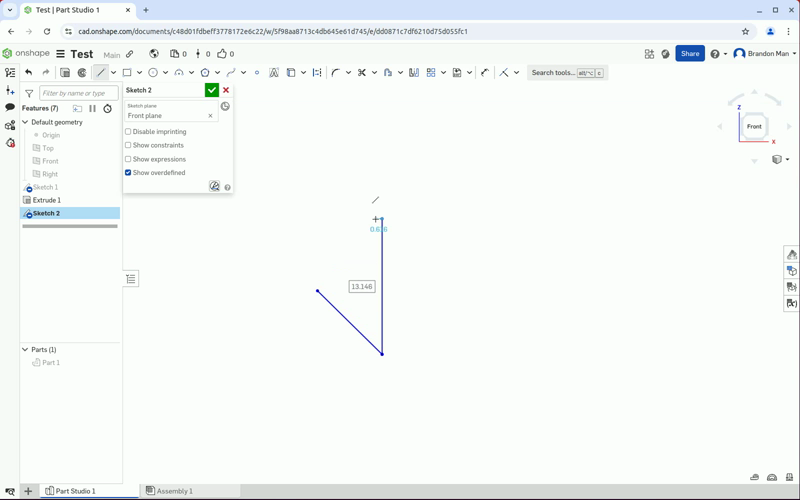
scroll(6)
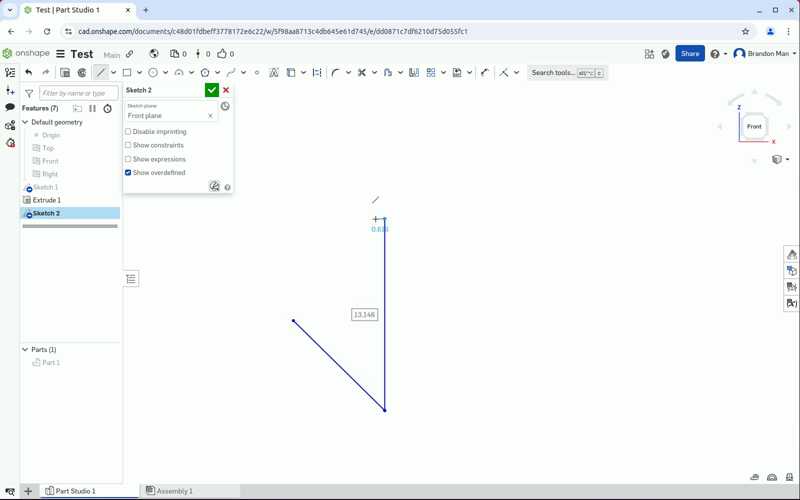
scroll(6)
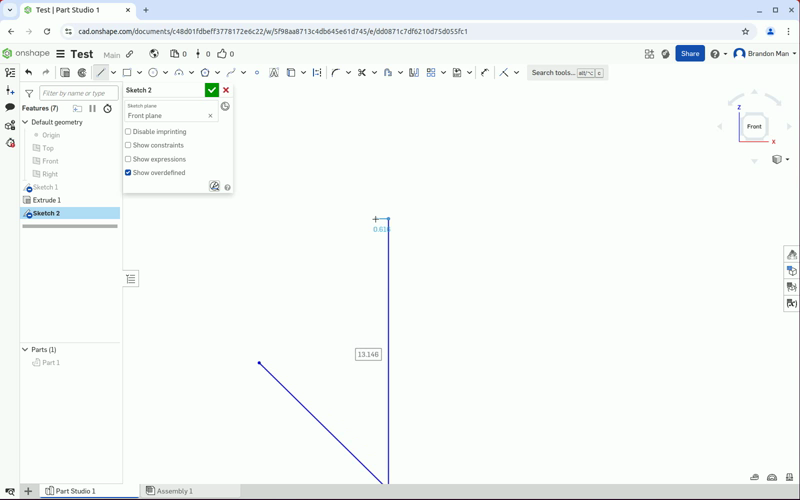
scroll(6)
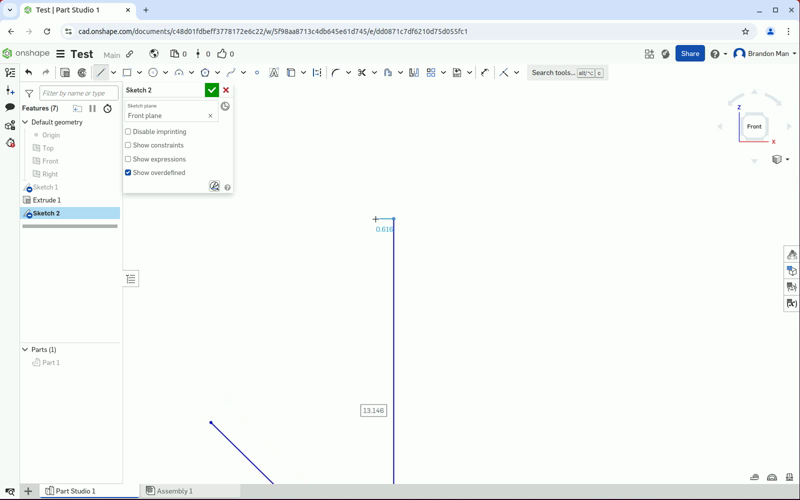
scroll(6)
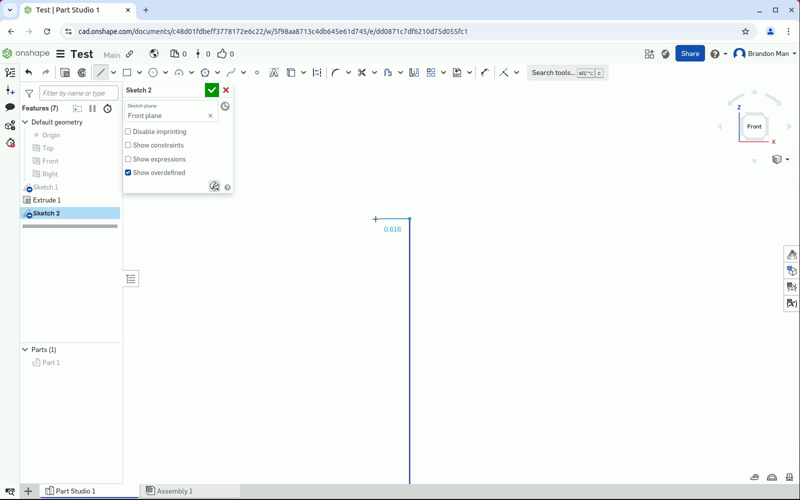
click(375, 218)
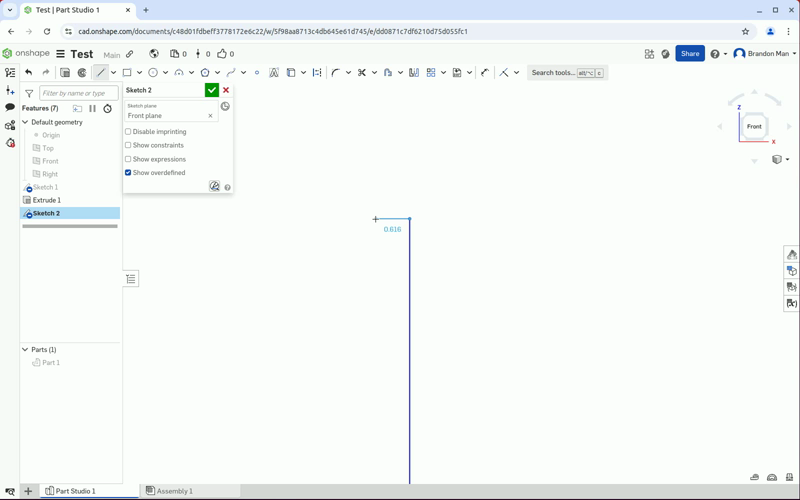
scroll(-6)
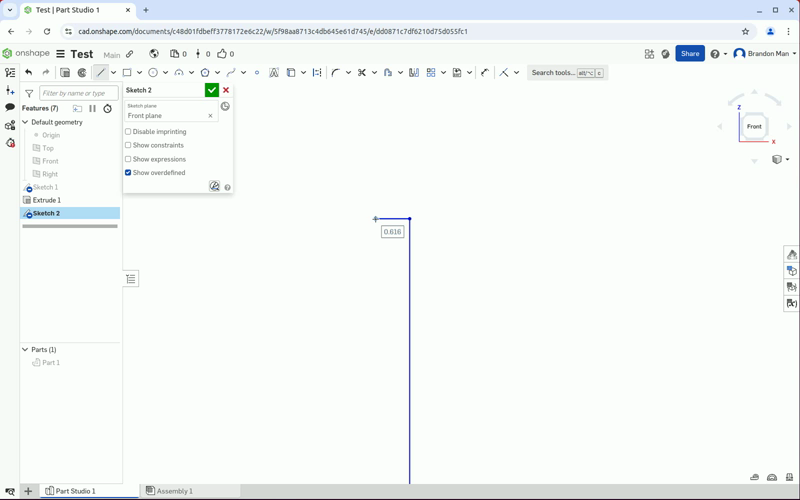
scroll(-6)
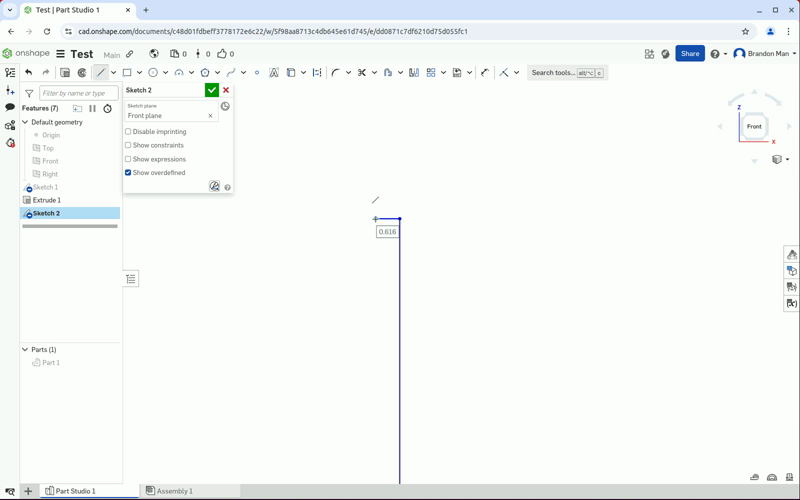
scroll(-6)
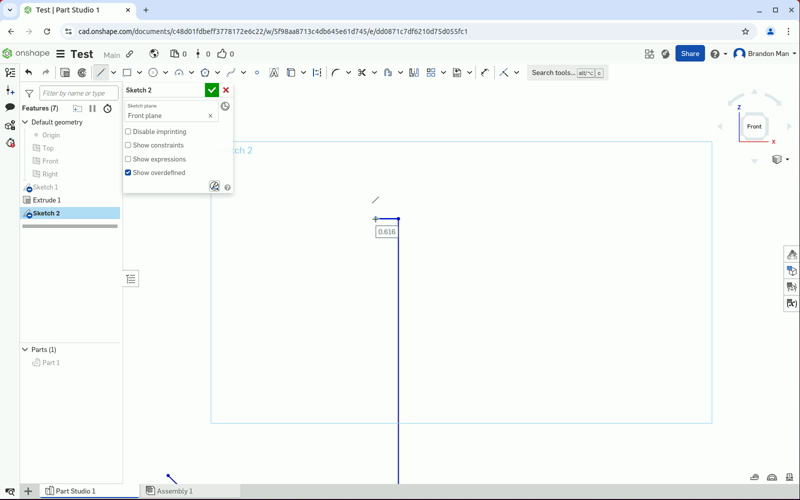
scroll(-6)
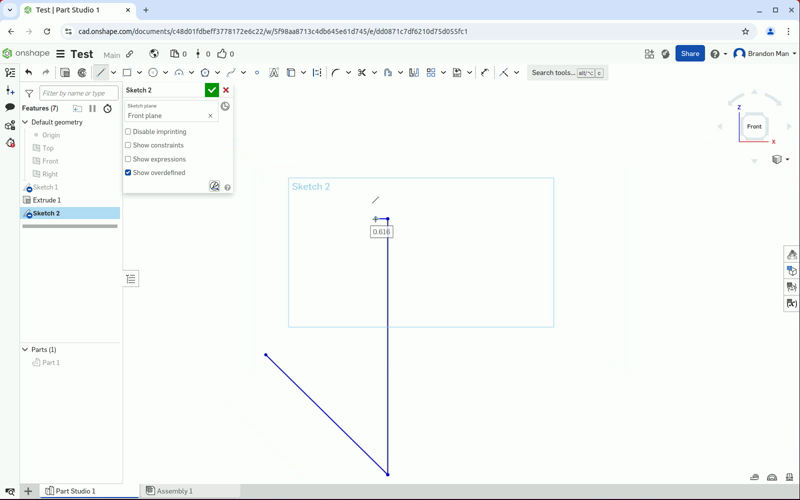
scroll(-6)
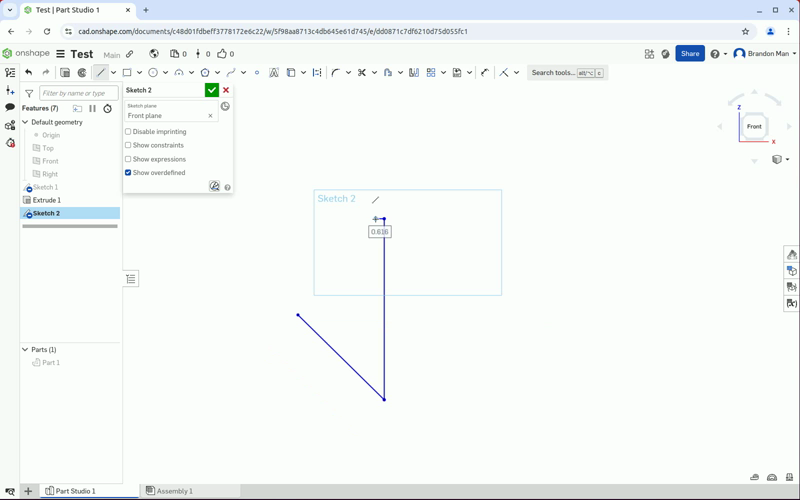
scroll(-6)
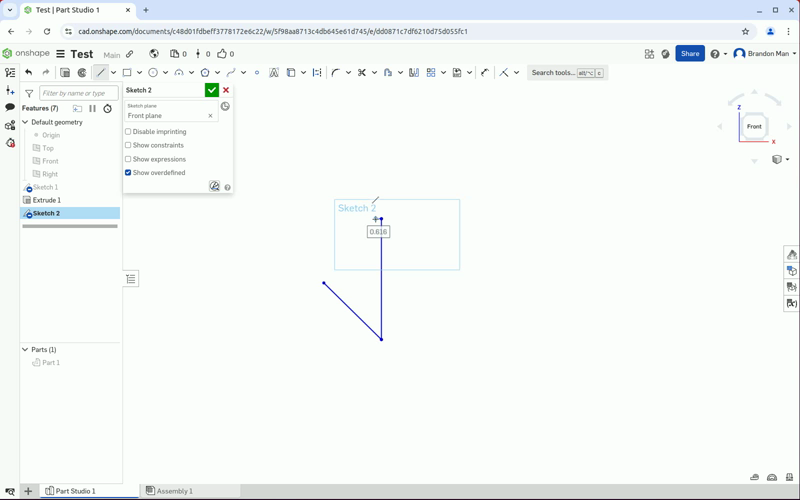
scroll(-6)
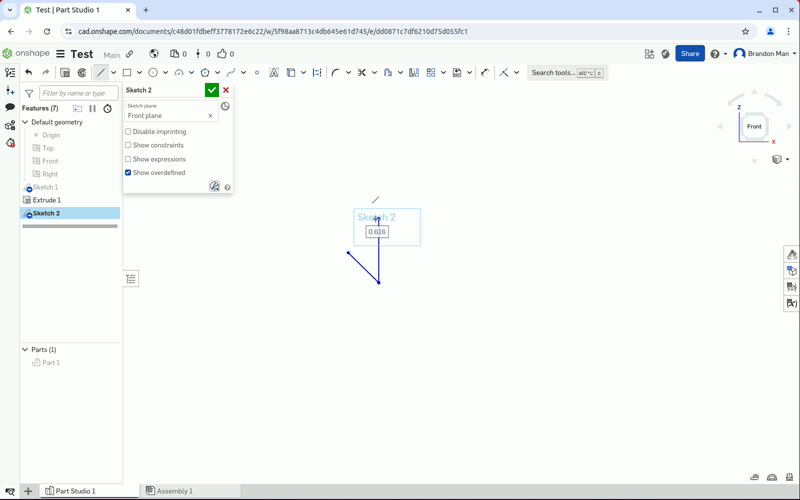
key_up(shift)
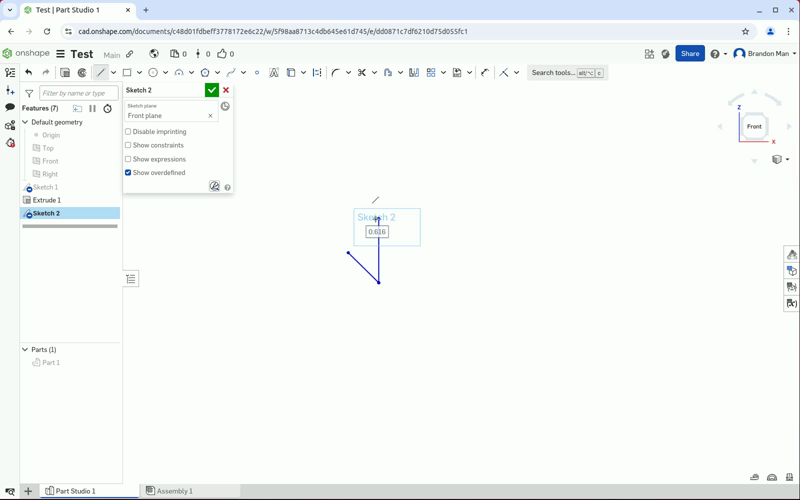
key_down(shift)
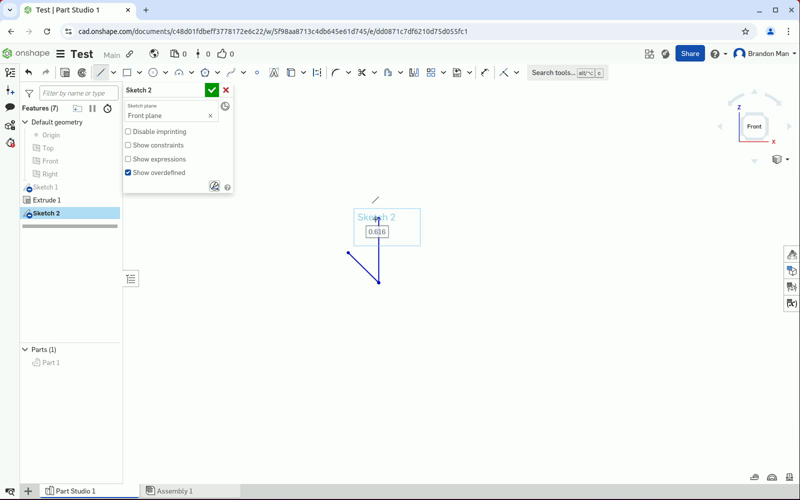
mouse_move(405, 218)
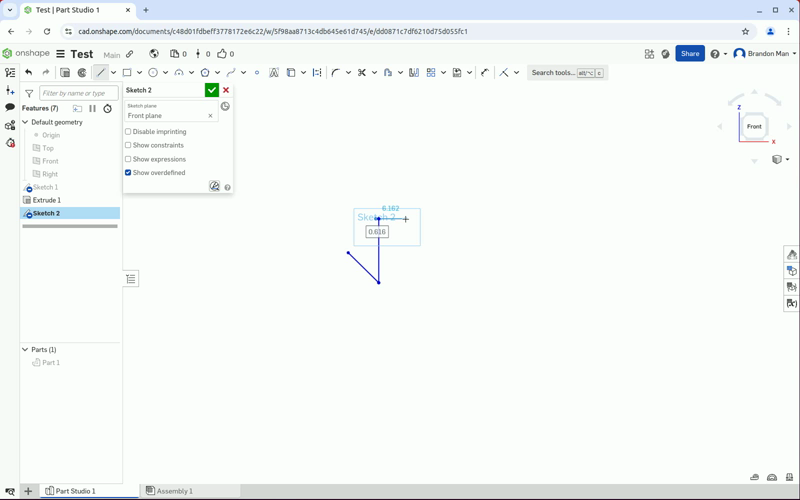
mouse_move(348, 246)
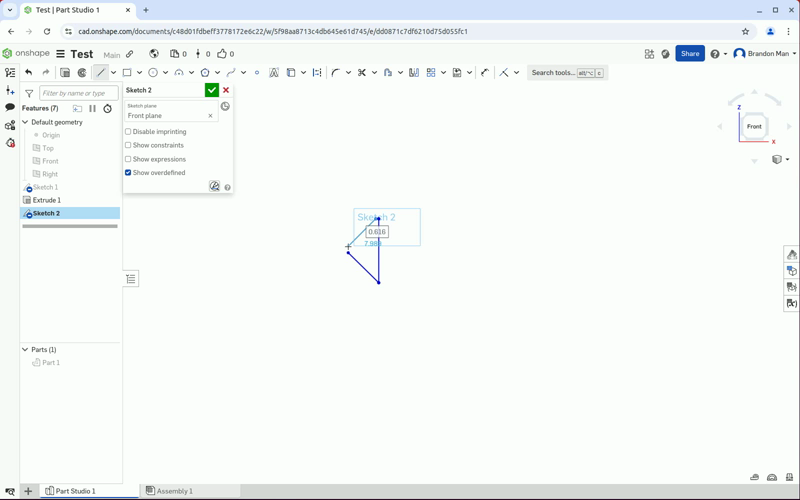
click(348, 246)
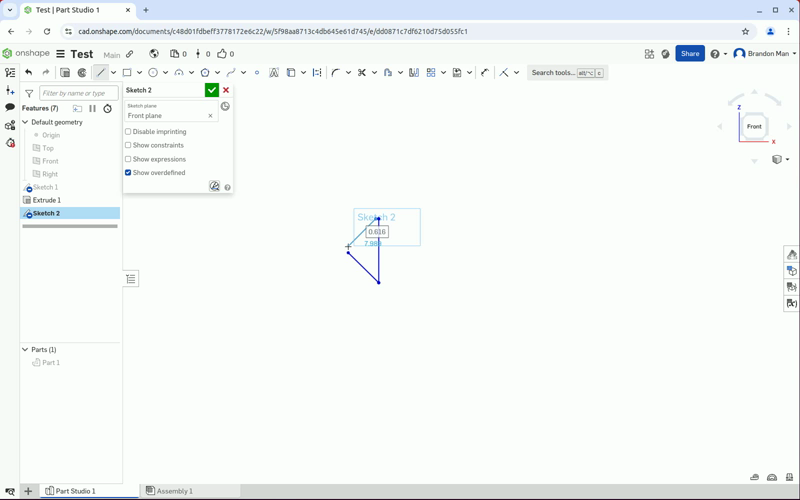
key_up(shift)
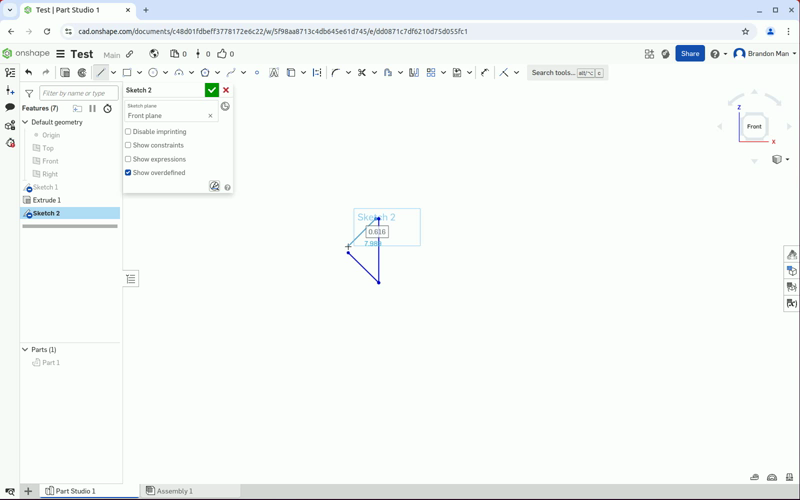
mouse_move(378, 246)
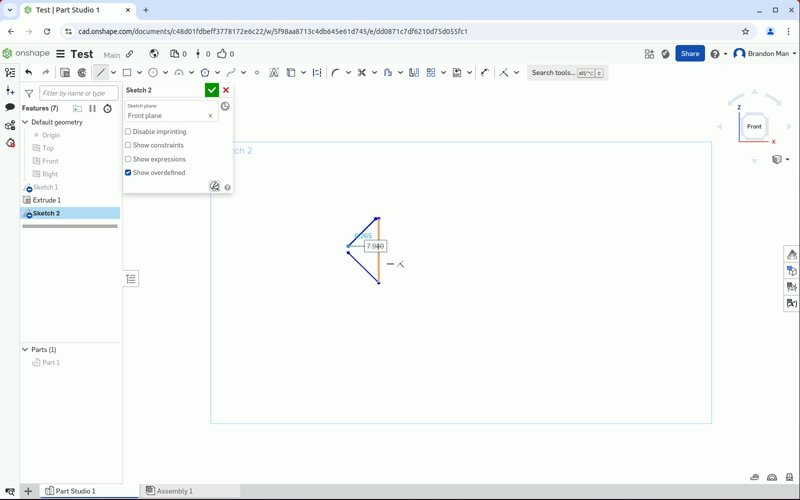
key_down(shift)
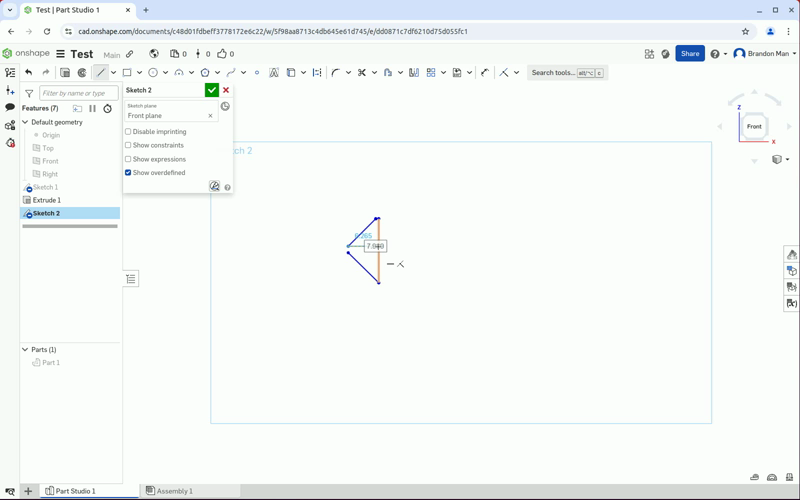
mouse_move(348, 252)
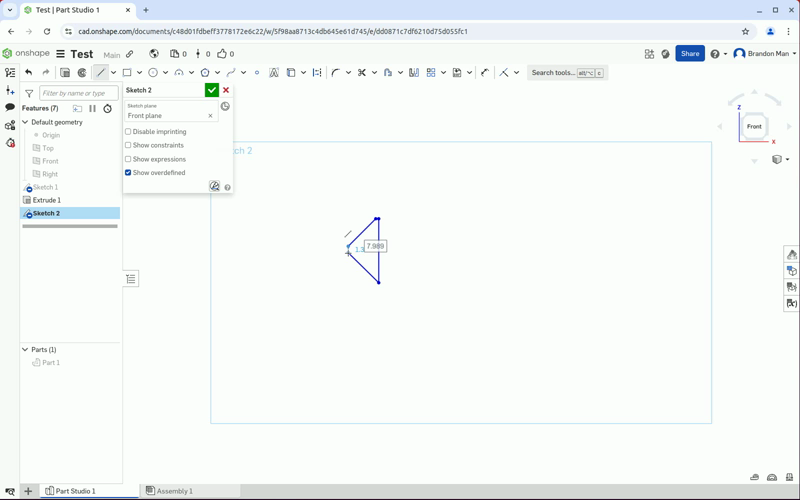
scroll(6)
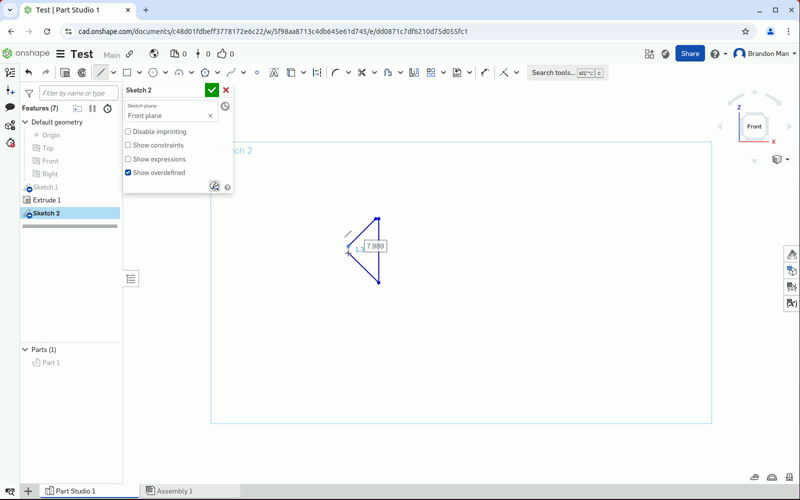
scroll(6)
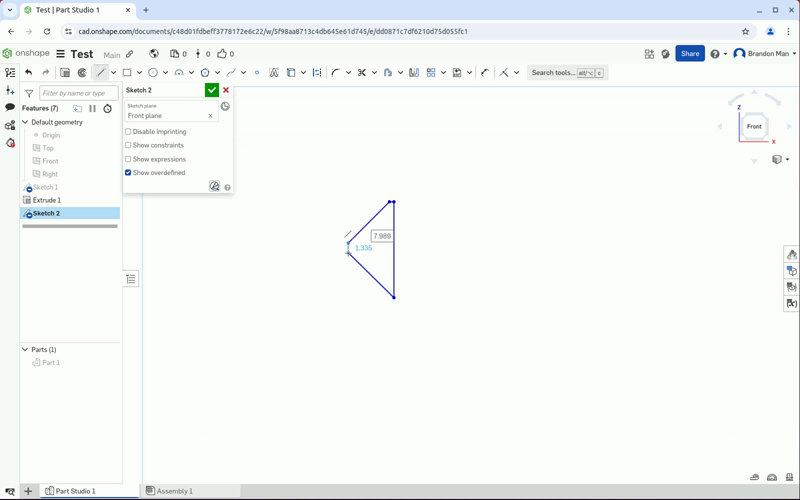
scroll(6)
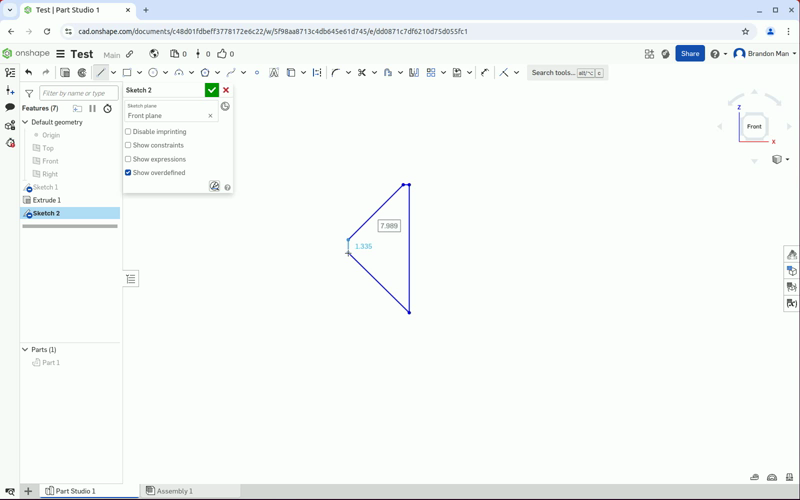
scroll(6)
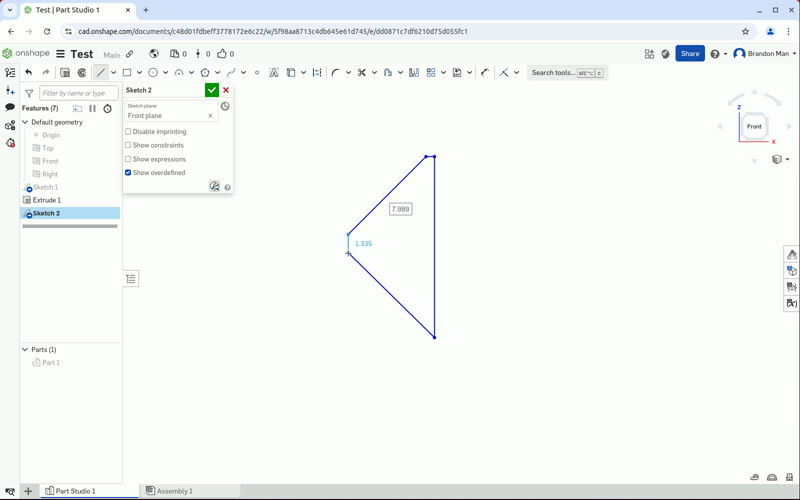
scroll(6)
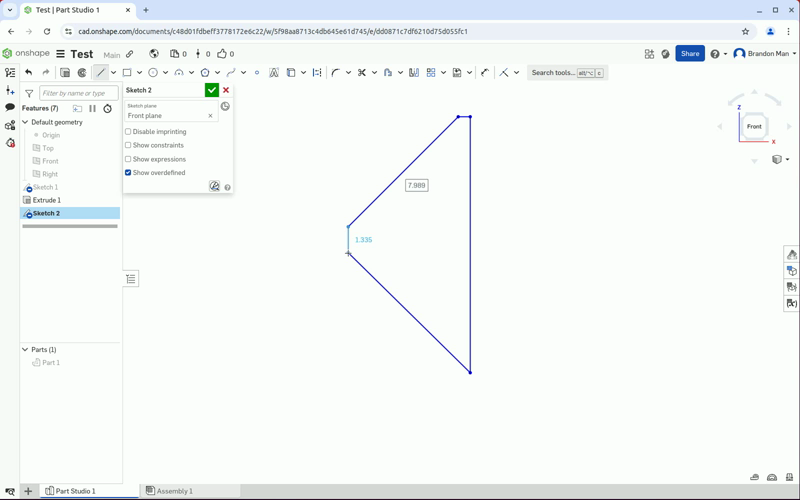
scroll(6)
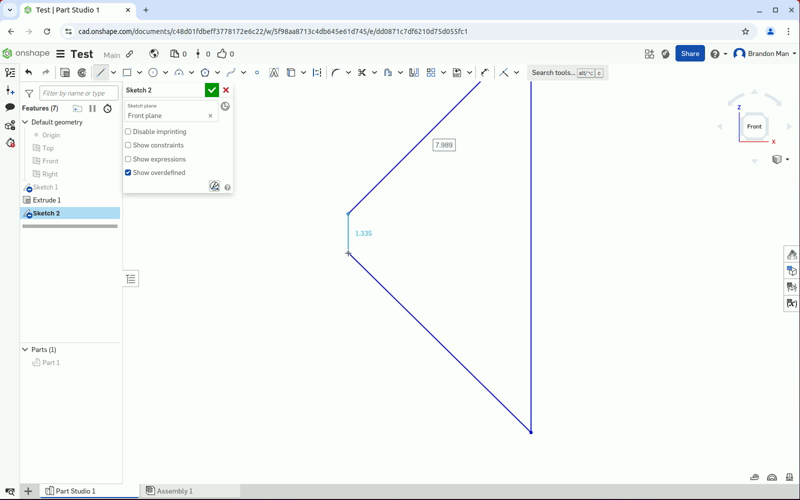
scroll(6)
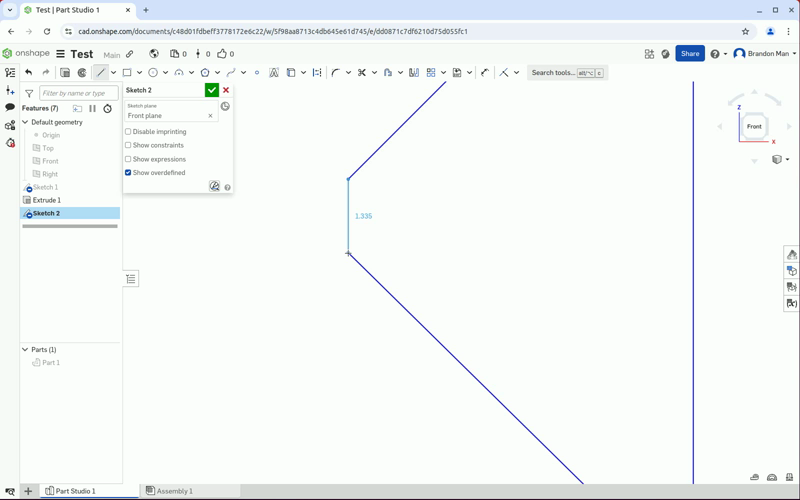
key_up(shift)
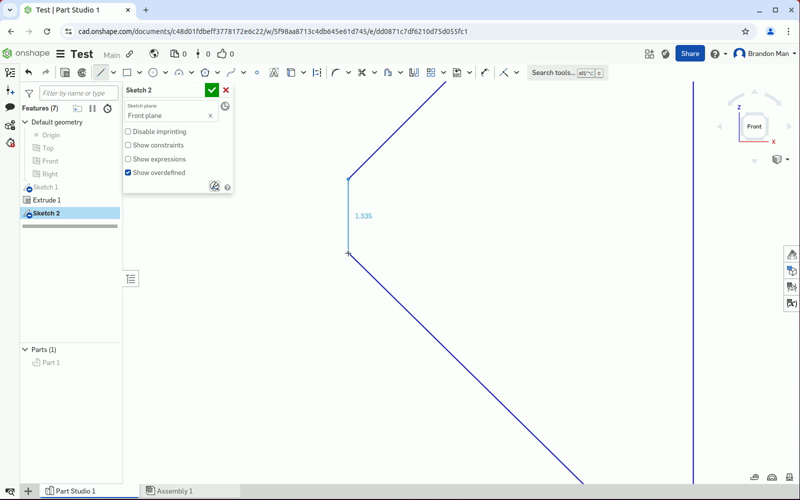
click(348, 252)
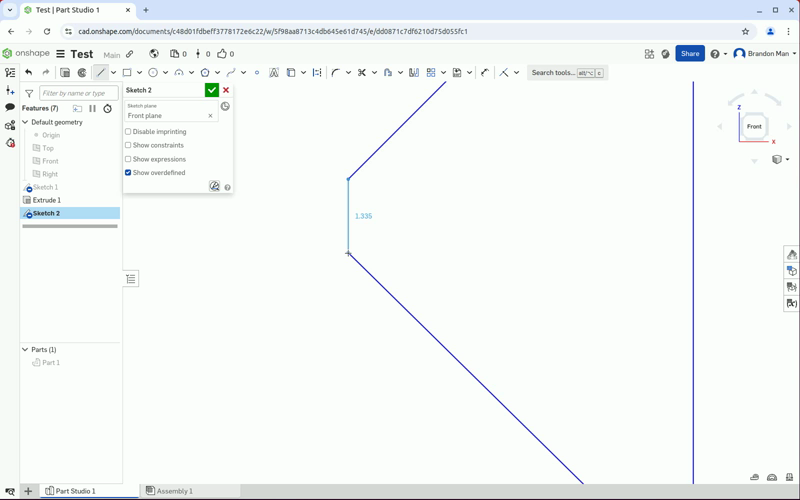
scroll(-6)
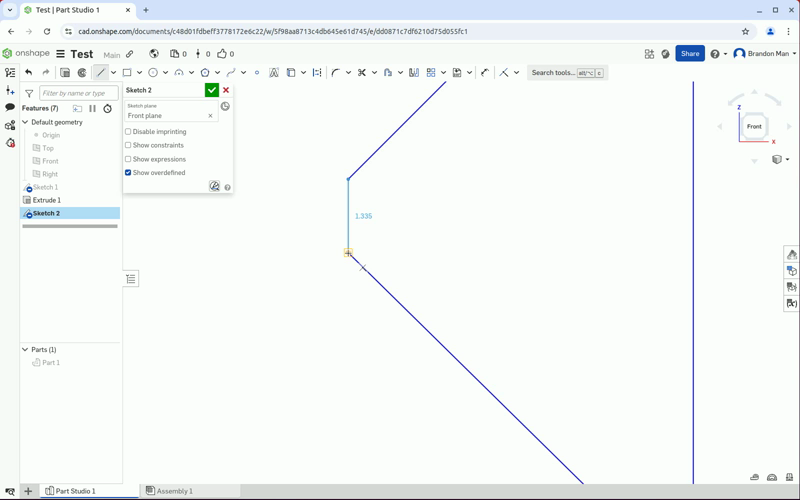
scroll(-6)
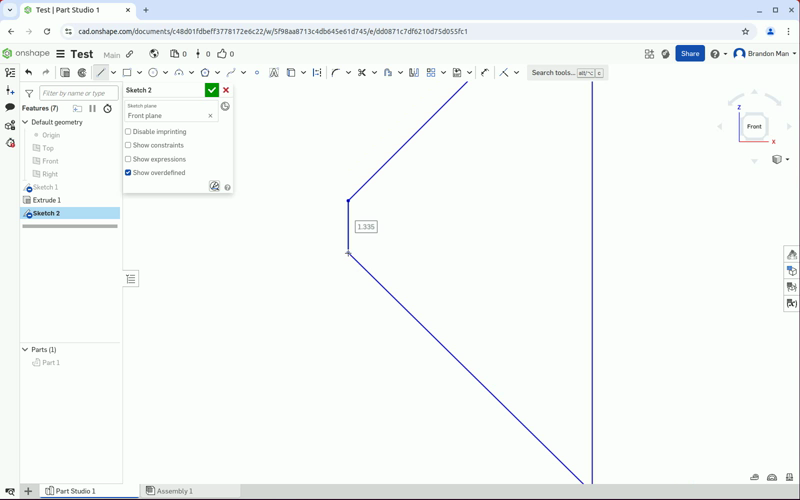
scroll(-6)
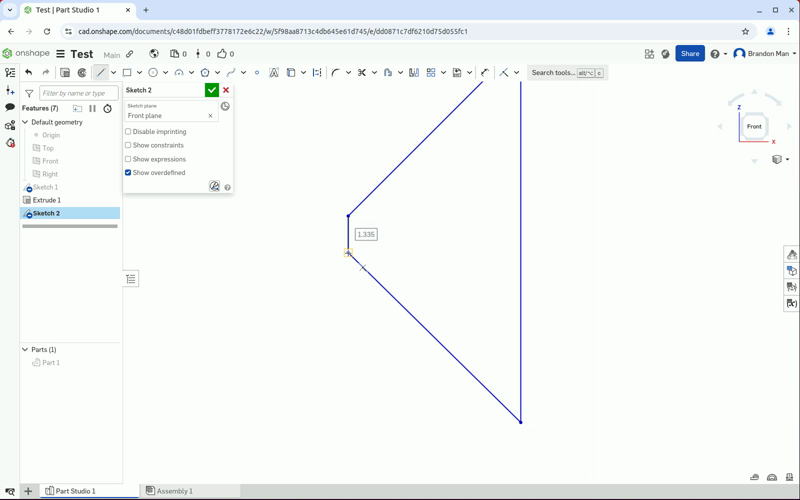
scroll(-6)
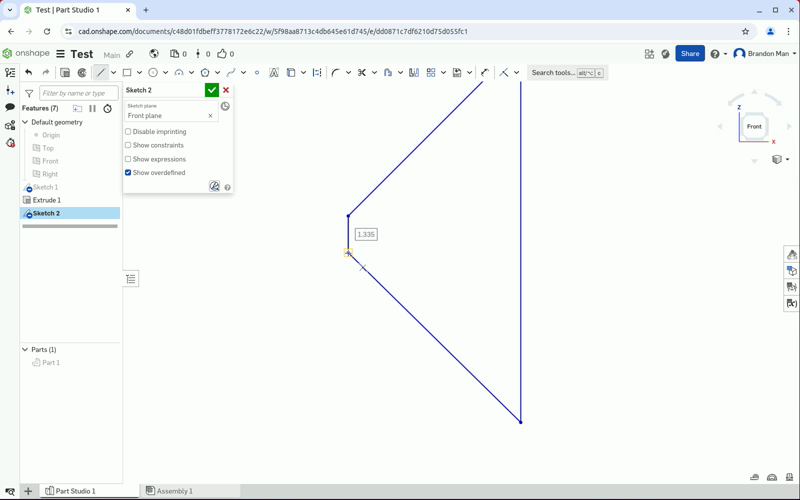
scroll(-6)
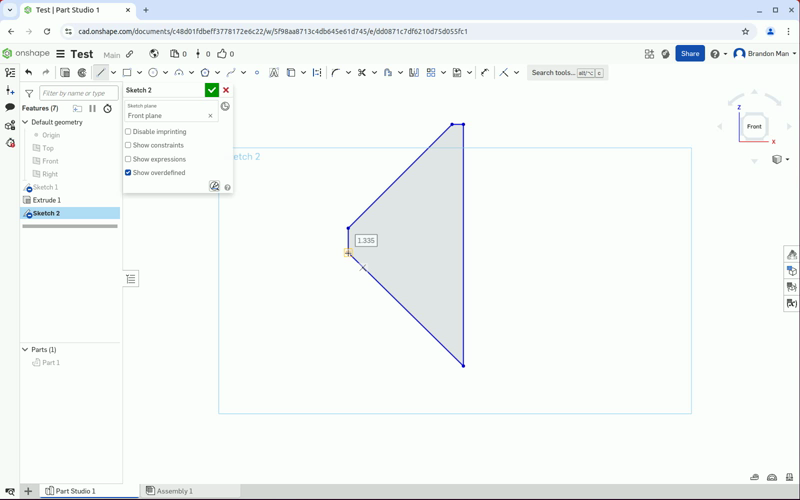
scroll(-6)
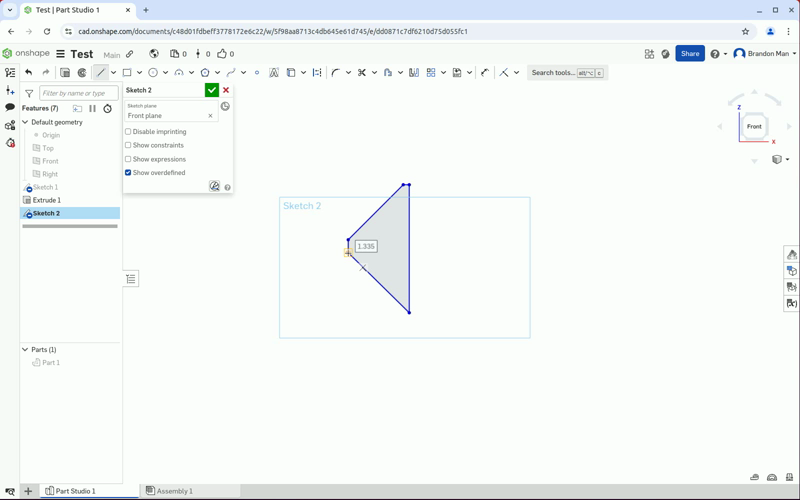
scroll(-6)
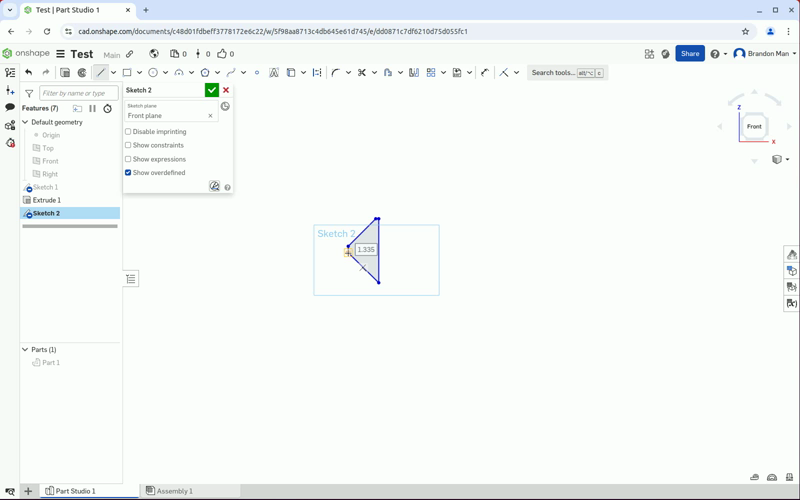
key(esc)
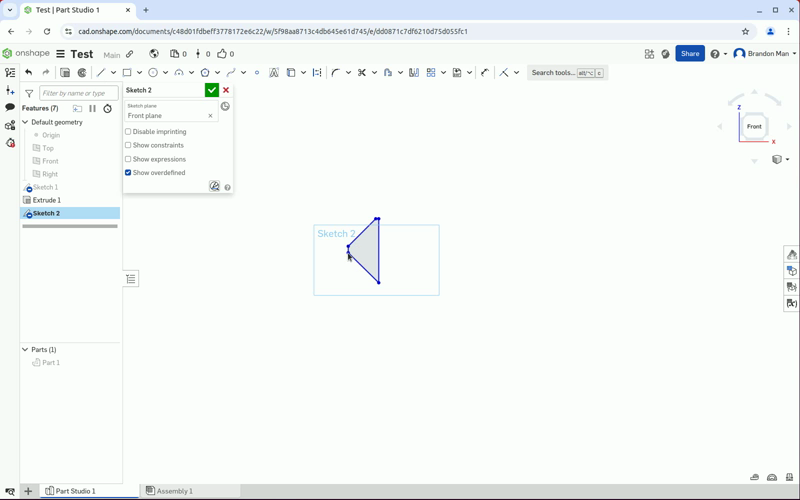
mouse_move(373, 254)
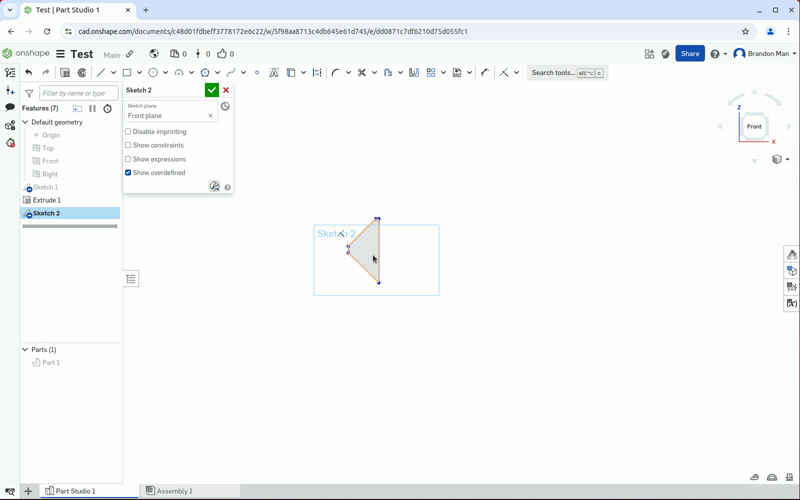
scroll(6)
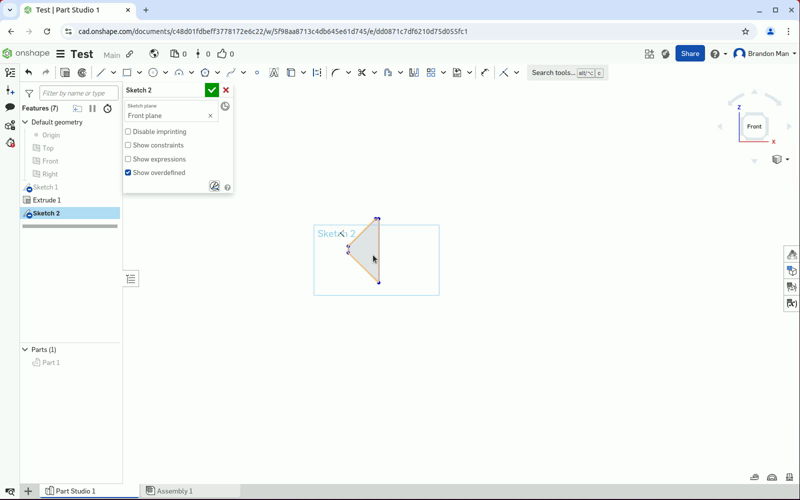
scroll(6)
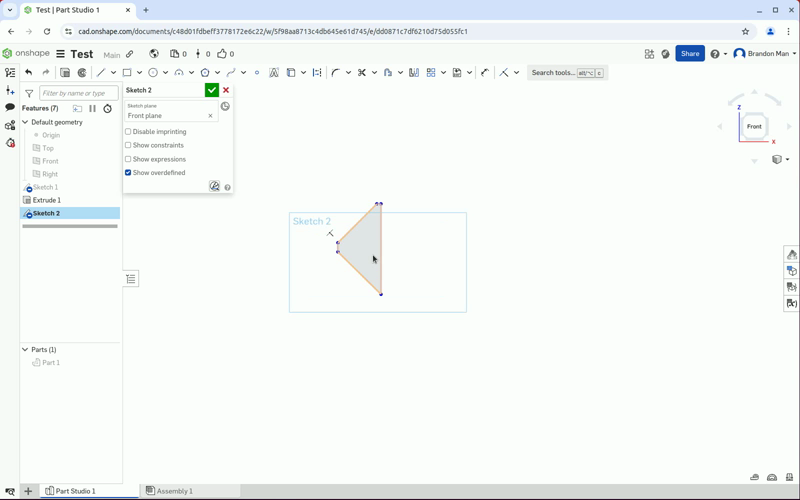
scroll(6)
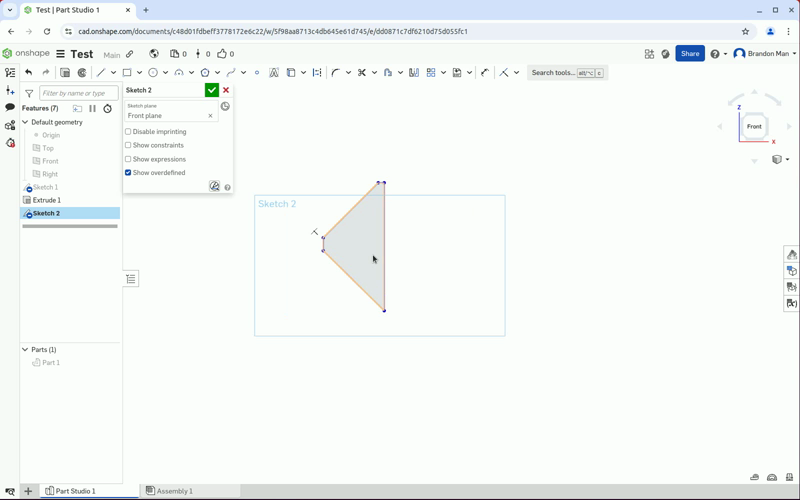
scroll(6)
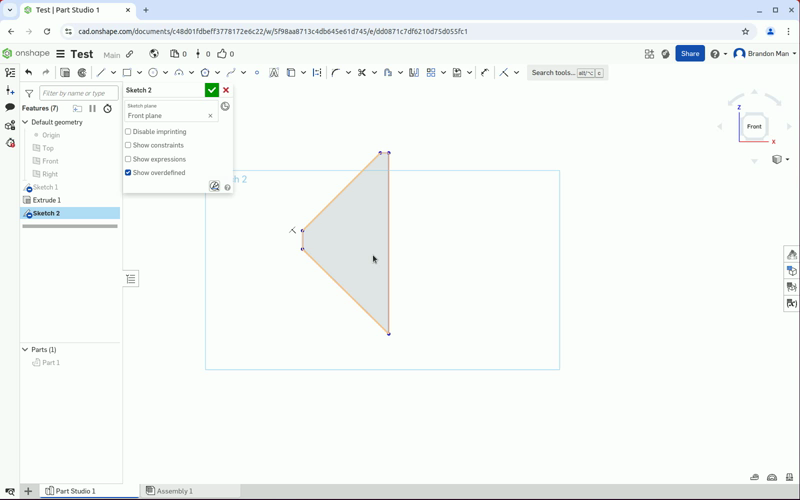
scroll(6)
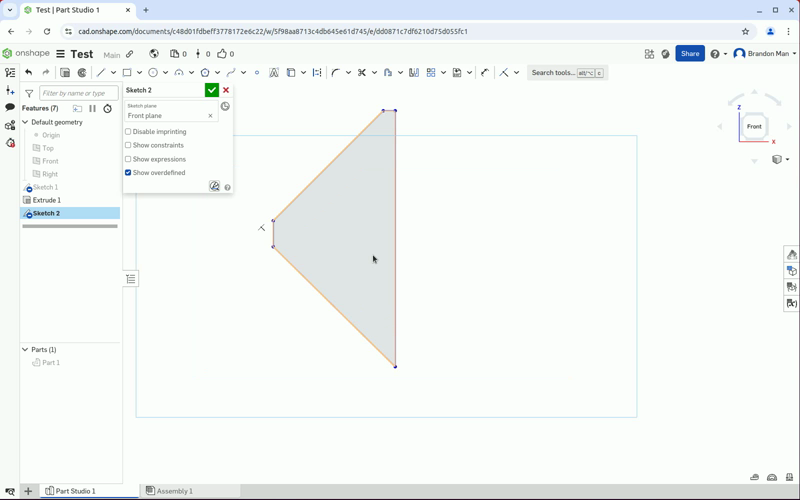
scroll(6)
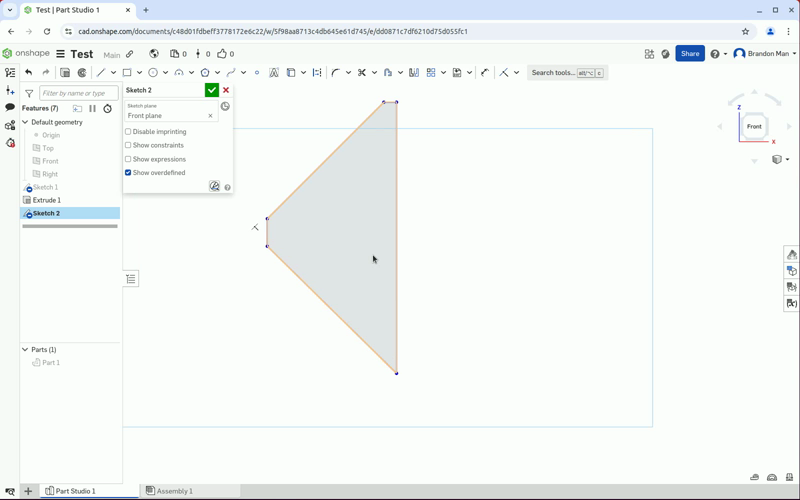
scroll(6)
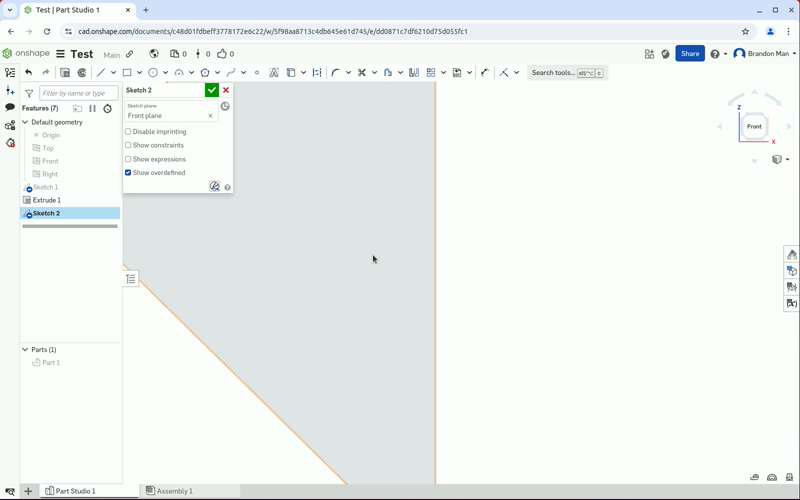
click(373, 254)
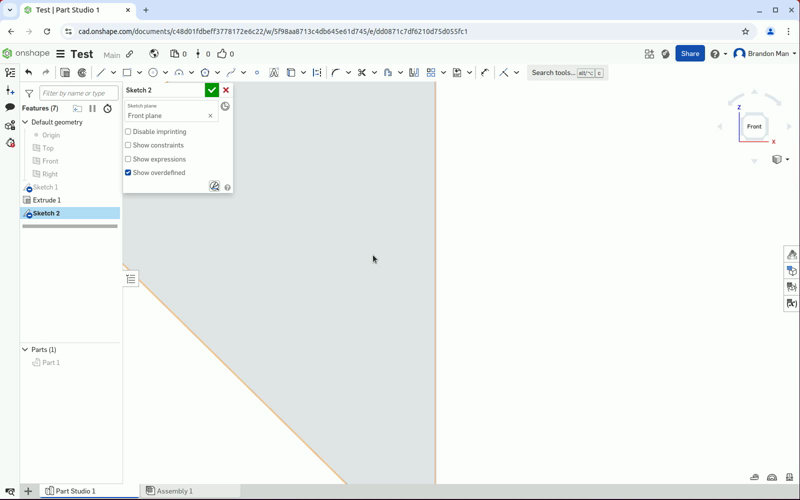
scroll(-6)
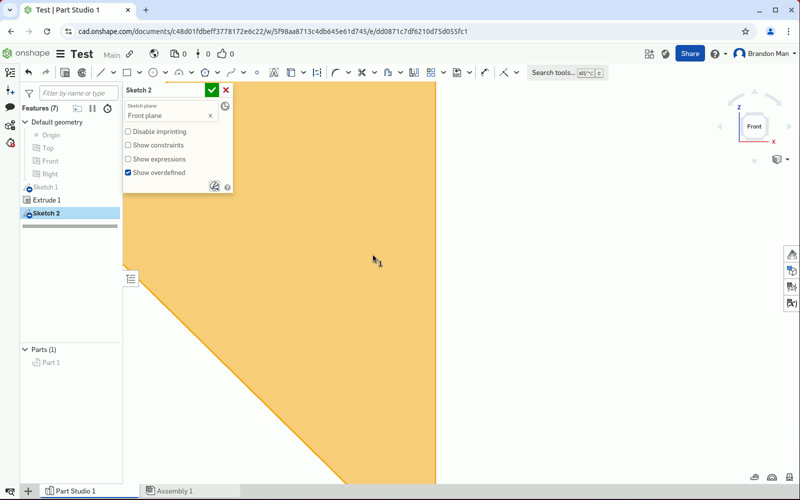
scroll(-6)
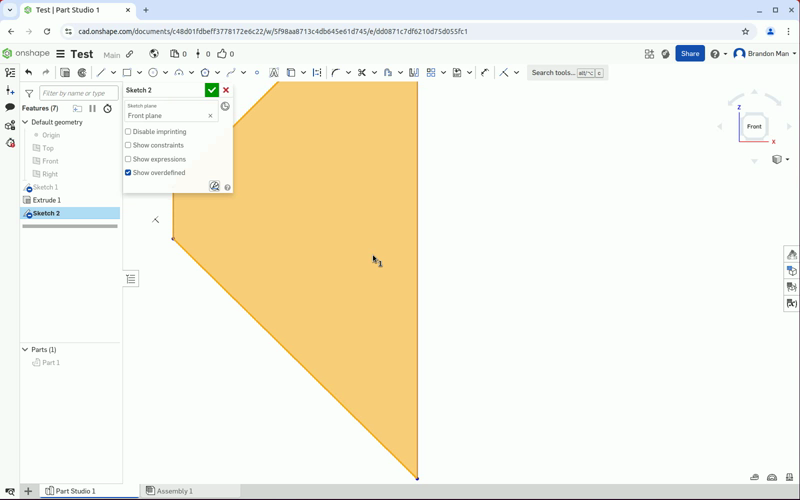
scroll(-6)
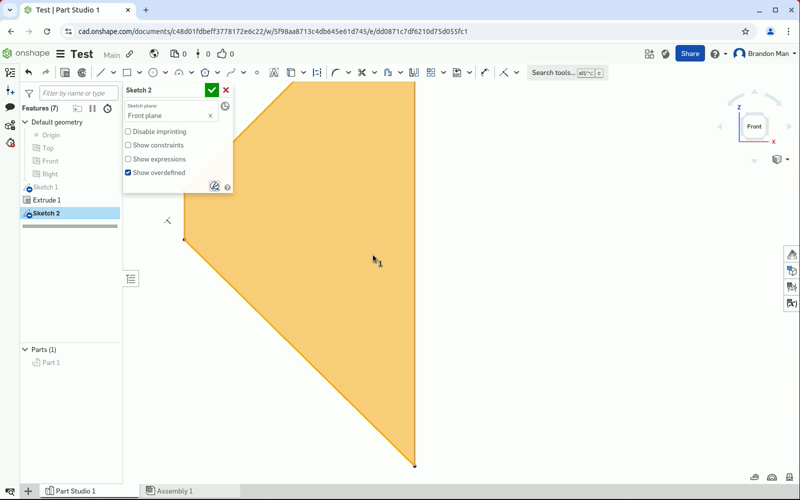
scroll(-6)
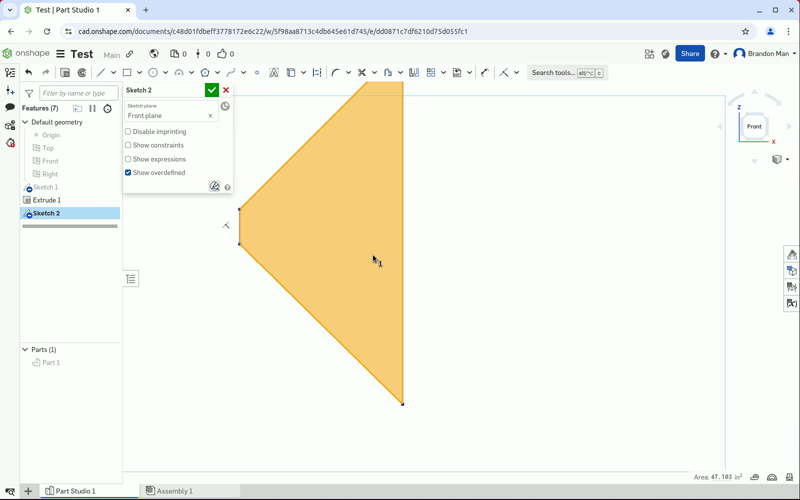
scroll(-6)
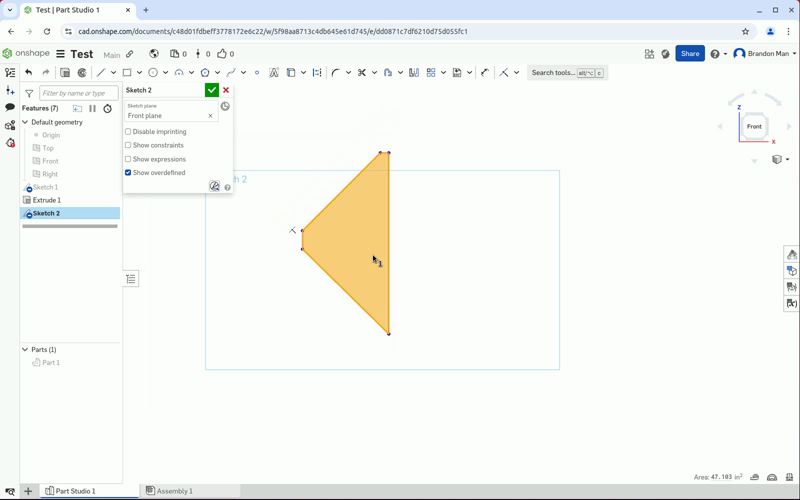
scroll(-6)
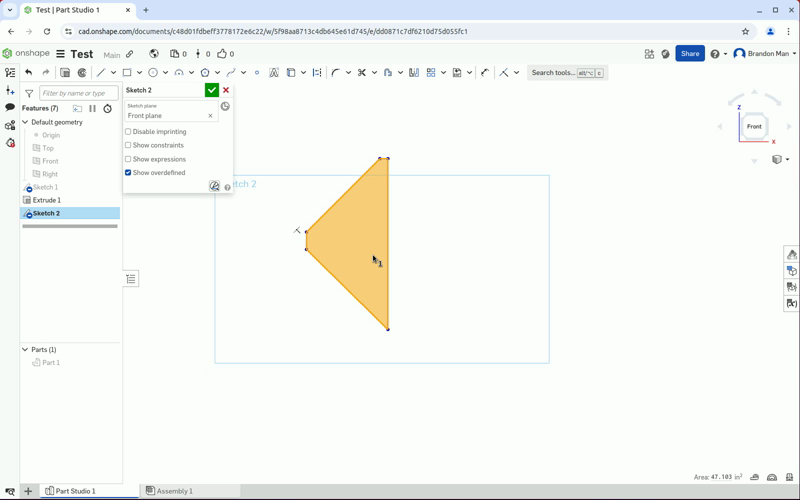
scroll(-6)
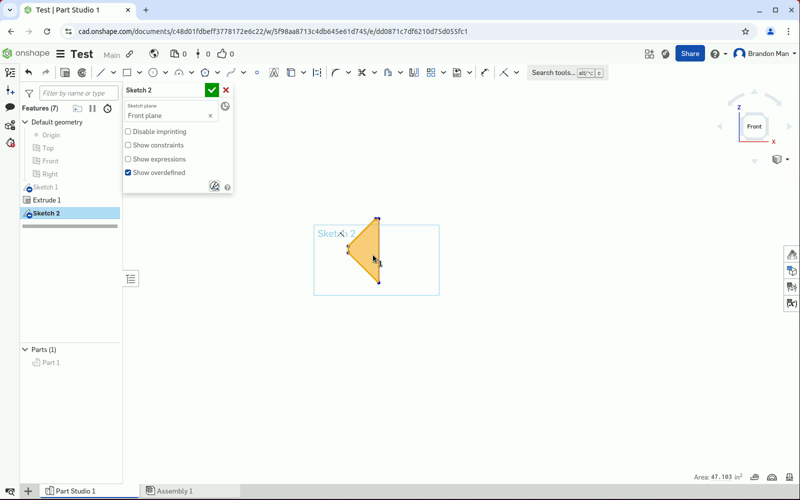
mouse_move(73, 352)
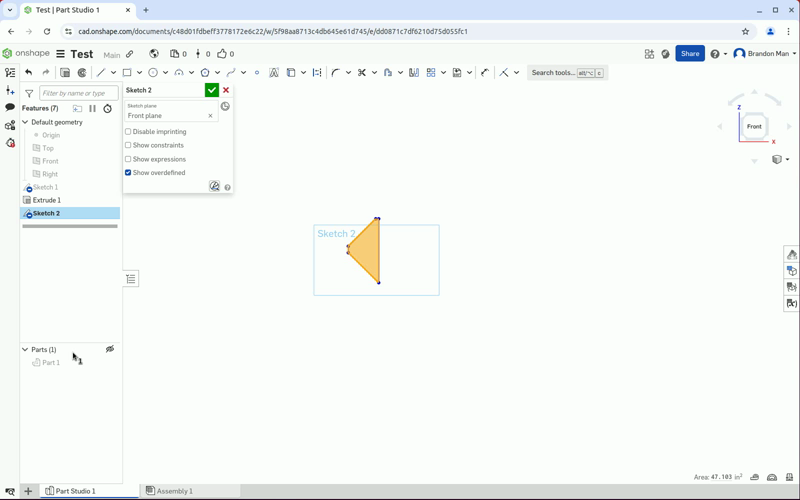
key(shift+y)
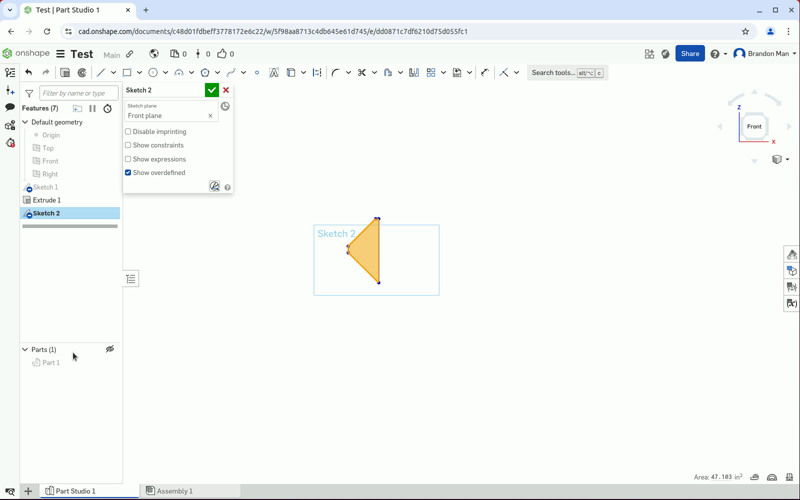
key(shift+e)
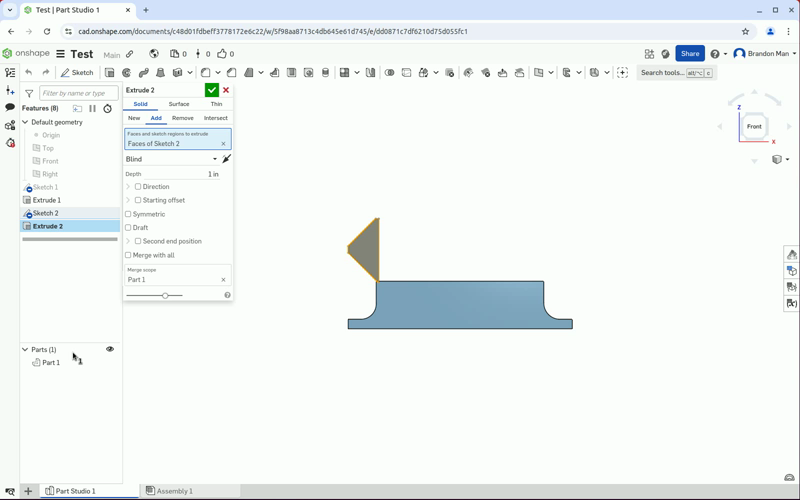
mouse_move(143, 106)
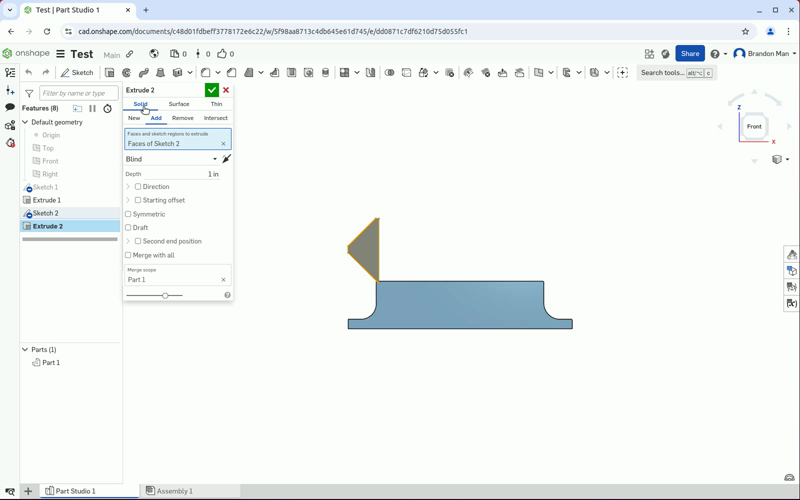
click(143, 106)
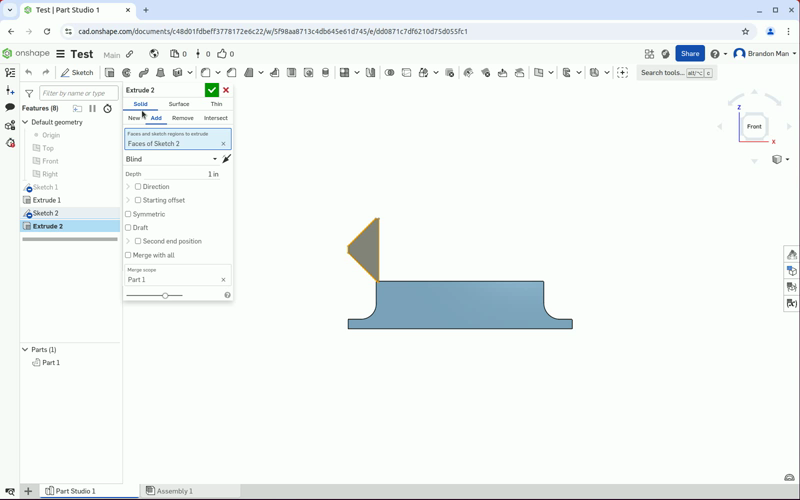
mouse_move(137, 120)
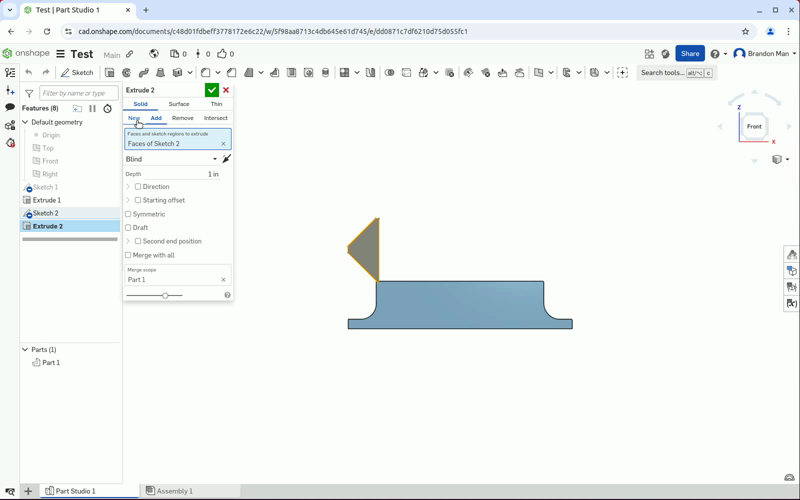
click(137, 120)
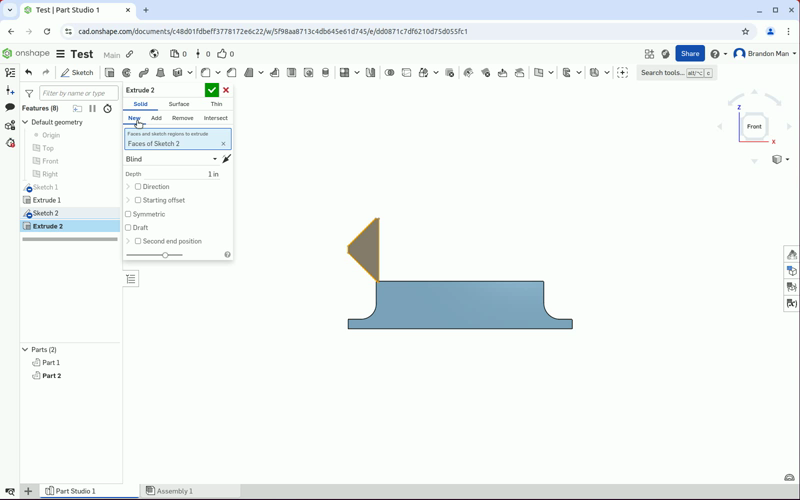
key(tab, 4)
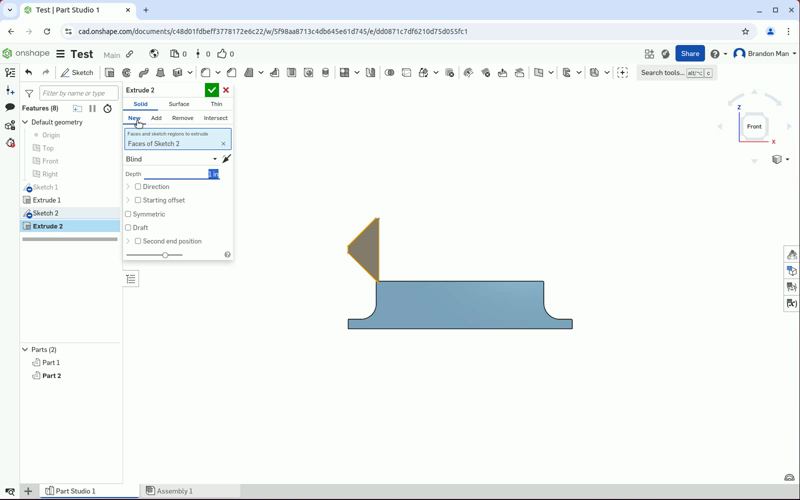
text(10.351)
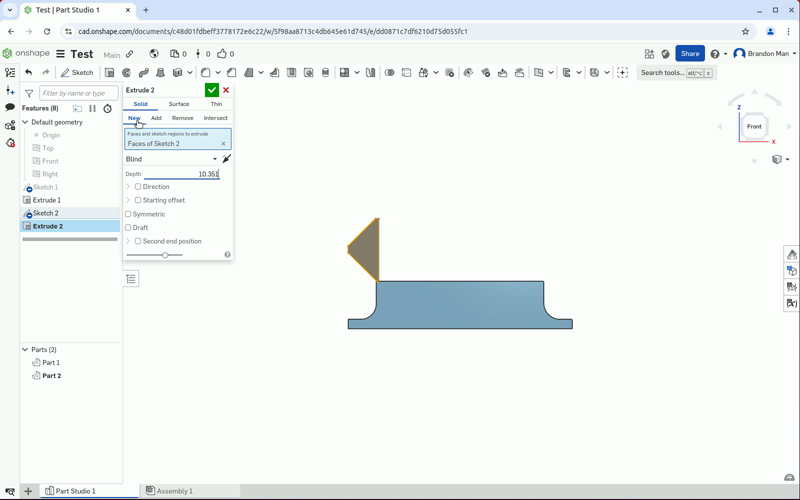
key(enter)
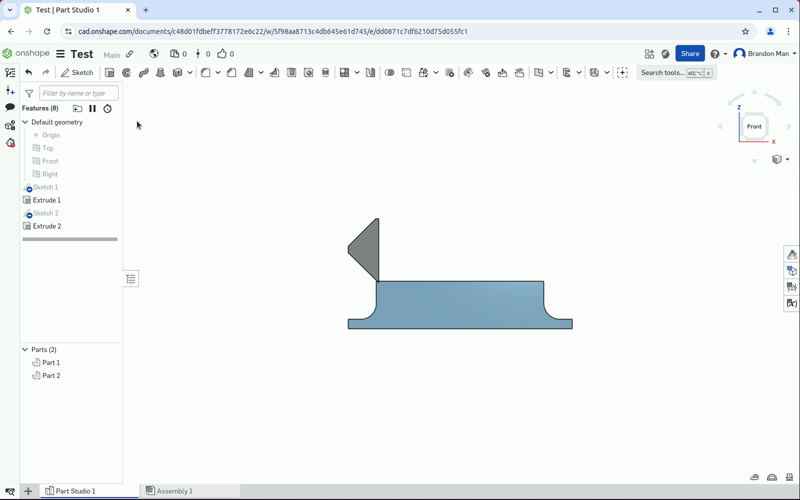
key(shift+h)
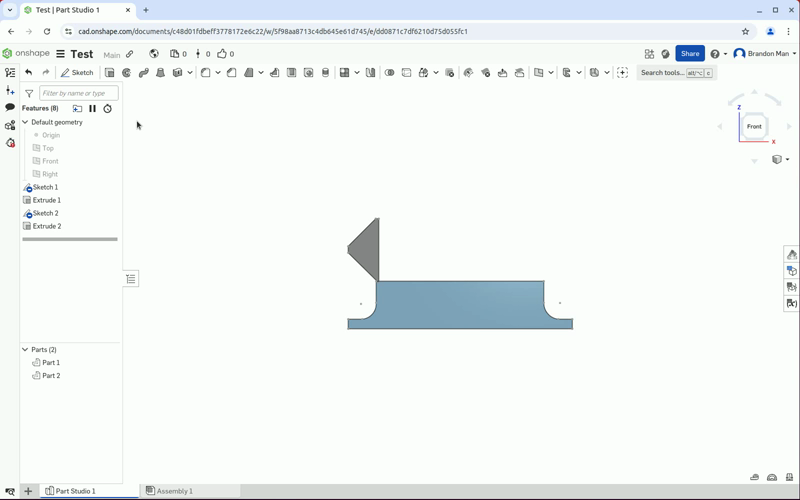
key(shift+h)
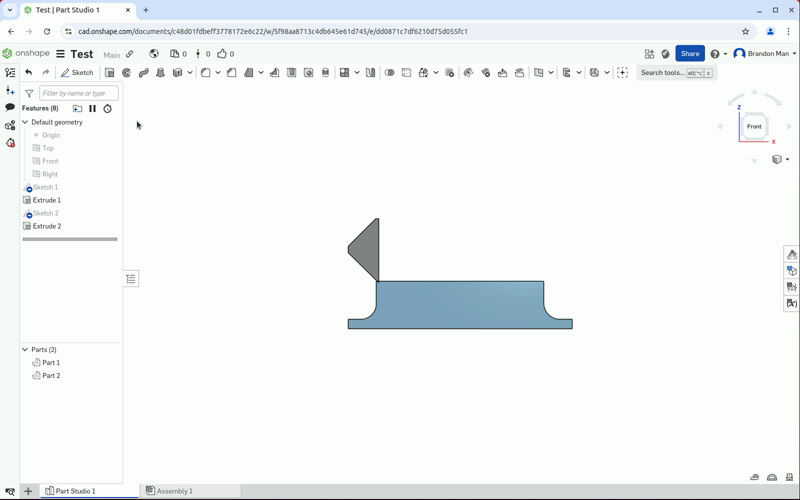
mouse_move(73, 189)
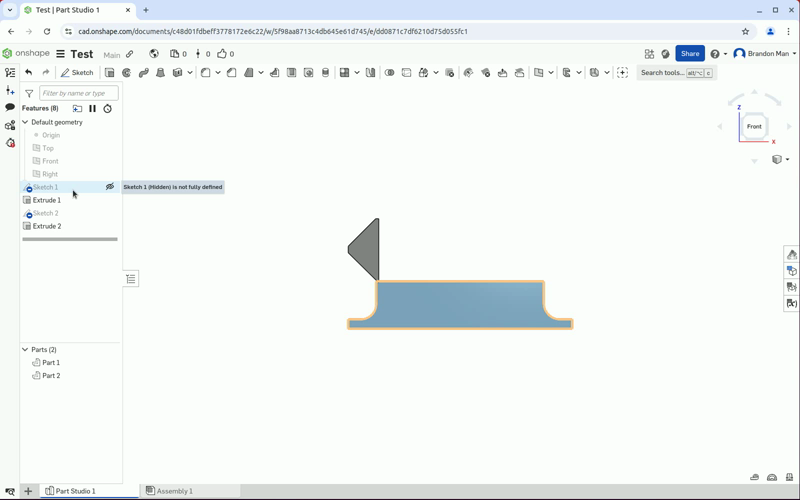
click(73, 189)
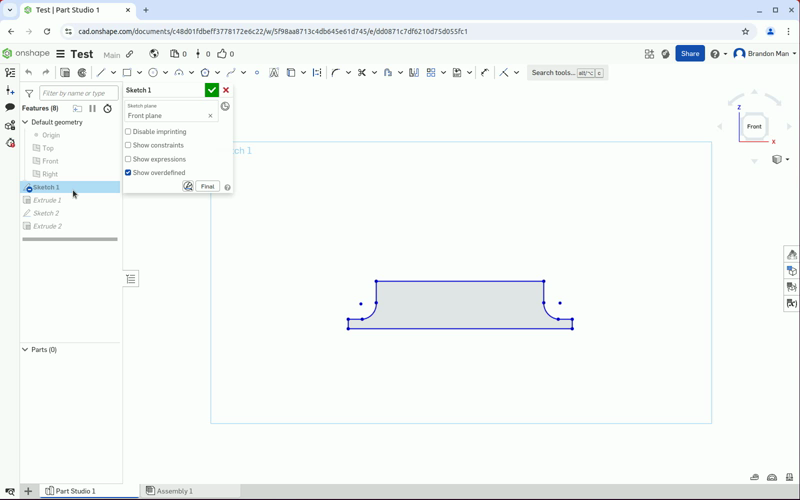
mouse_move(229, 92)
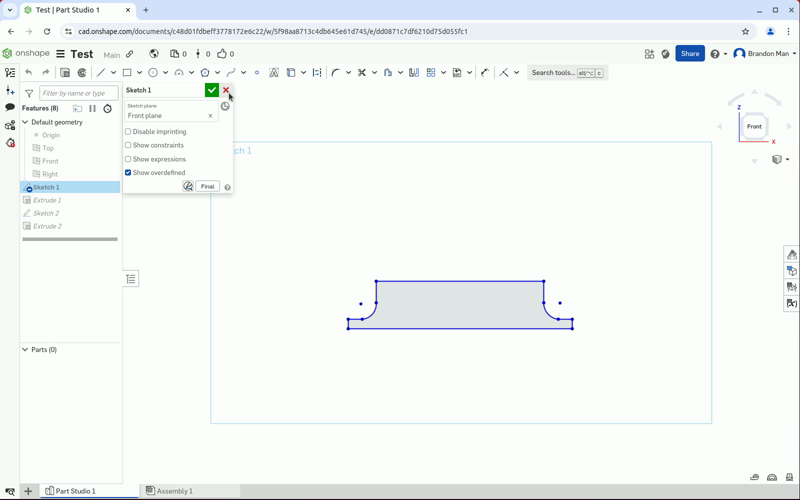
click(229, 92)
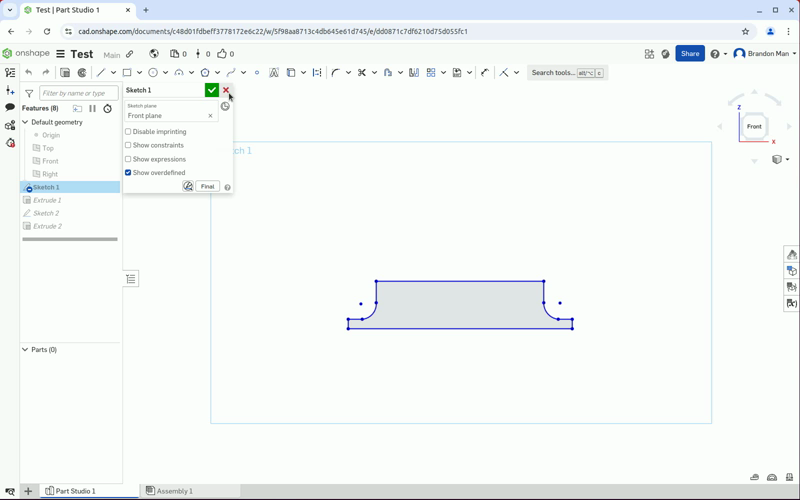
key(shift+s)
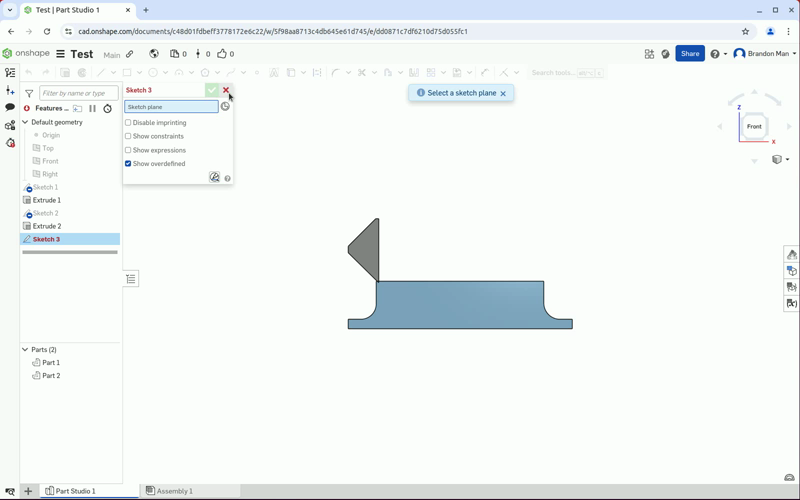
mouse_move(73, 163)
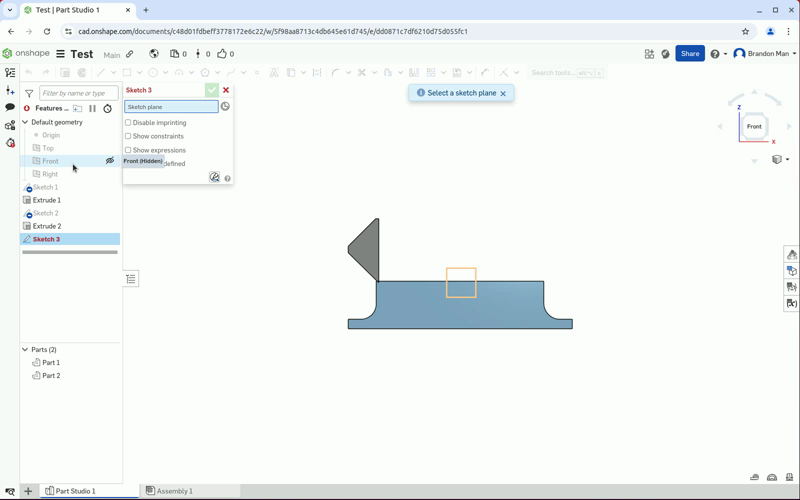
click(73, 163)
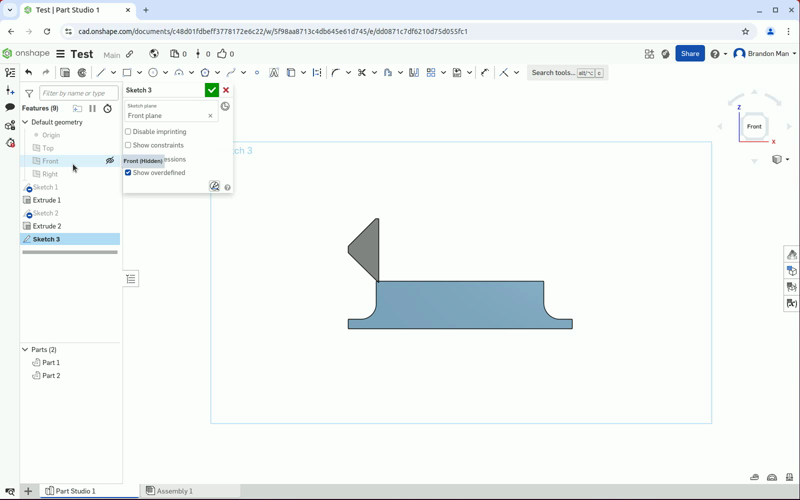
mouse_move(73, 352)
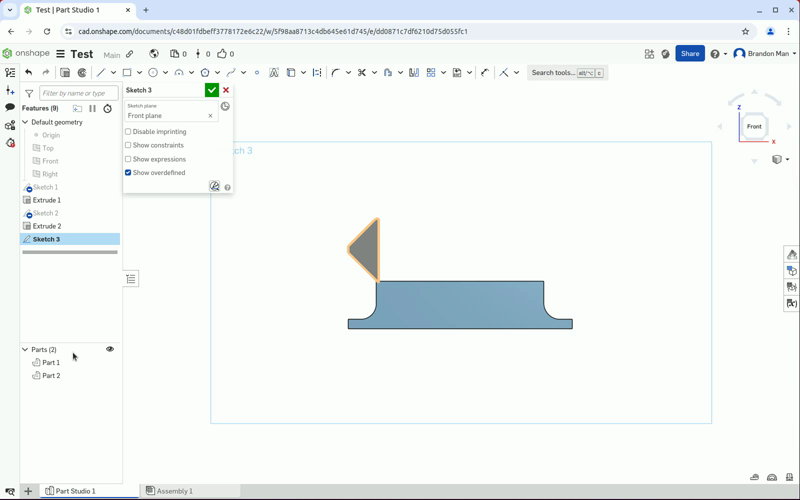
key(y)
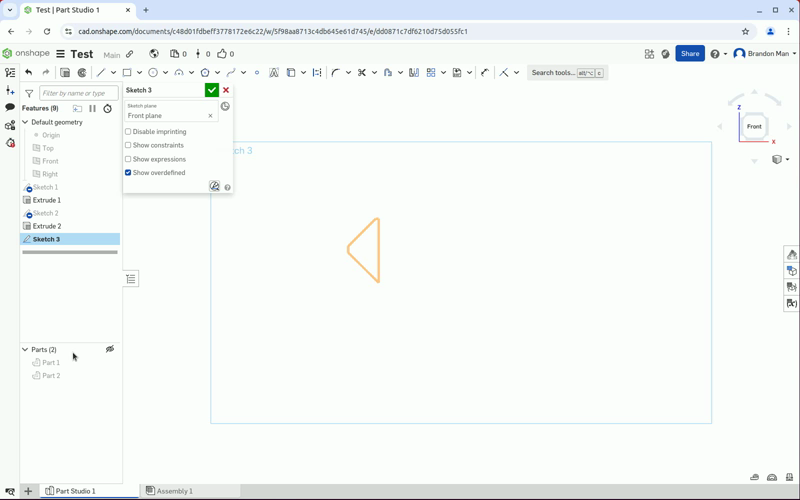
key(l)
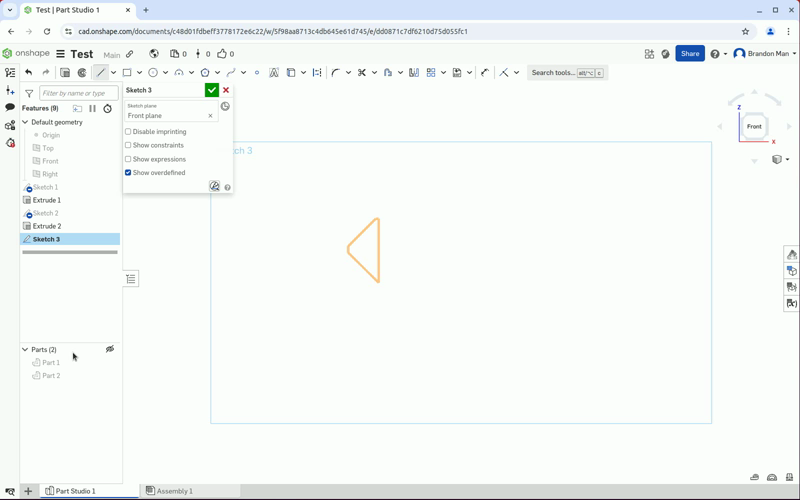
key_down(shift)
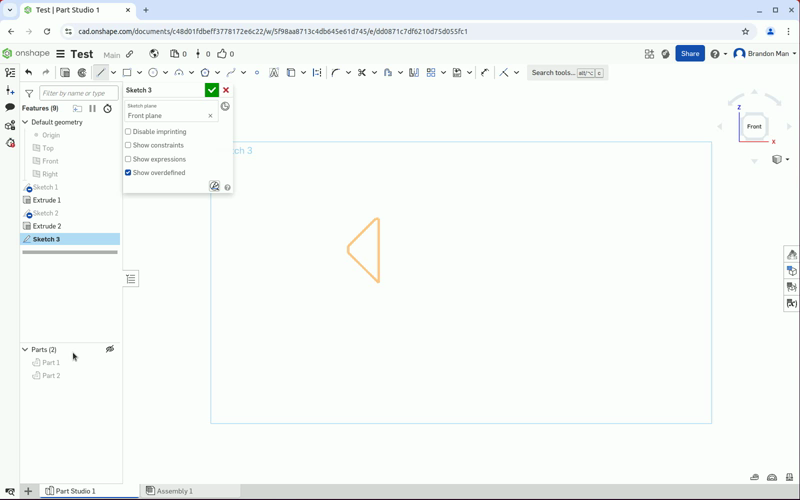
mouse_move(543, 281)
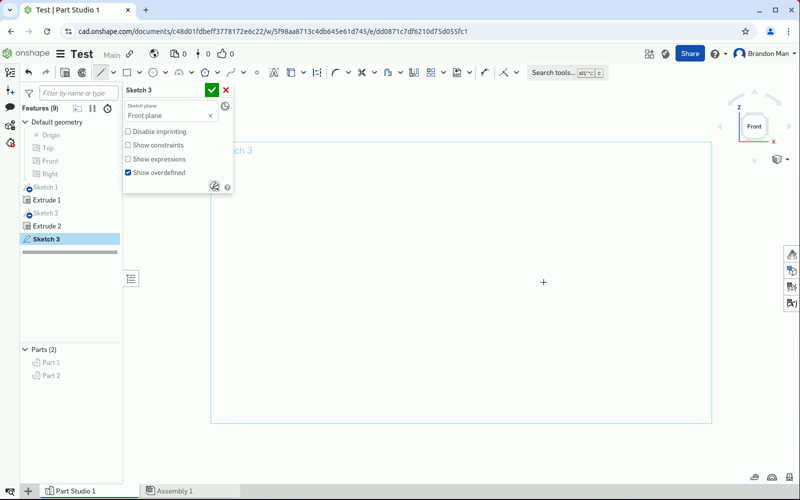
click(543, 281)
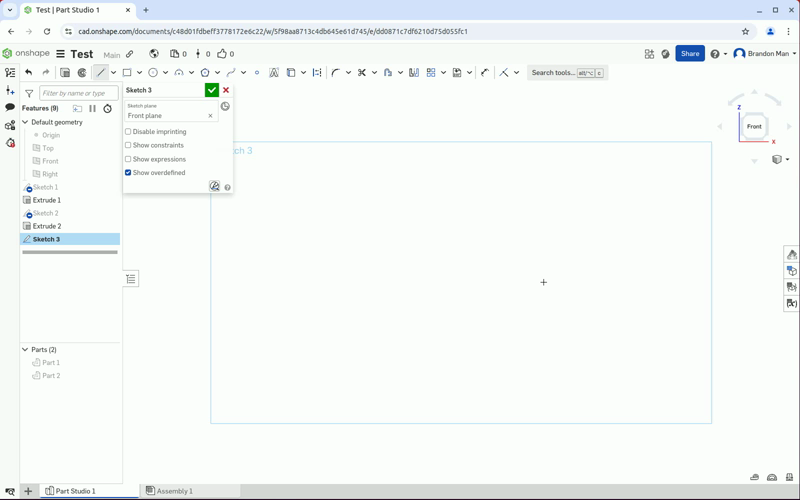
key_up(shift)
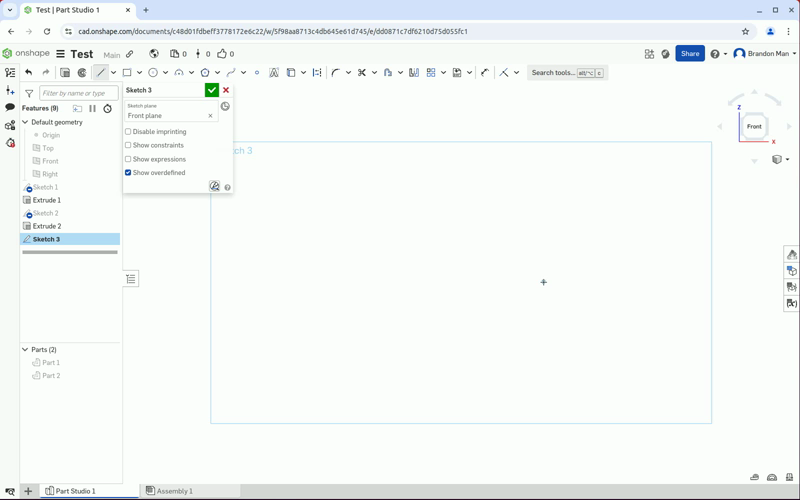
key_down(shift)
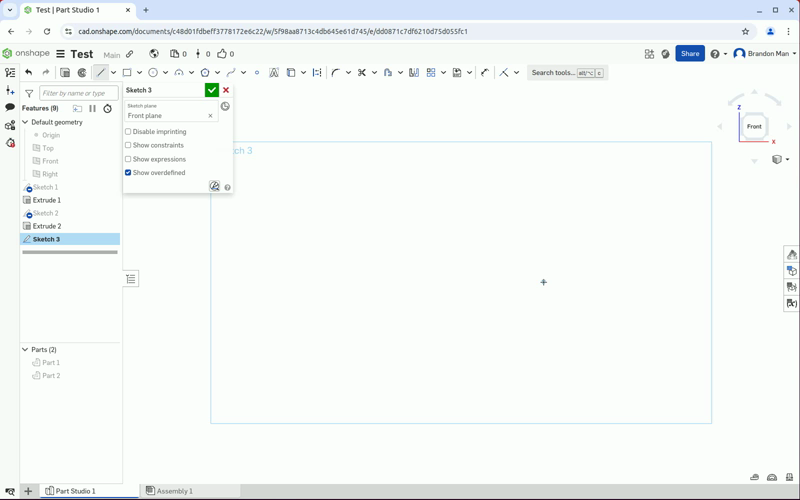
mouse_move(573, 281)
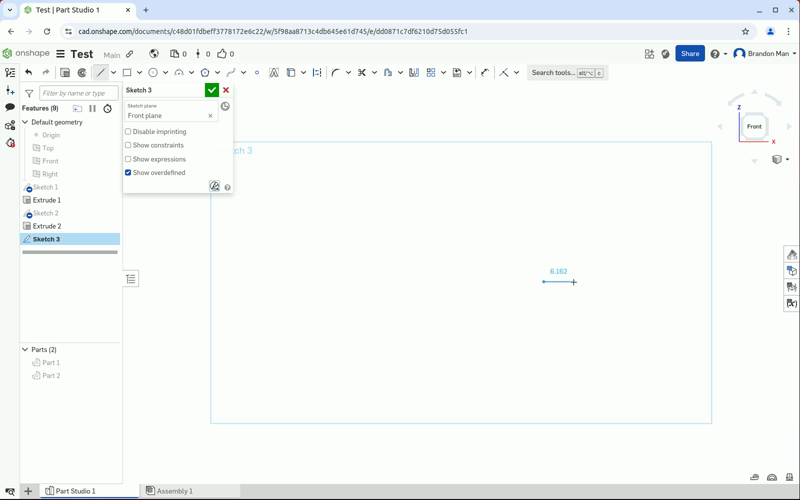
mouse_move(573, 252)
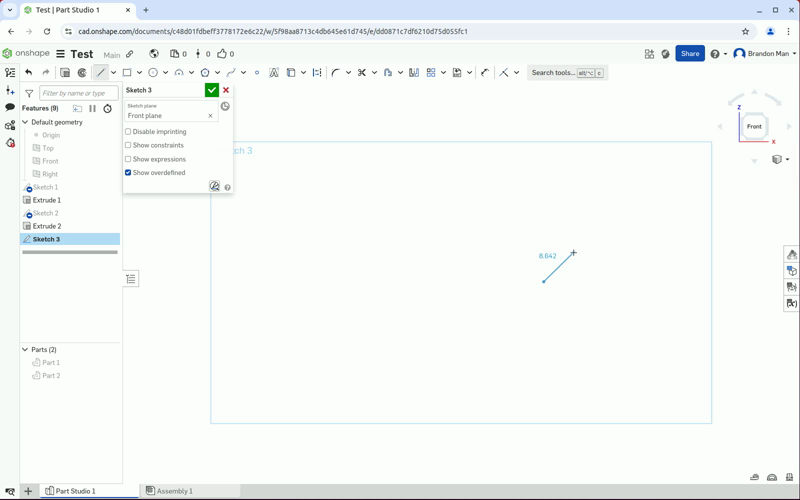
click(573, 252)
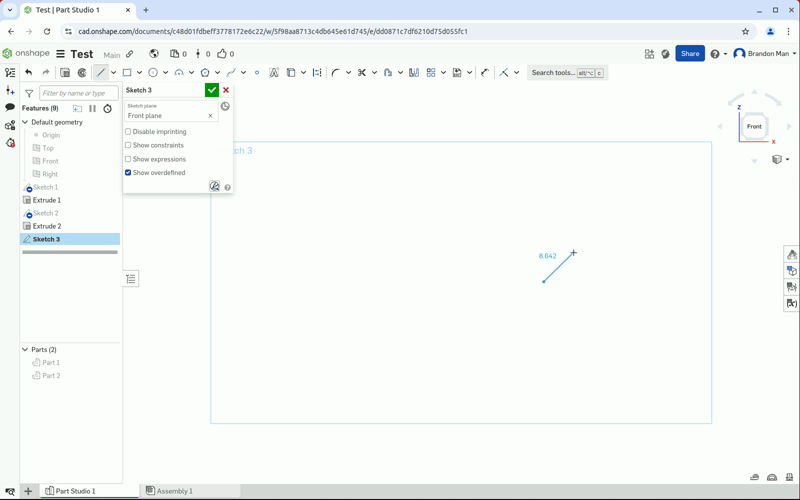
key_up(shift)
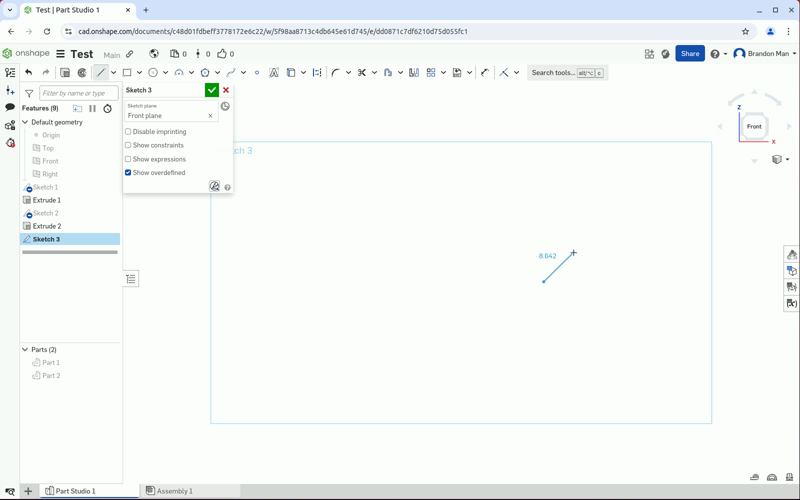
key_down(shift)
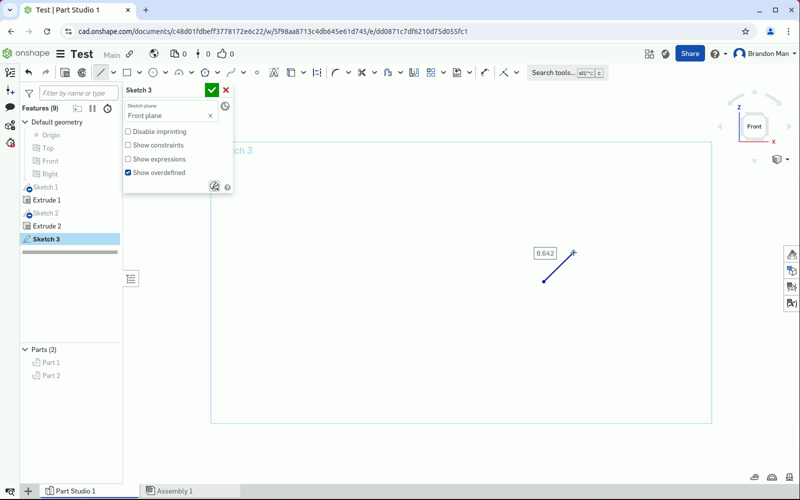
mouse_move(589, 252)
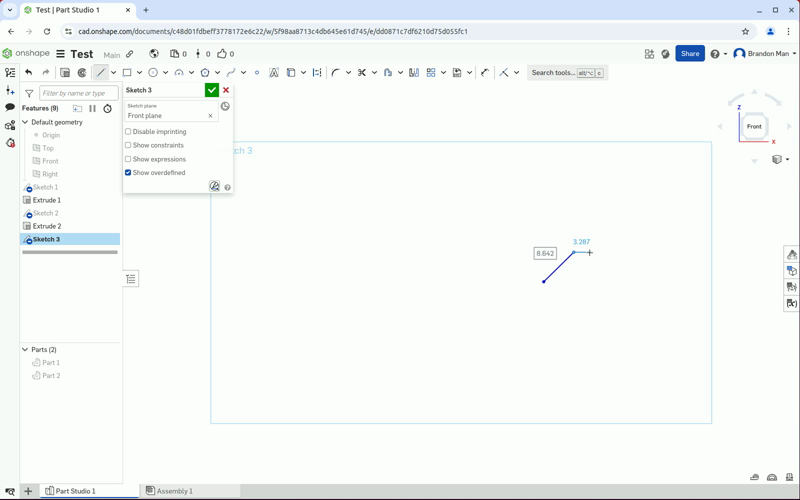
mouse_move(573, 246)
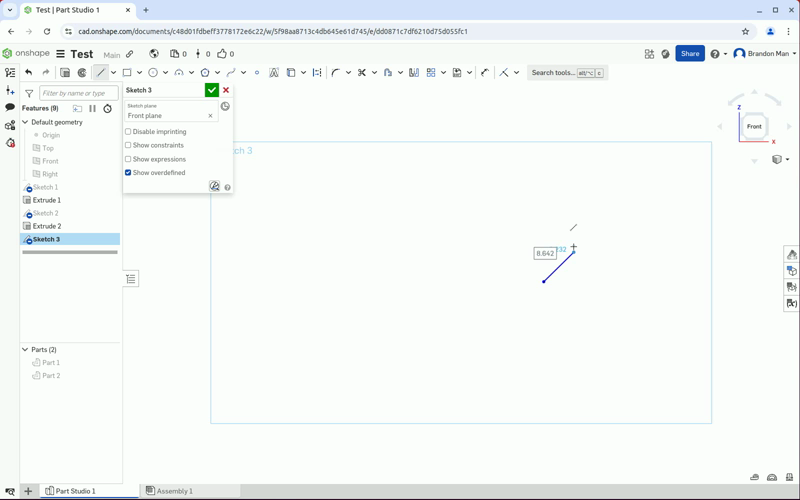
scroll(6)
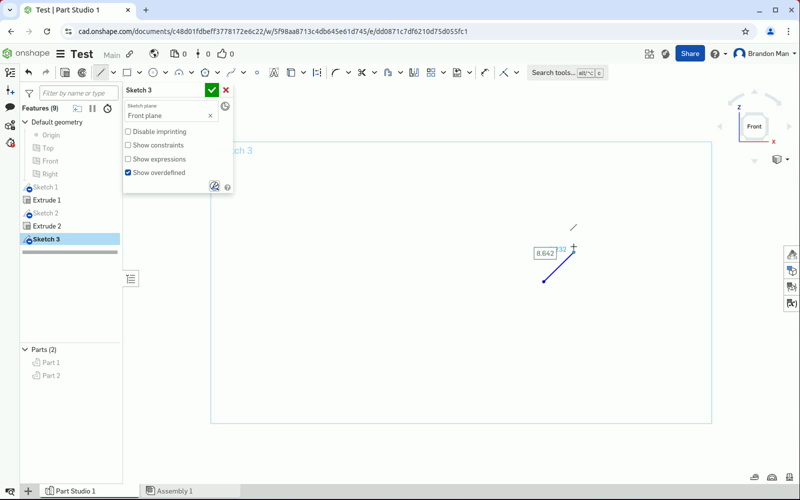
scroll(6)
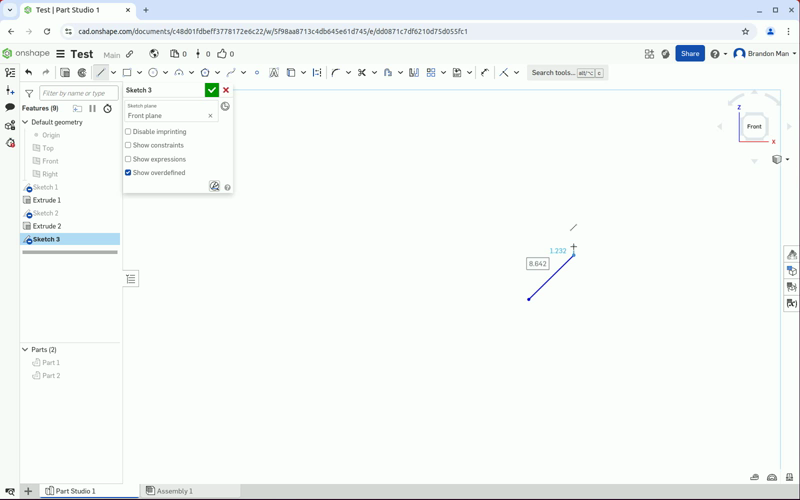
scroll(6)
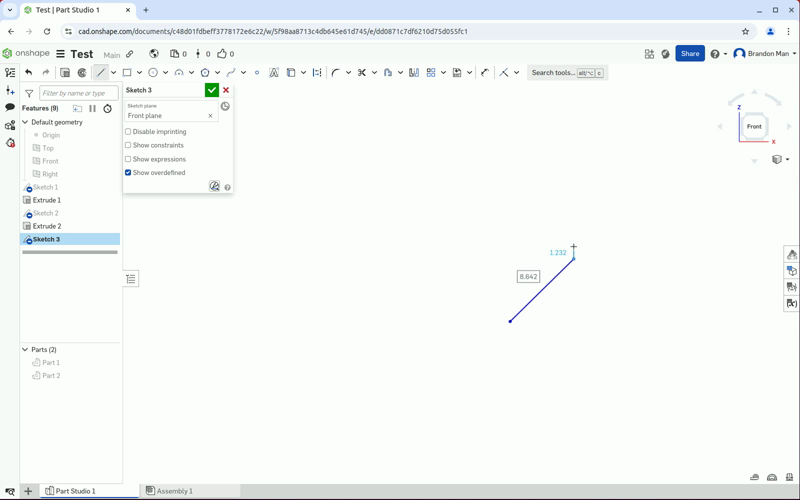
scroll(6)
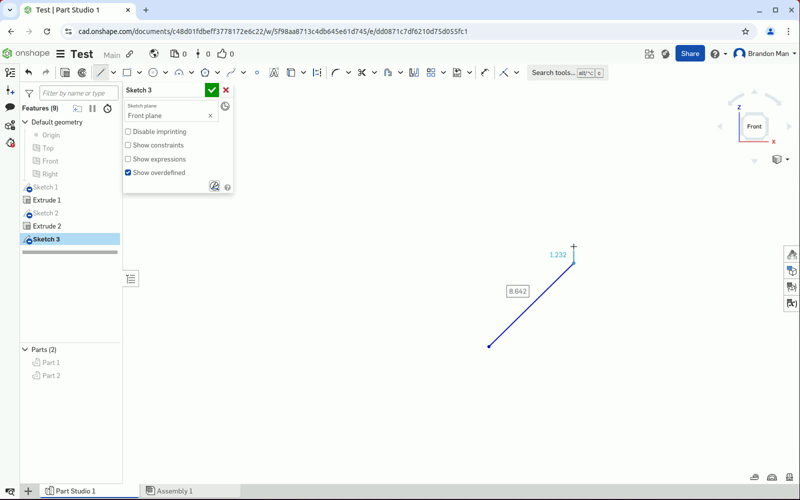
scroll(6)
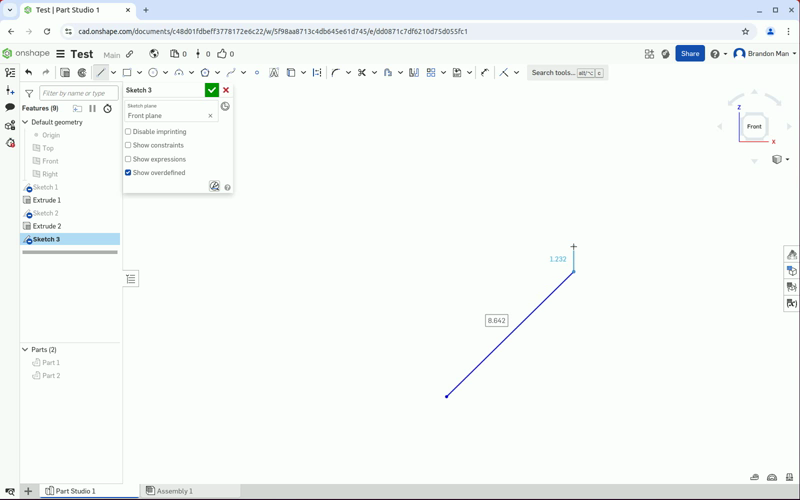
scroll(6)
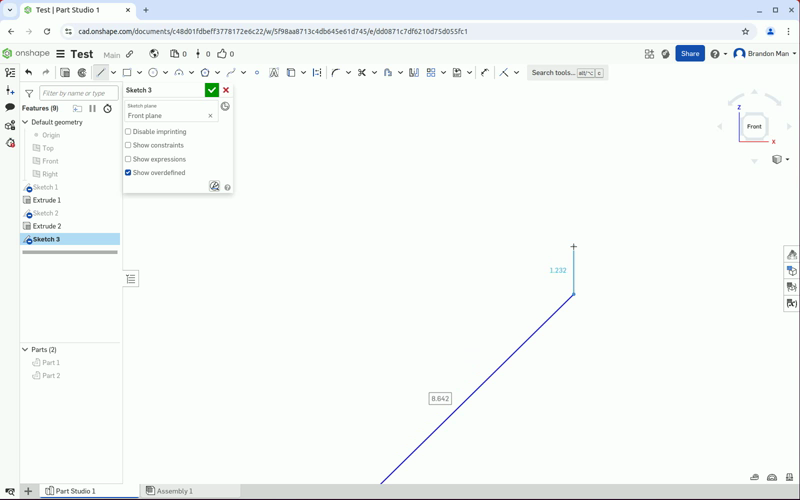
scroll(6)
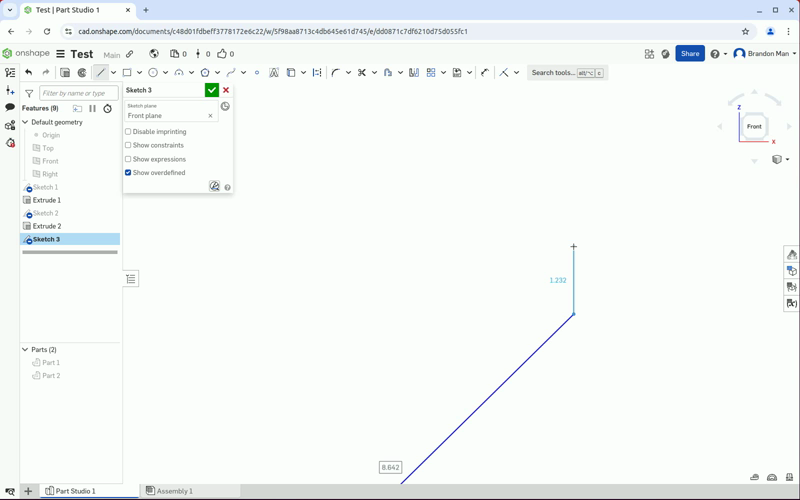
click(573, 246)
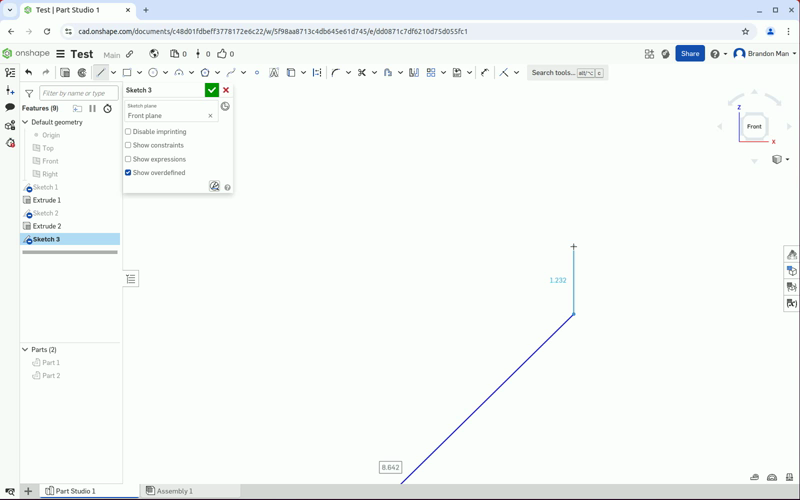
scroll(-6)
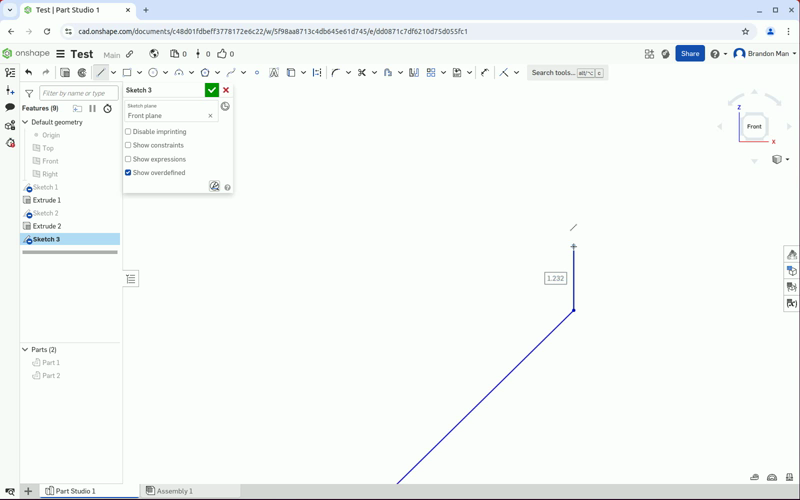
scroll(-6)
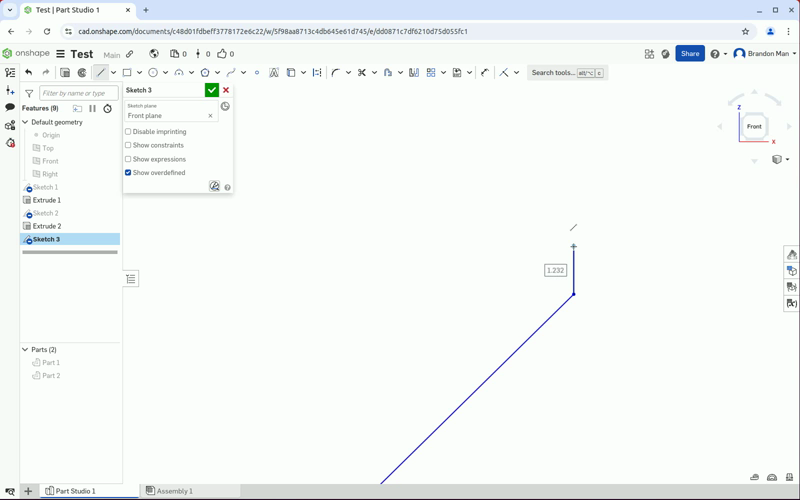
scroll(-6)
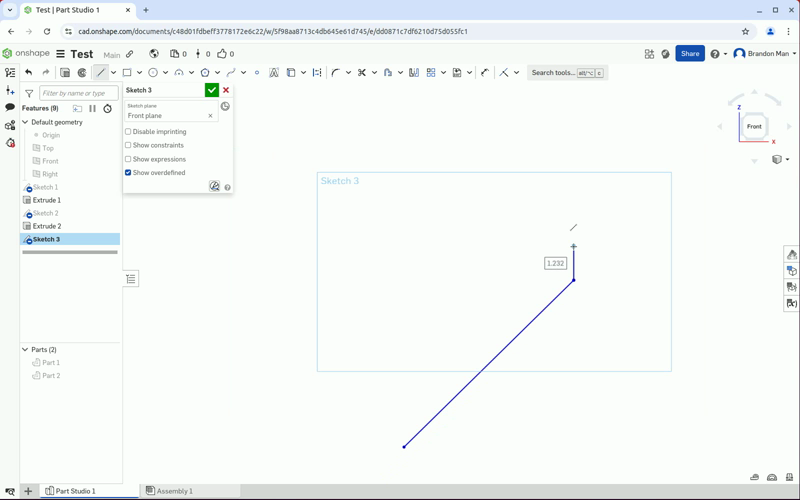
scroll(-6)
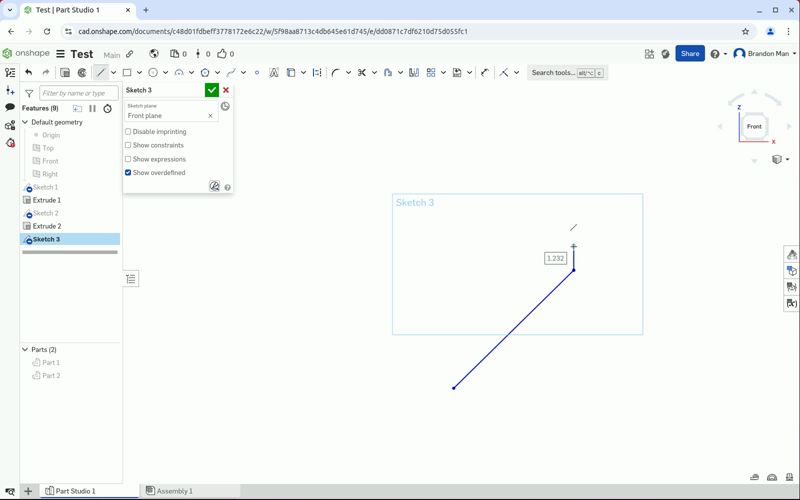
scroll(-6)
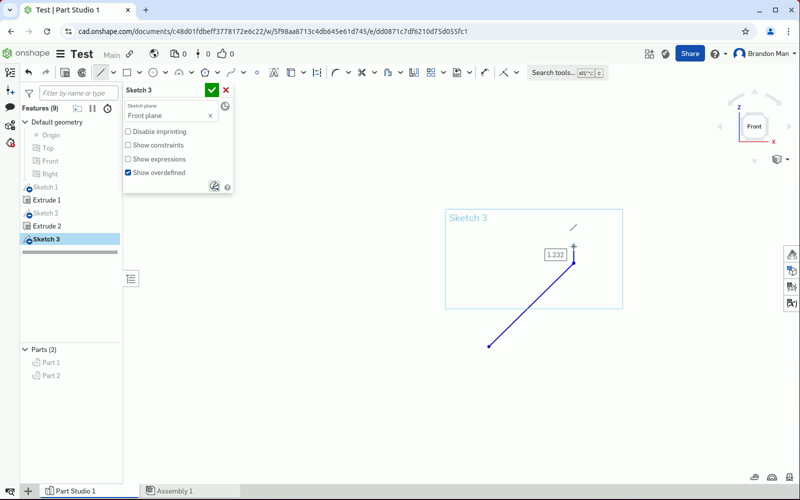
scroll(-6)
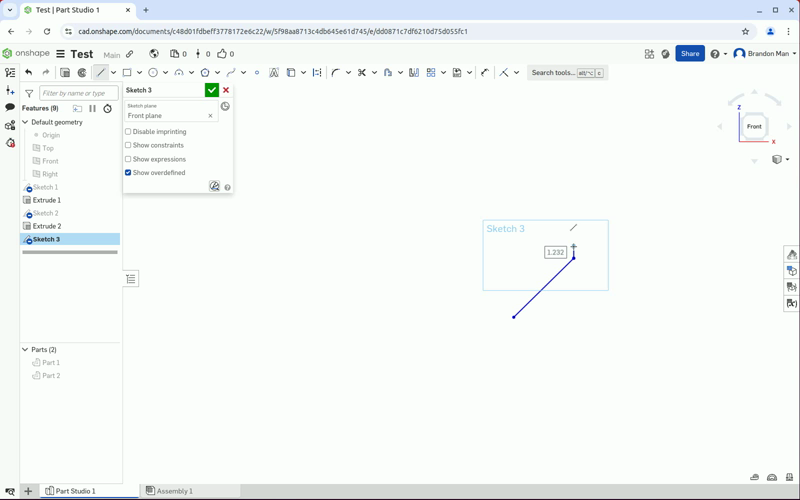
scroll(-6)
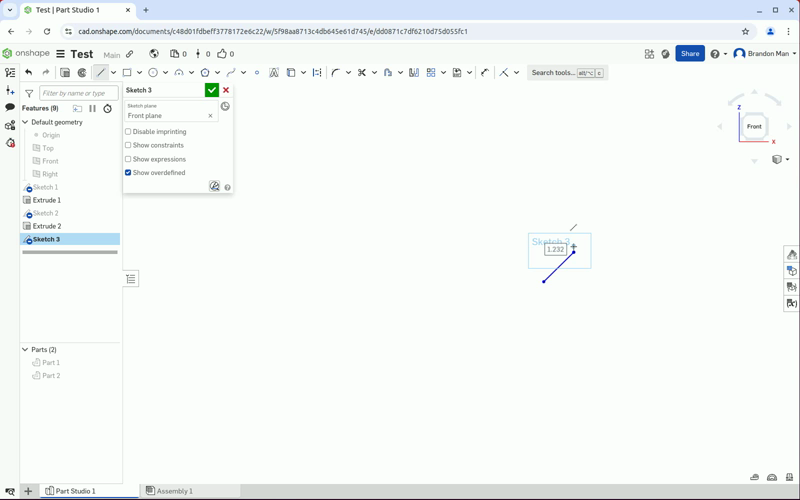
key_up(shift)
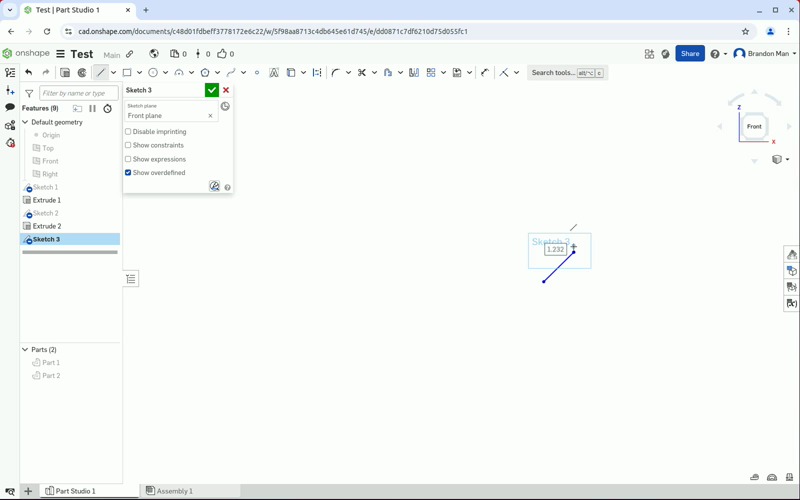
key_down(shift)
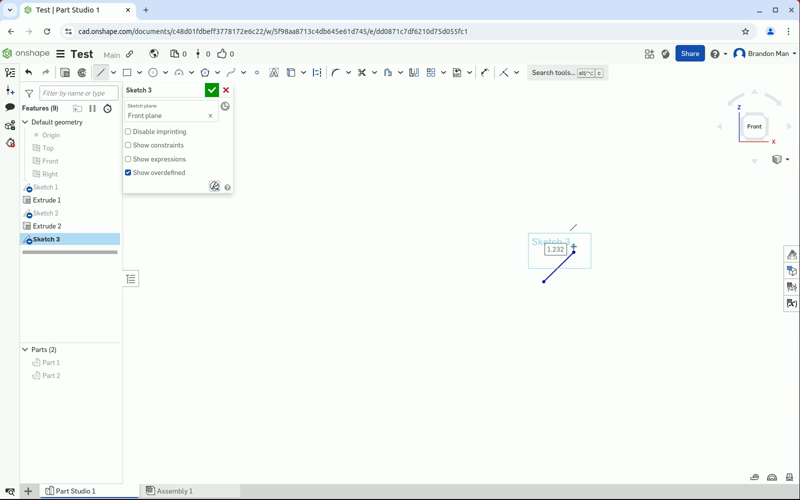
mouse_move(589, 246)
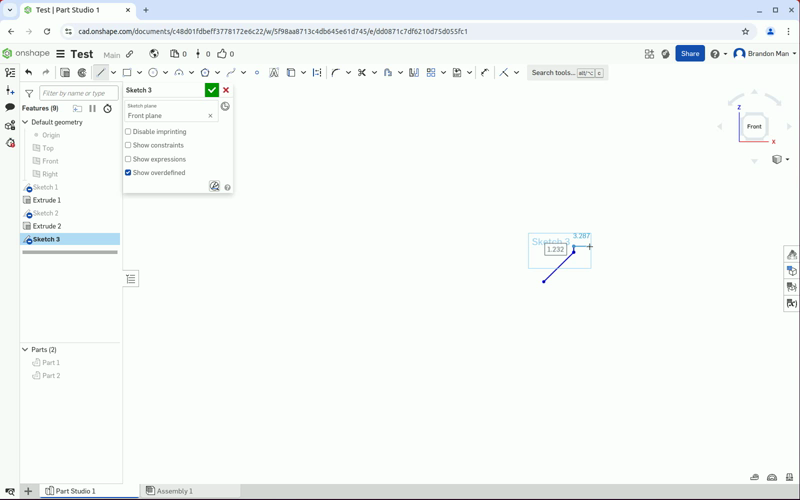
mouse_move(546, 219)
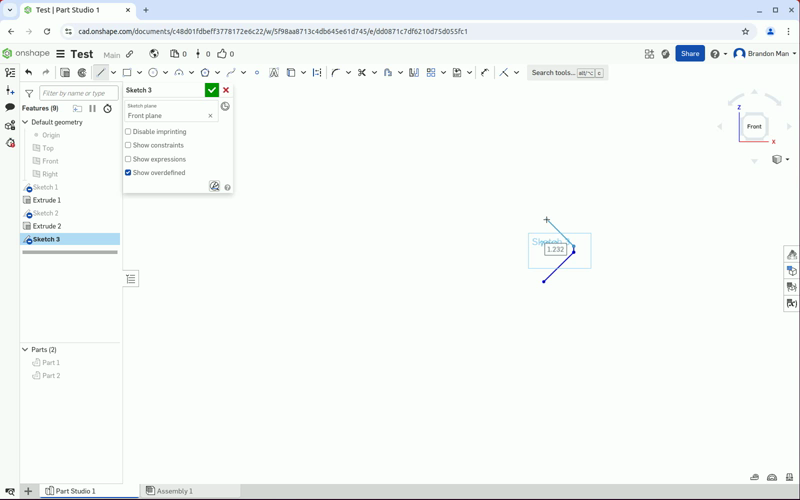
click(546, 219)
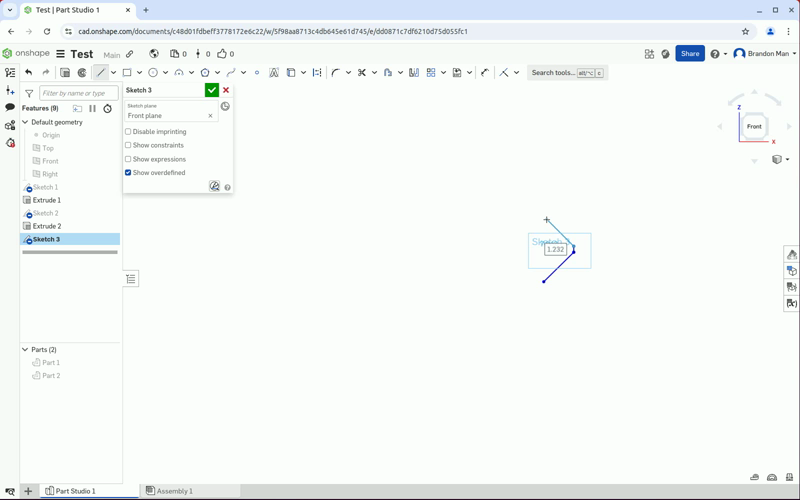
key_up(shift)
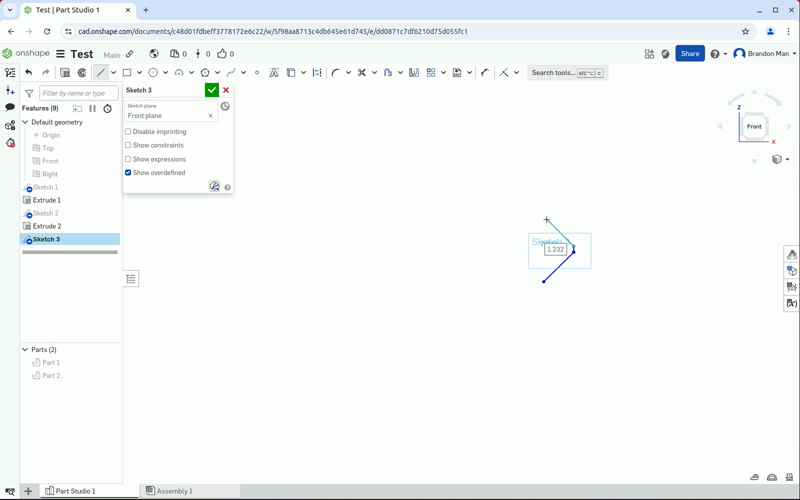
key_down(shift)
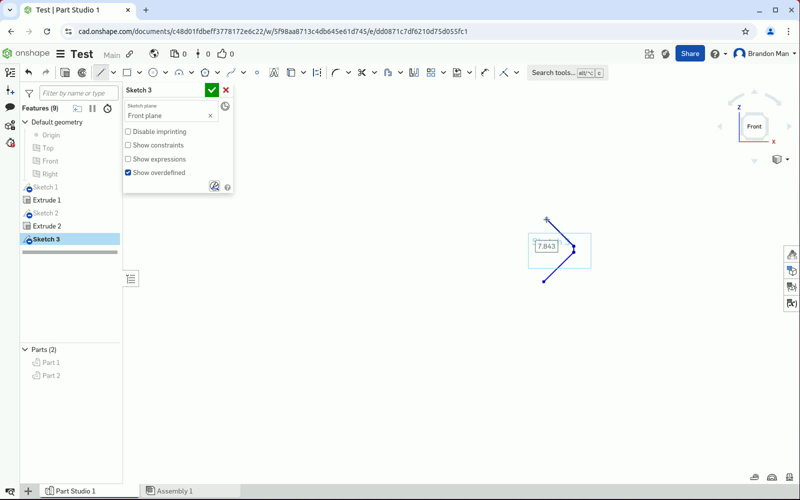
mouse_move(576, 219)
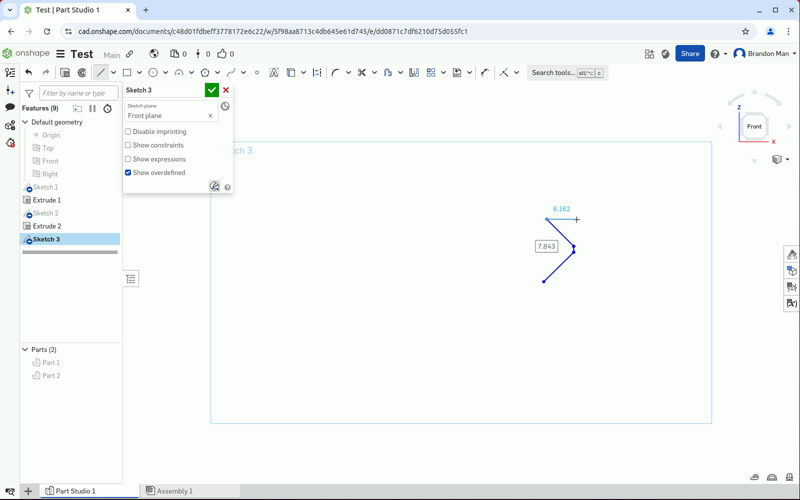
mouse_move(543, 219)
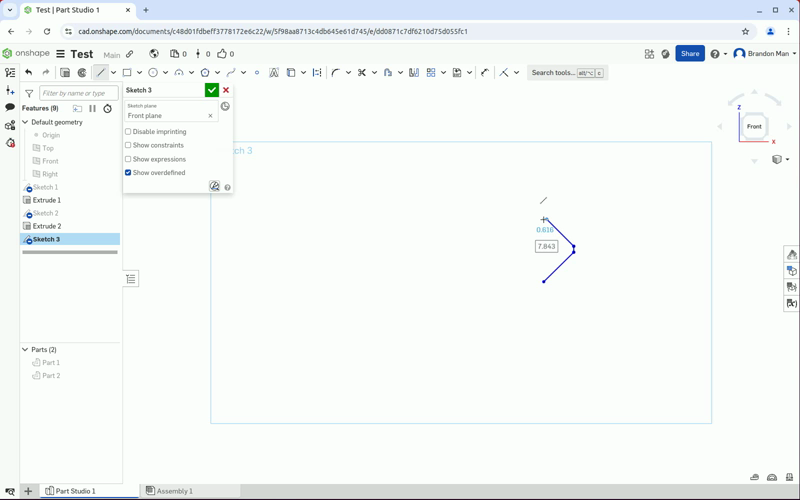
scroll(6)
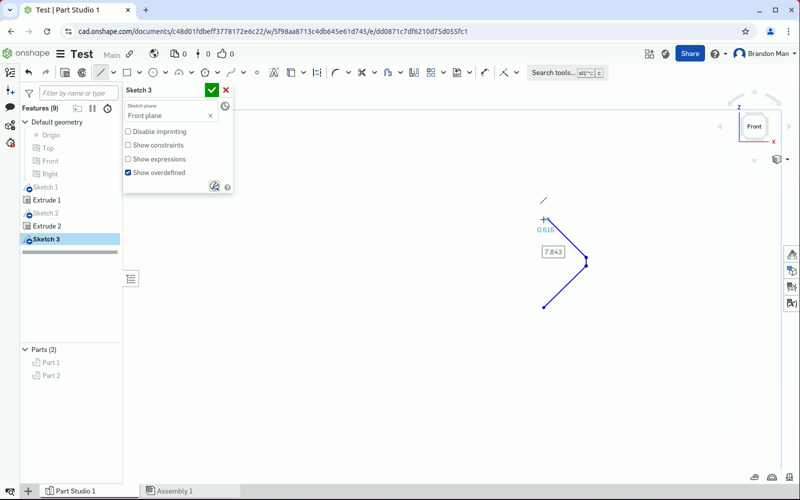
scroll(6)
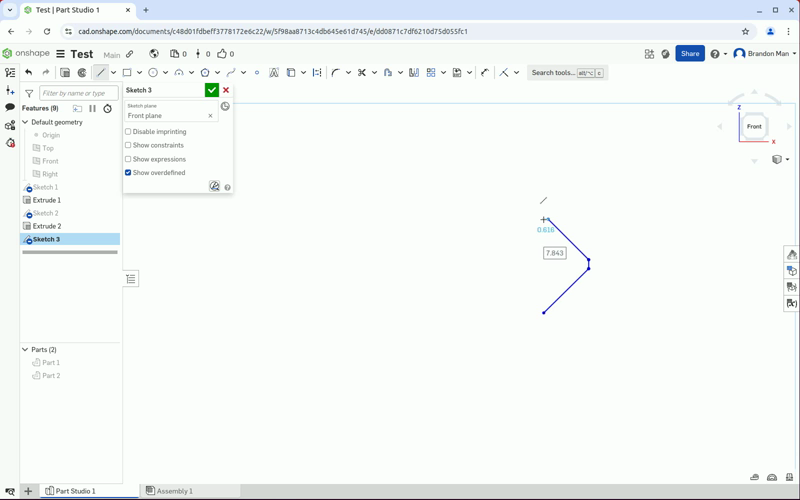
scroll(6)
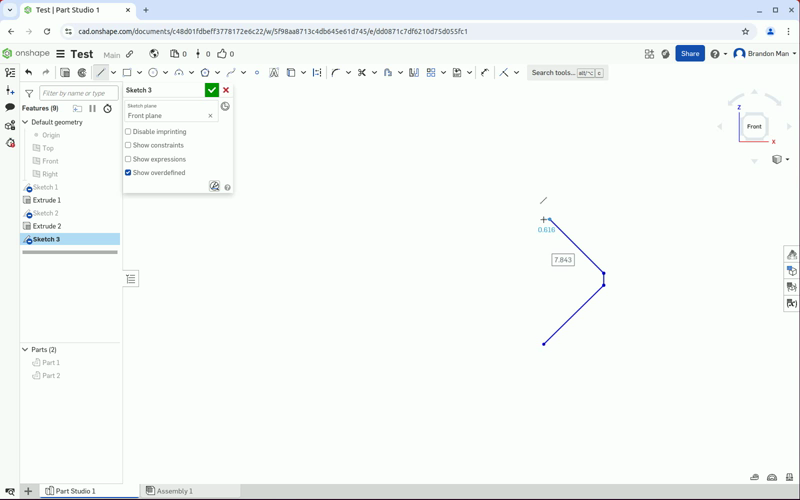
scroll(6)
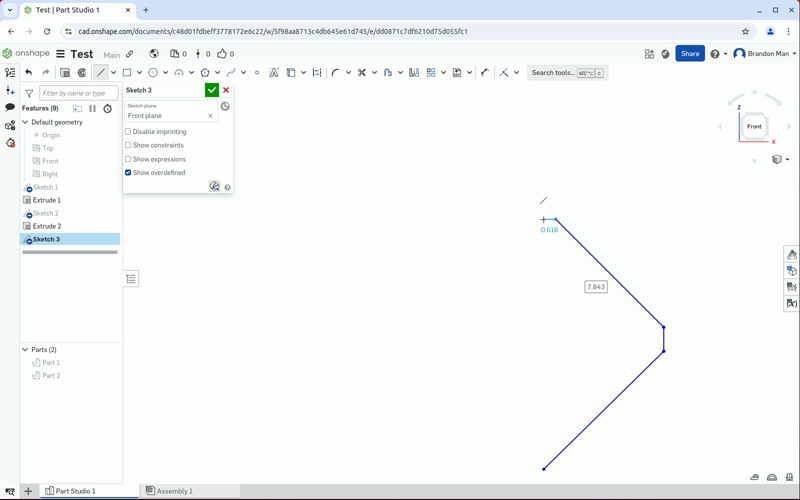
scroll(6)
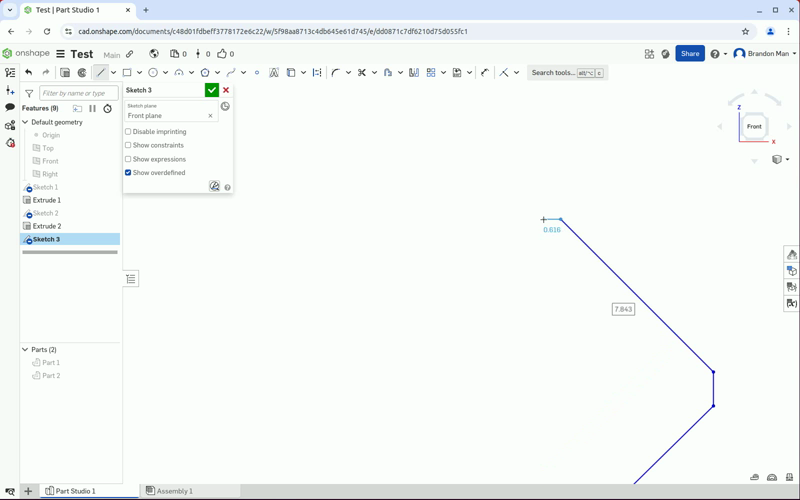
scroll(6)
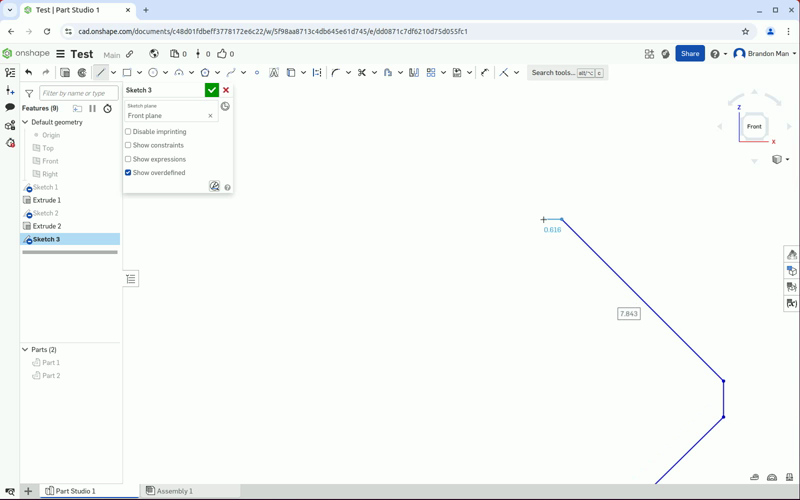
scroll(6)
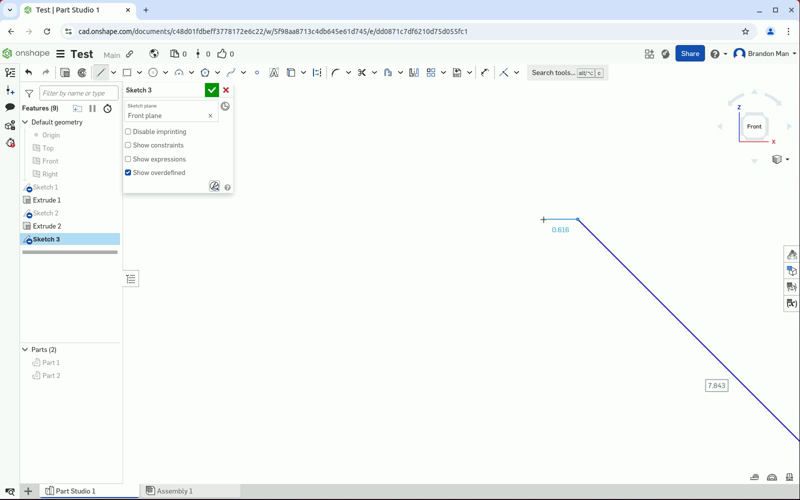
click(543, 219)
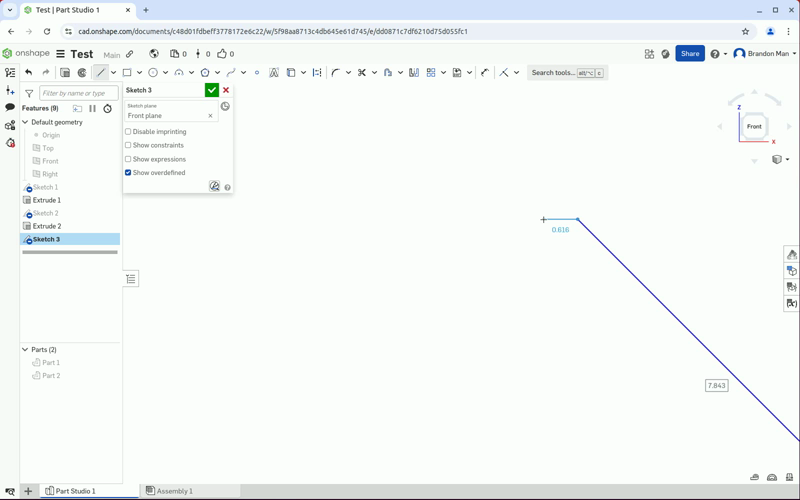
scroll(-6)
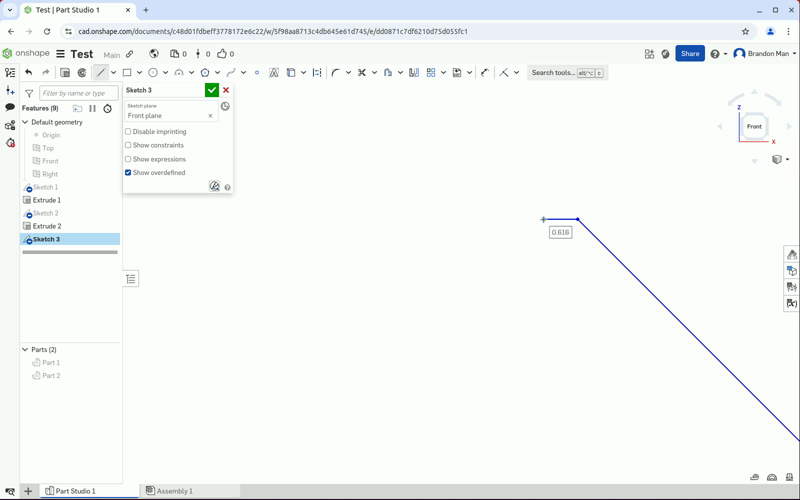
scroll(-6)
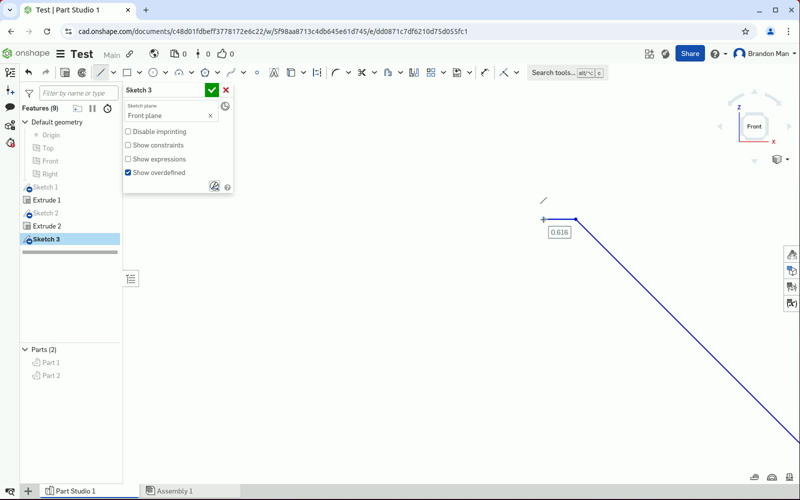
scroll(-6)
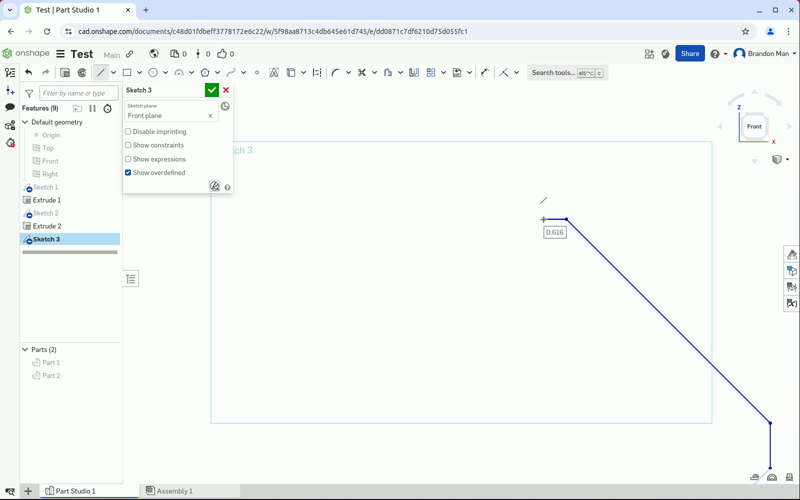
scroll(-6)
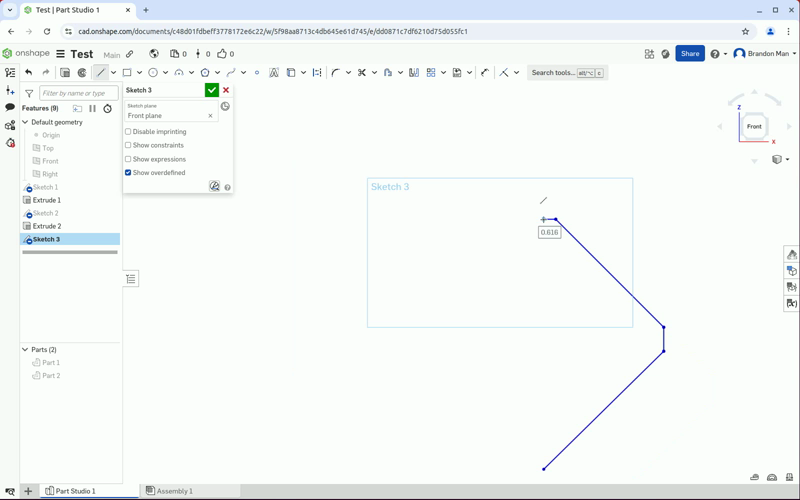
scroll(-6)
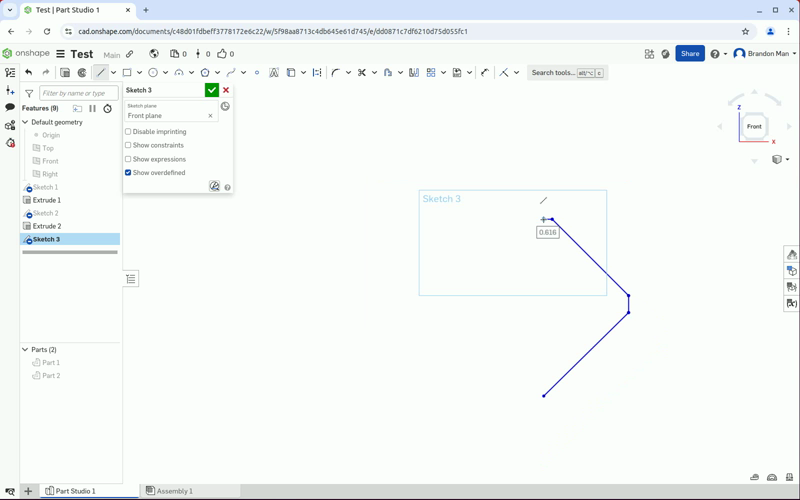
scroll(-6)
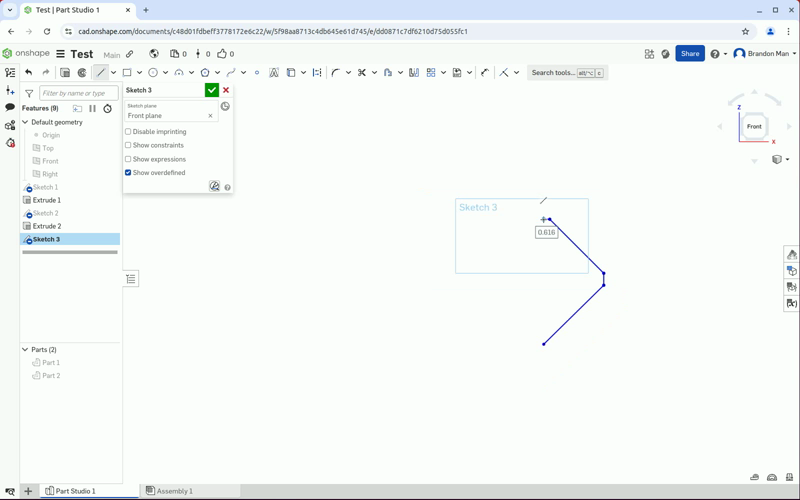
scroll(-6)
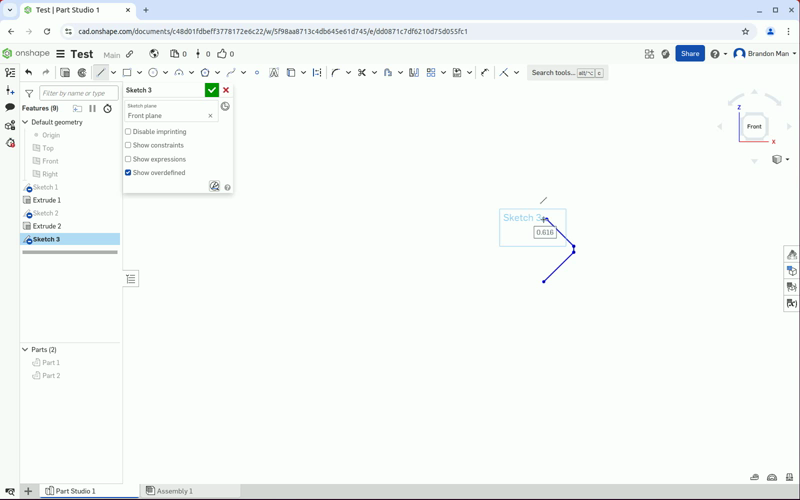
key_up(shift)
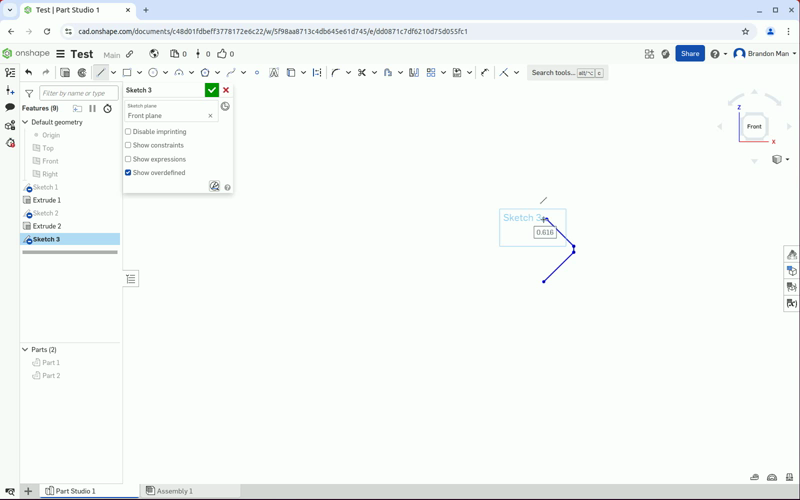
key_down(shift)
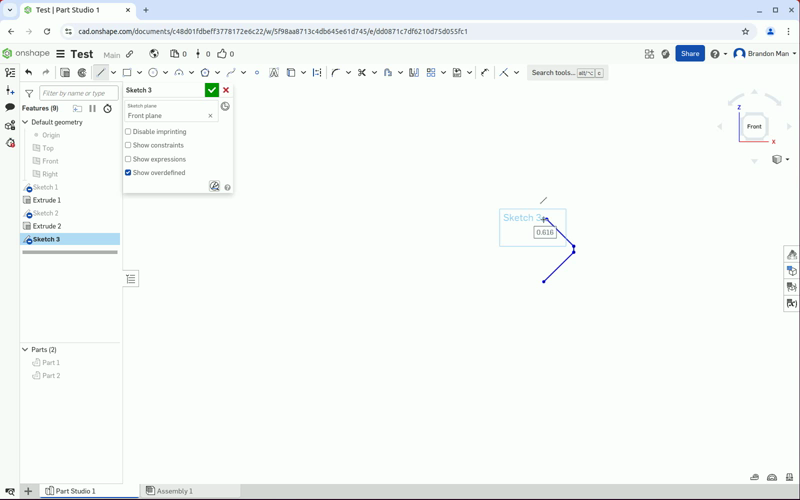
mouse_move(543, 281)
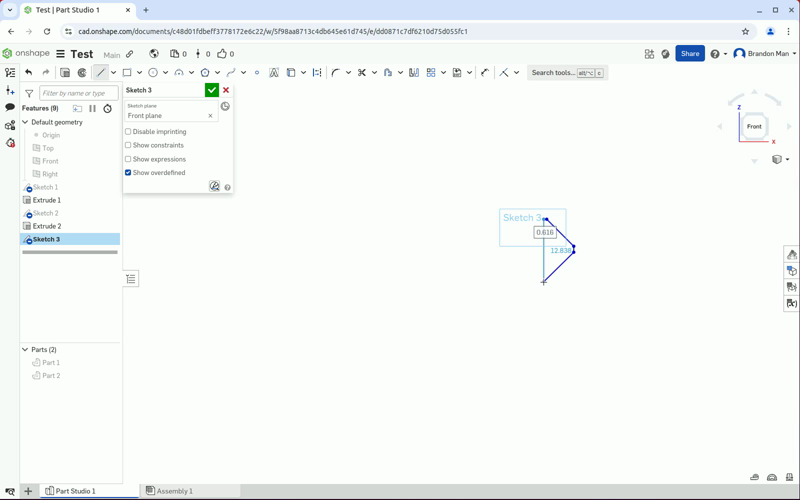
key_up(shift)
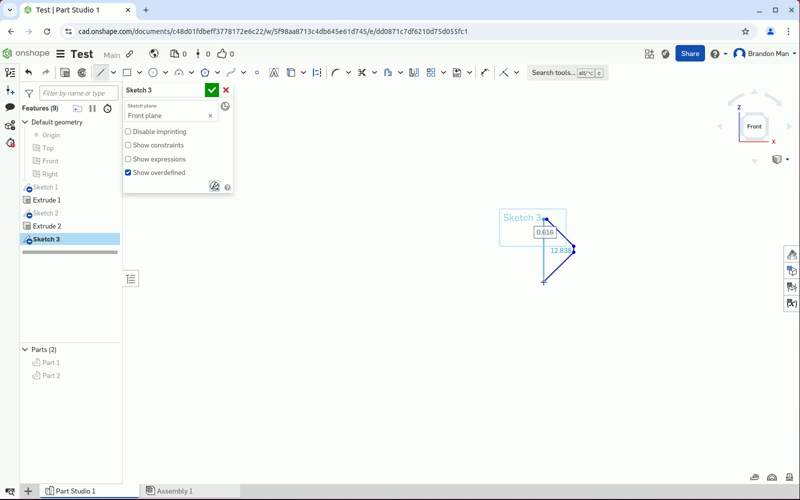
click(543, 281)
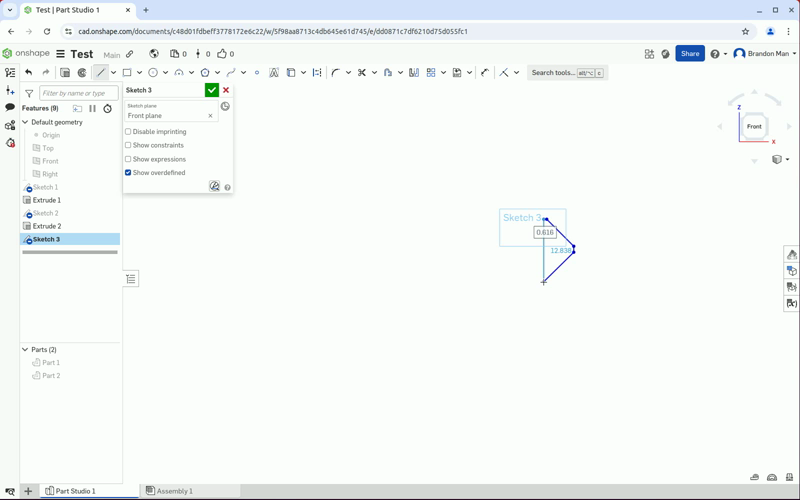
key(esc)
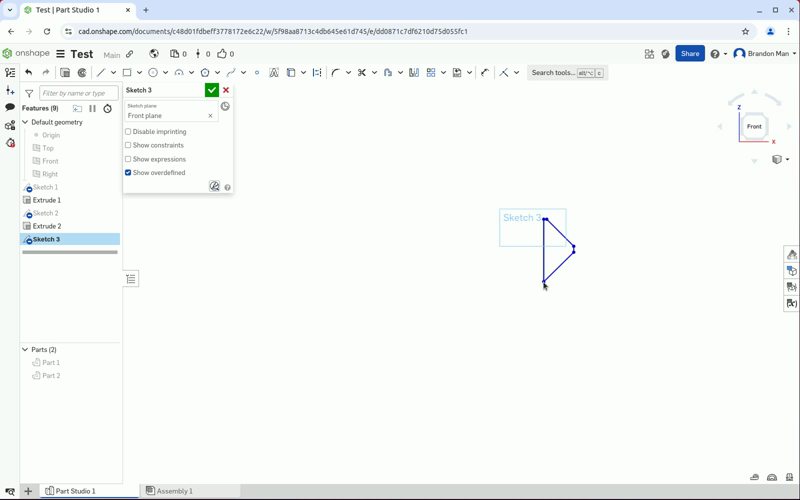
mouse_move(549, 259)
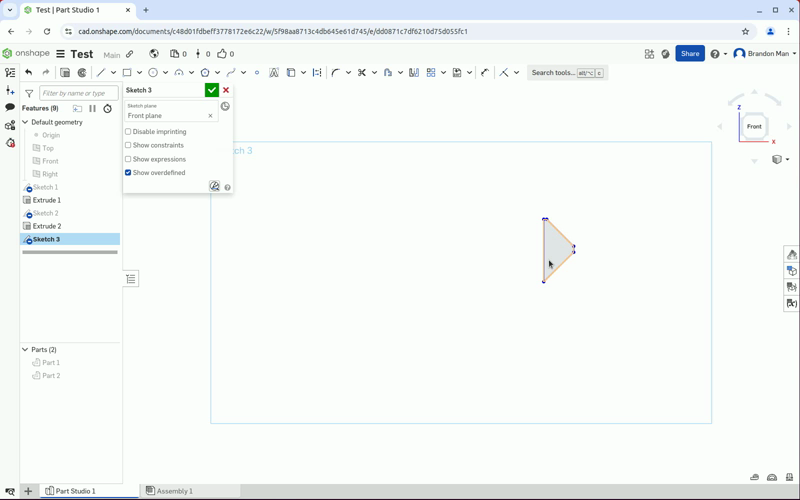
scroll(6)
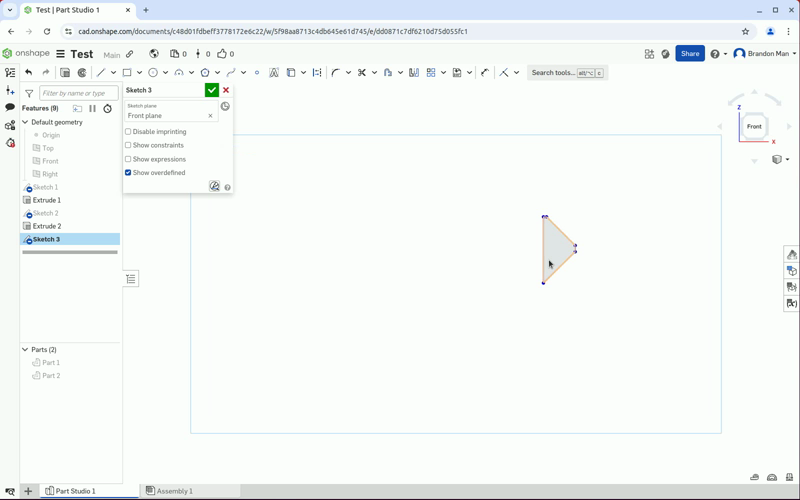
scroll(6)
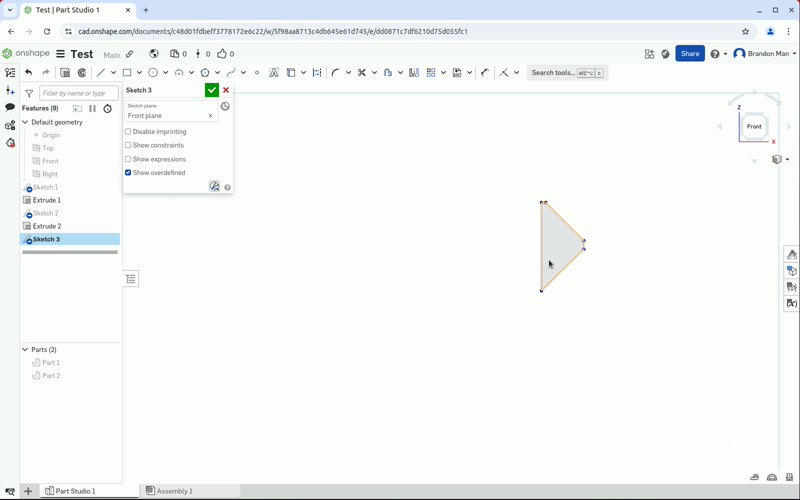
scroll(6)
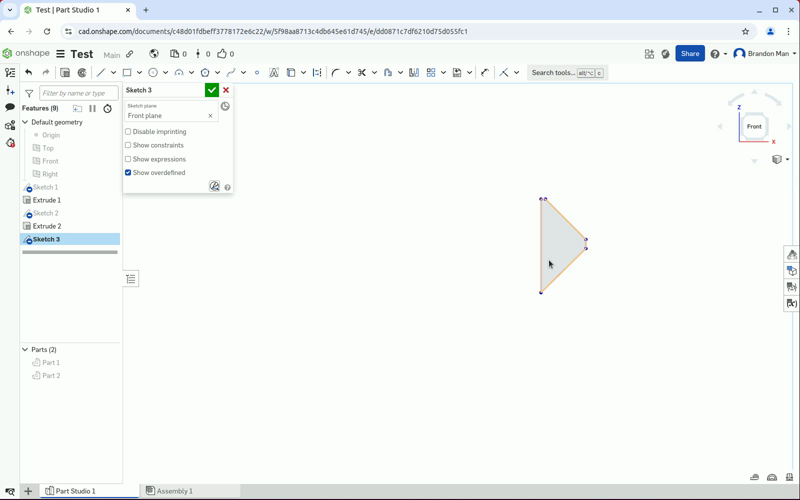
scroll(6)
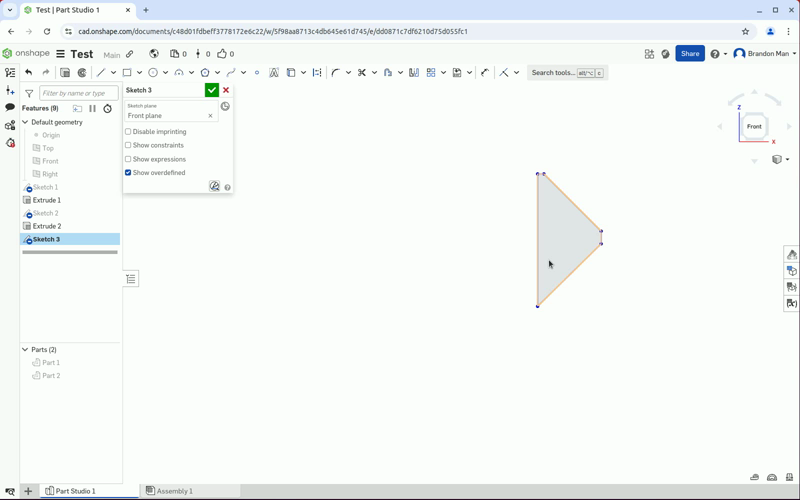
scroll(6)
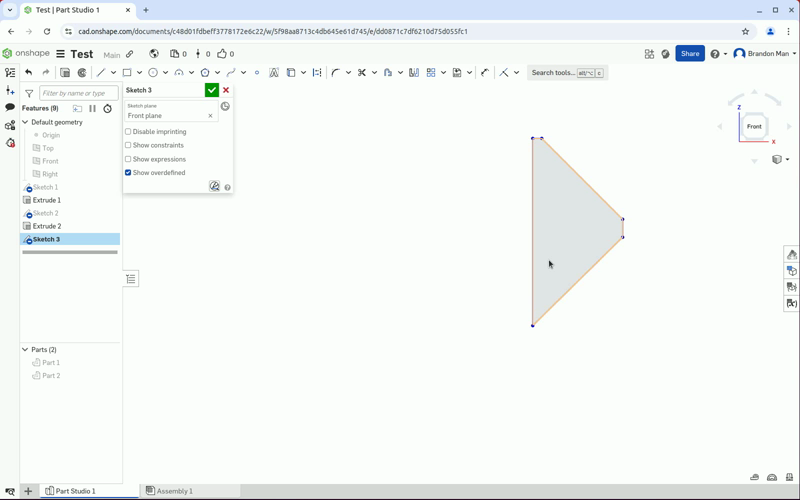
scroll(6)
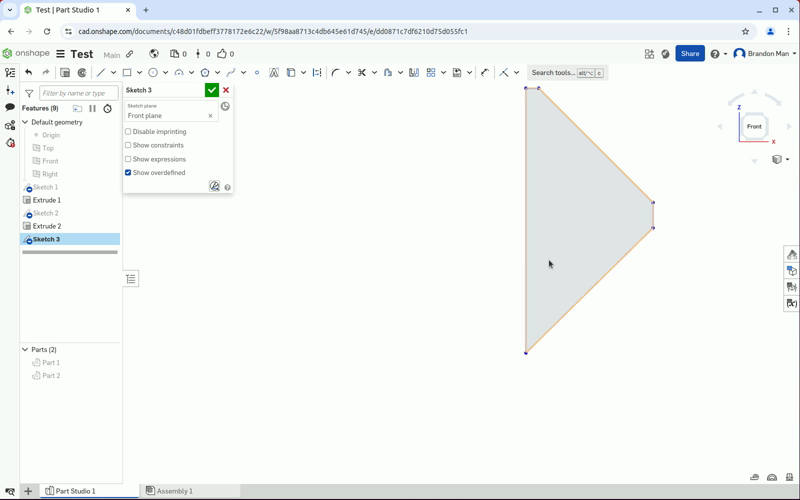
scroll(6)
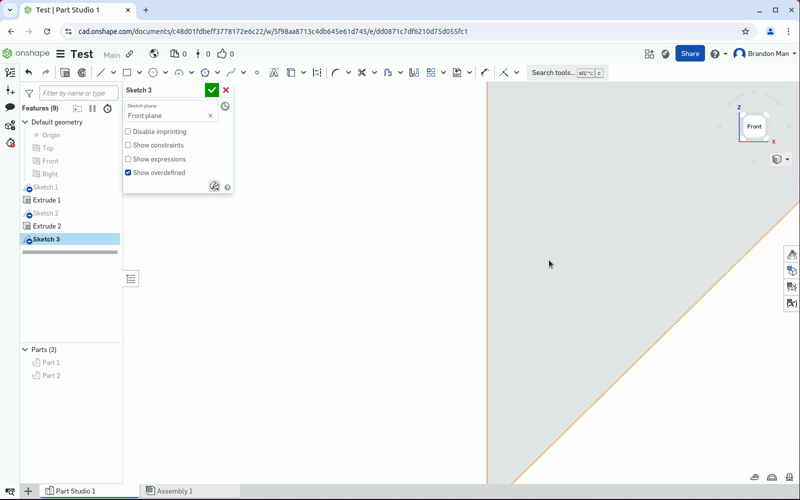
click(549, 259)
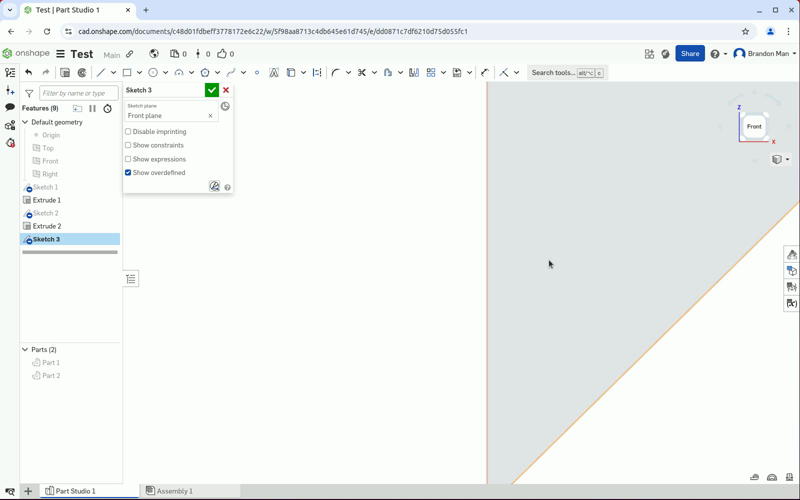
scroll(-6)
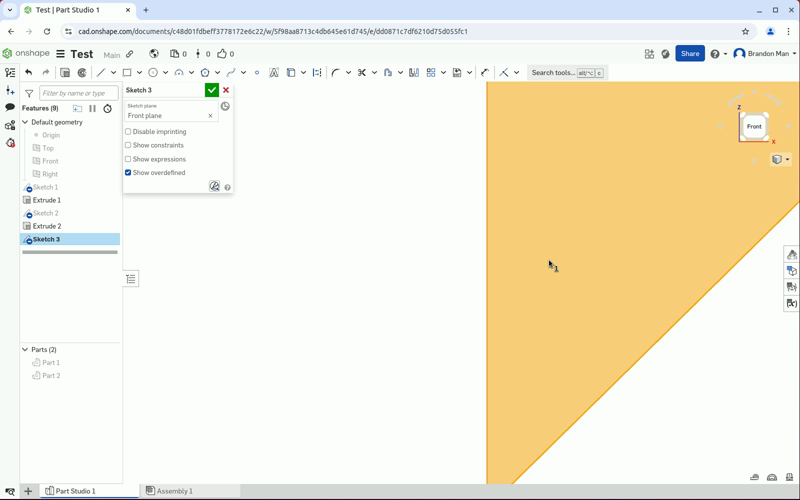
scroll(-6)
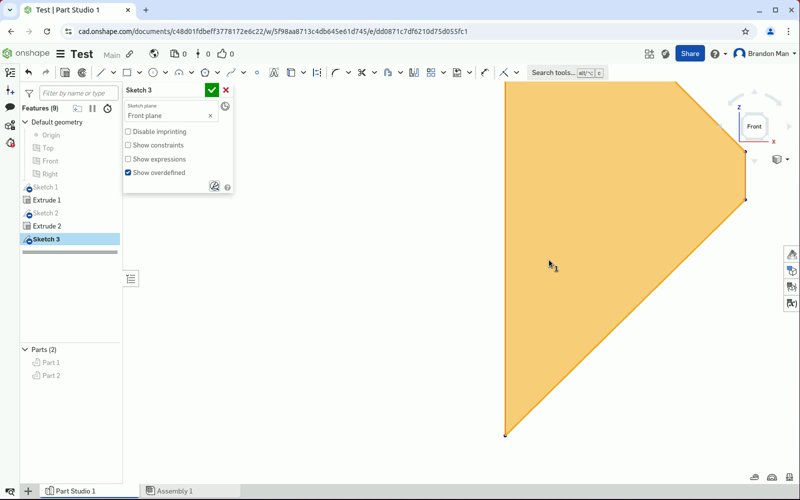
scroll(-6)
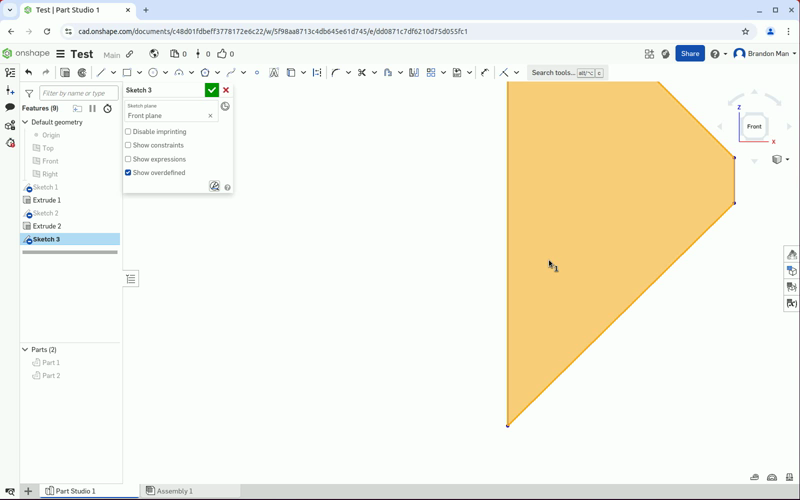
scroll(-6)
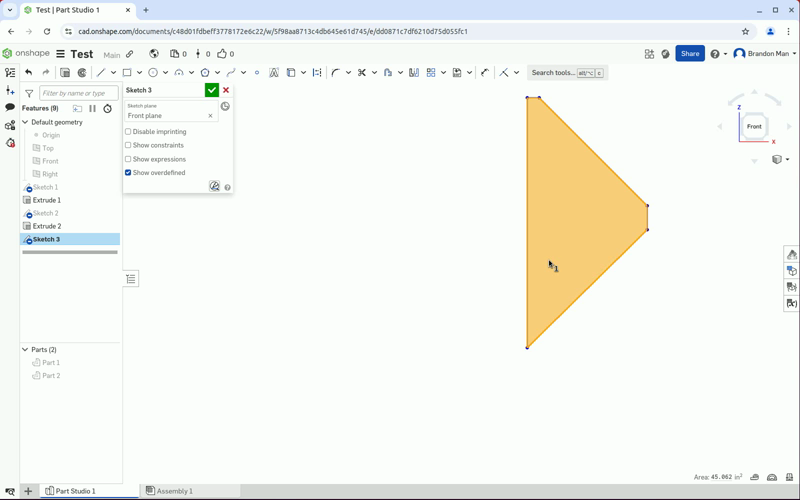
scroll(-6)
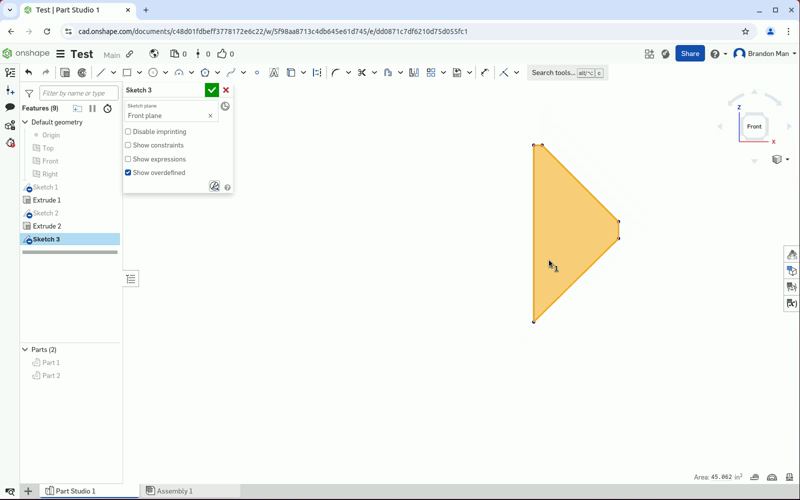
scroll(-6)
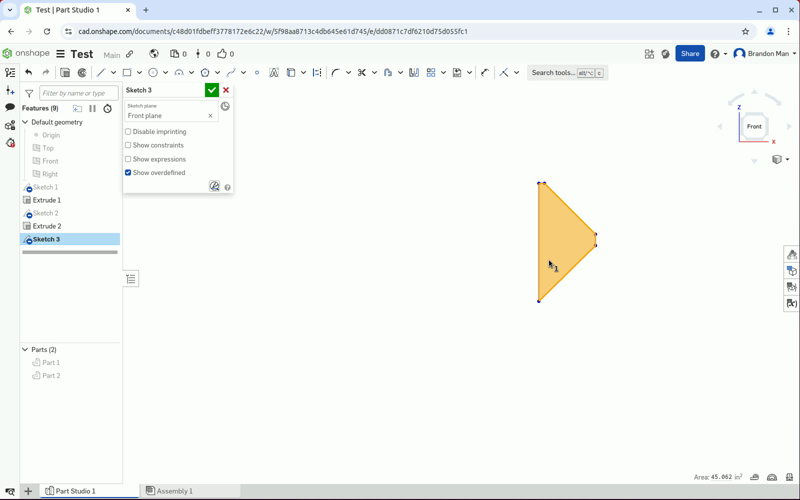
scroll(-6)
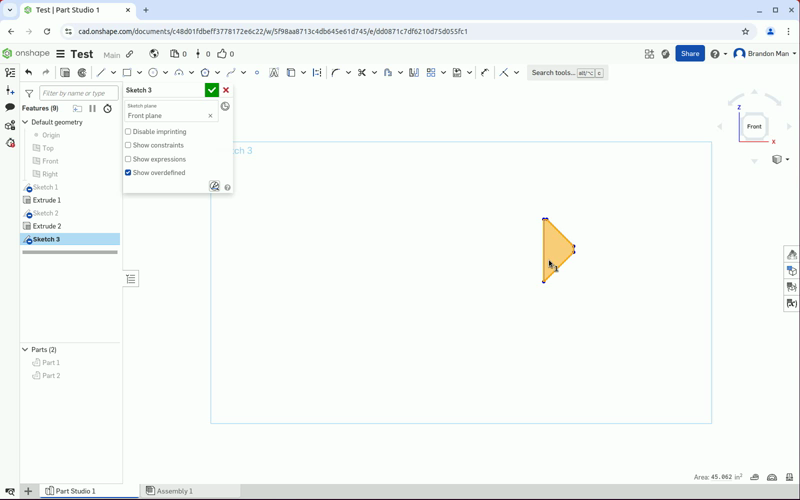
mouse_move(73, 352)
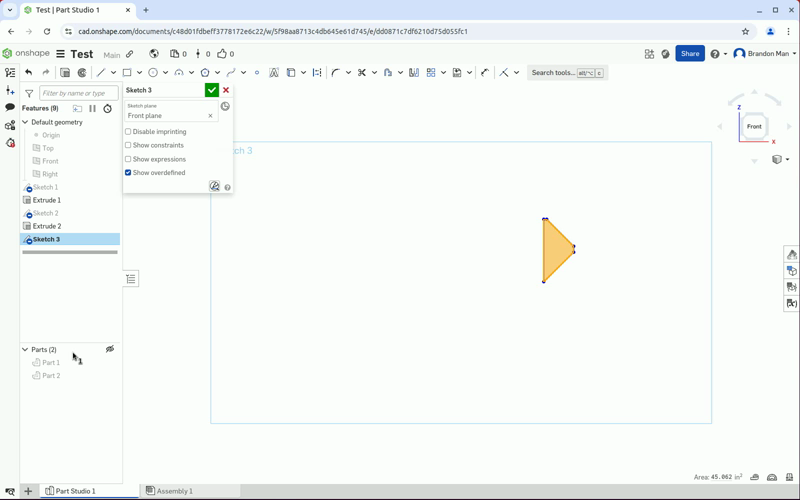
key(shift+y)
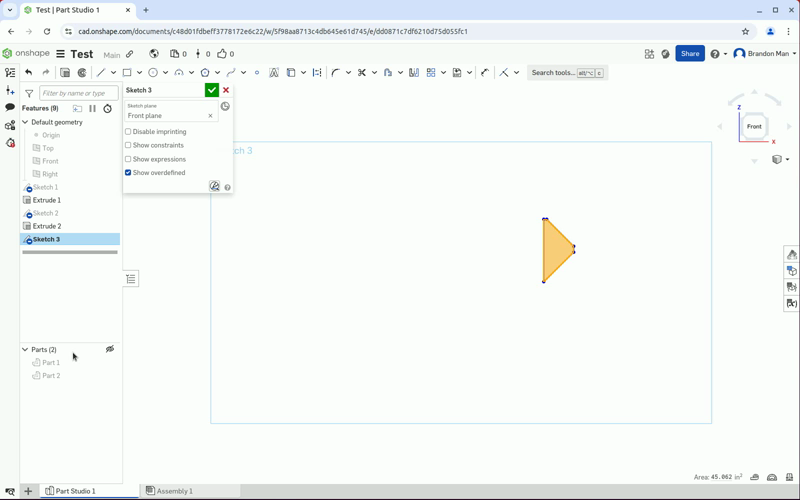
key(shift+e)
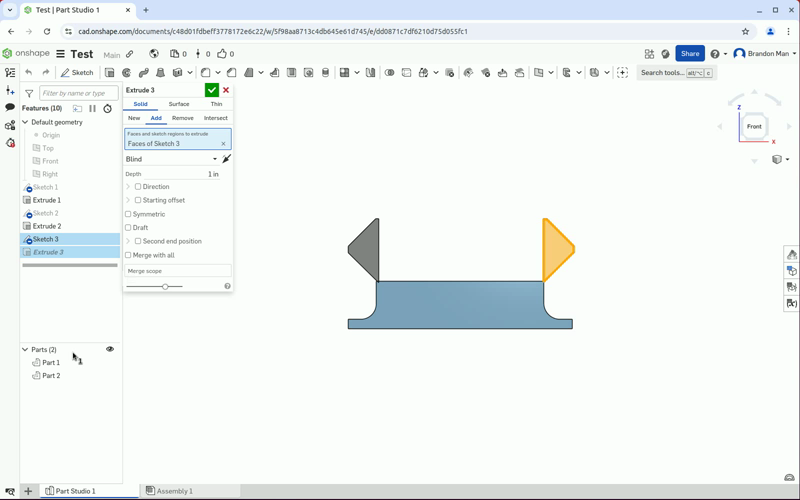
mouse_move(143, 106)
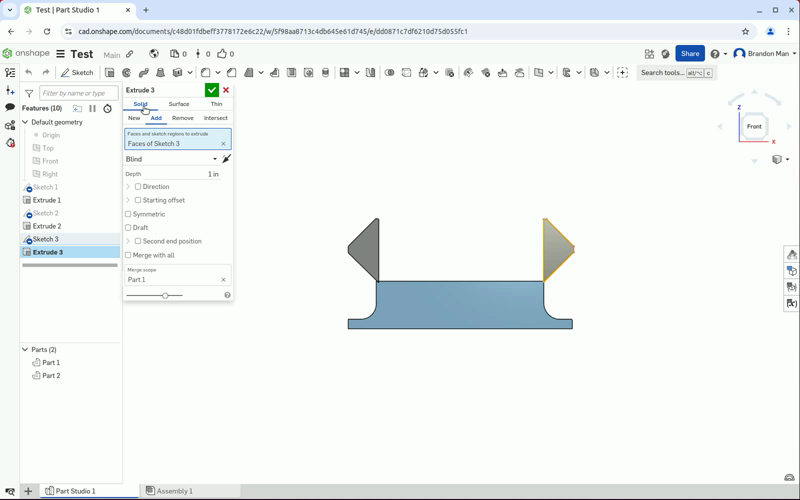
click(143, 106)
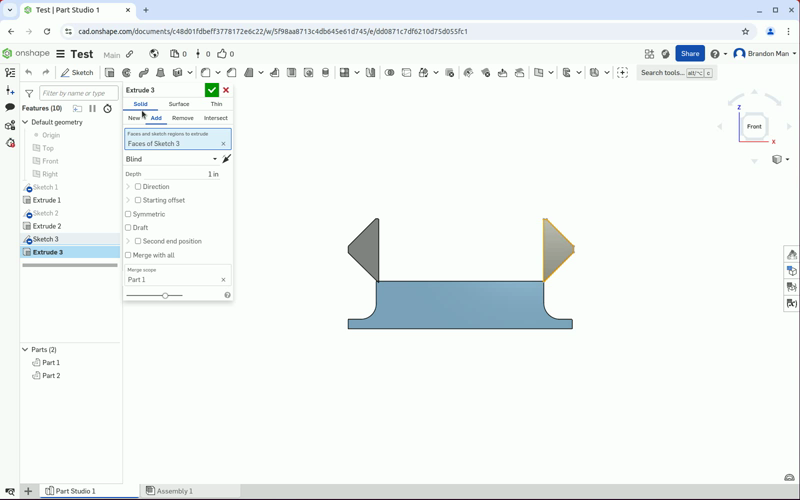
mouse_move(137, 120)
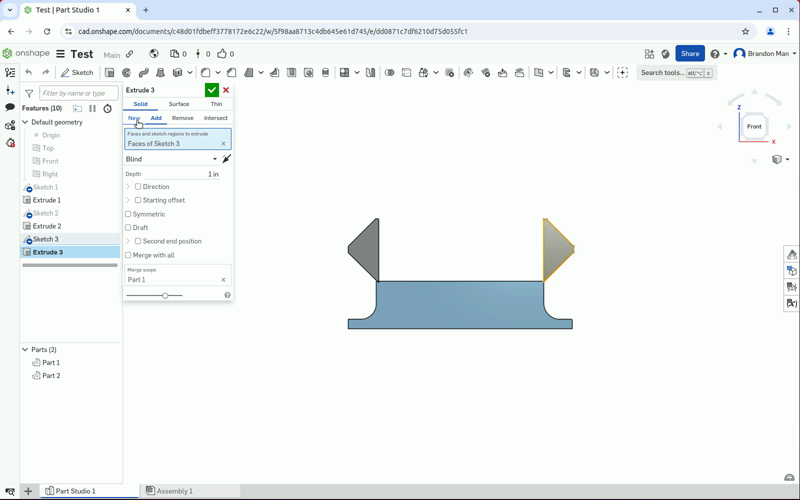
click(137, 120)
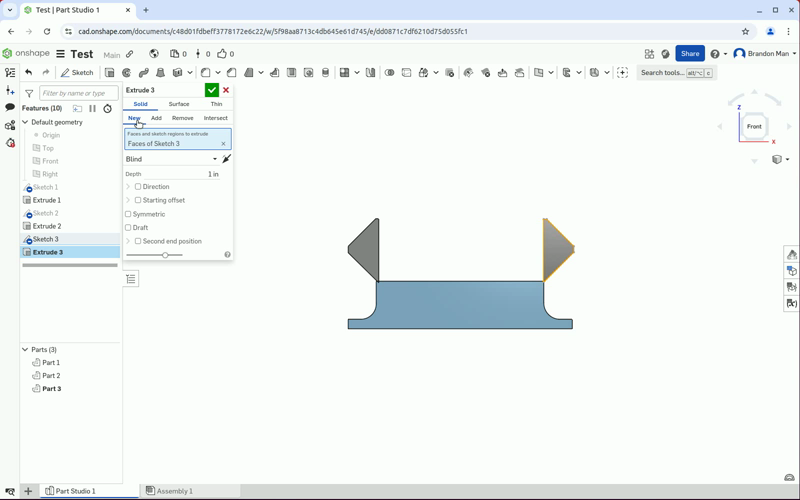
key(tab, 4)
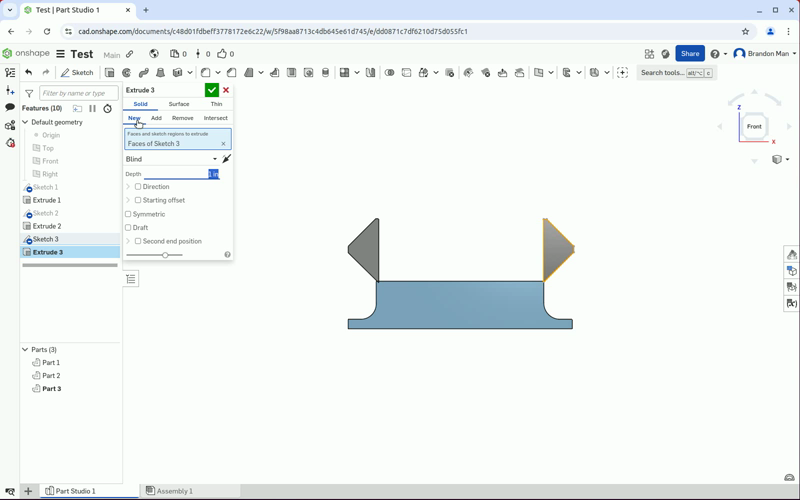
text(10.351)
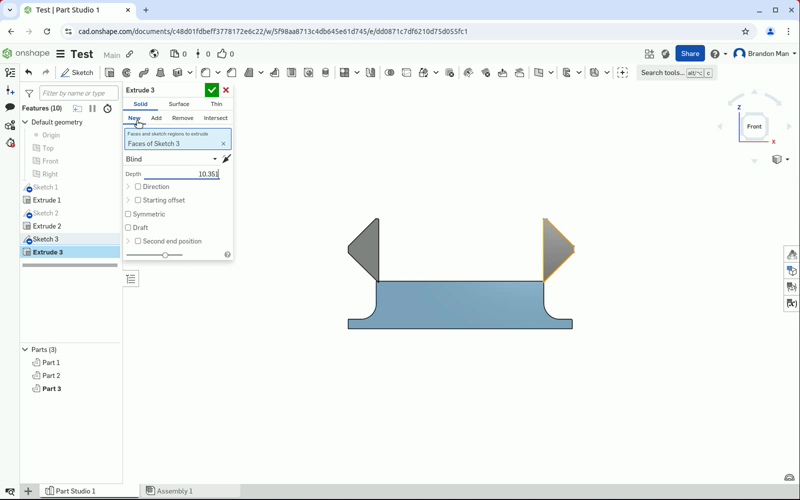
key(enter)
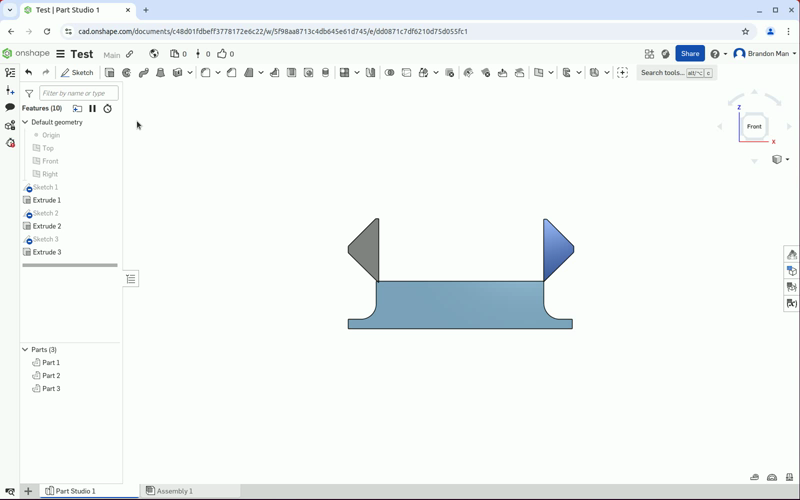
key(shift+h)
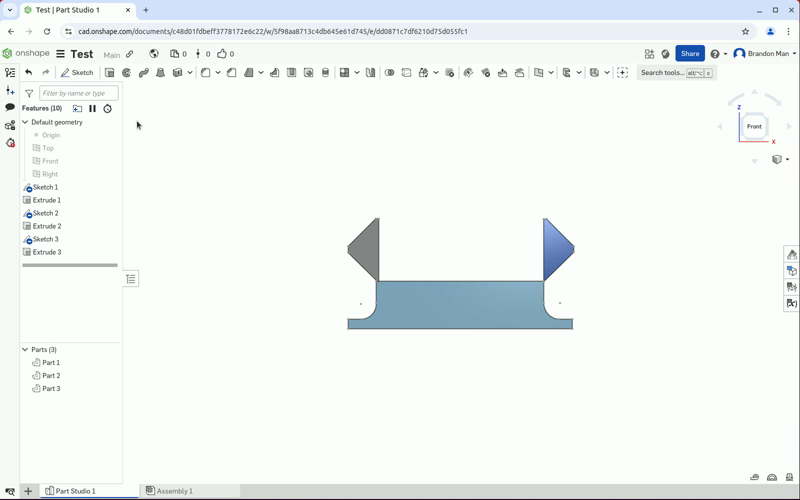
key(shift+h)
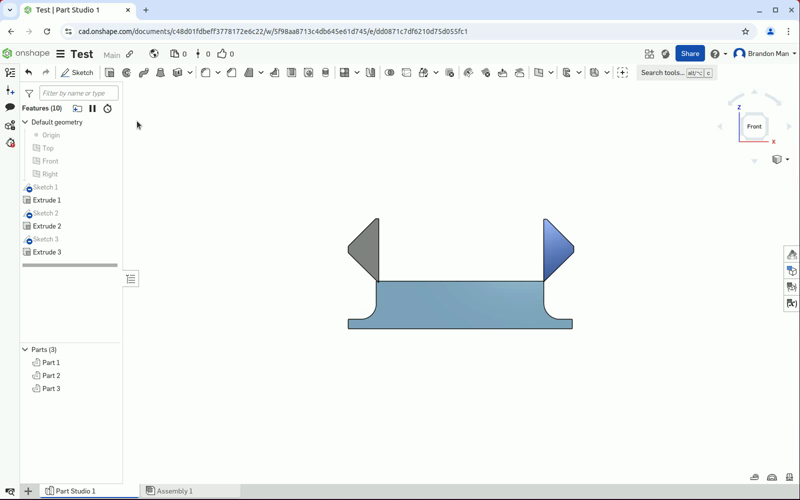
mouse_move(73, 189)
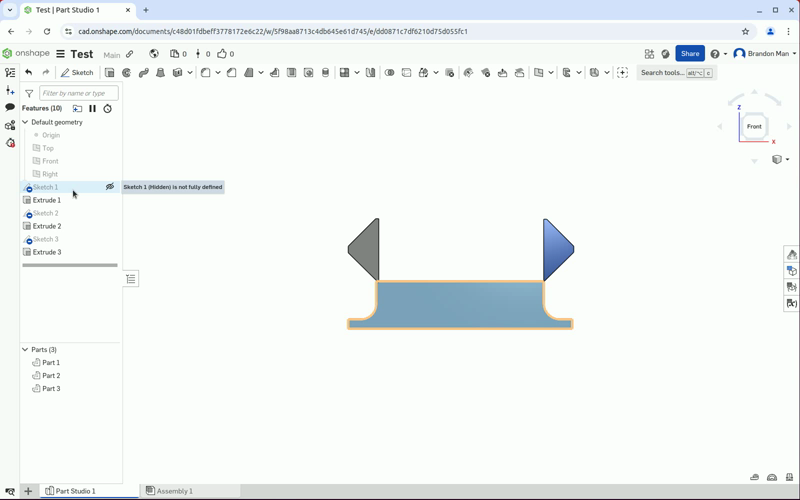
click(73, 189)
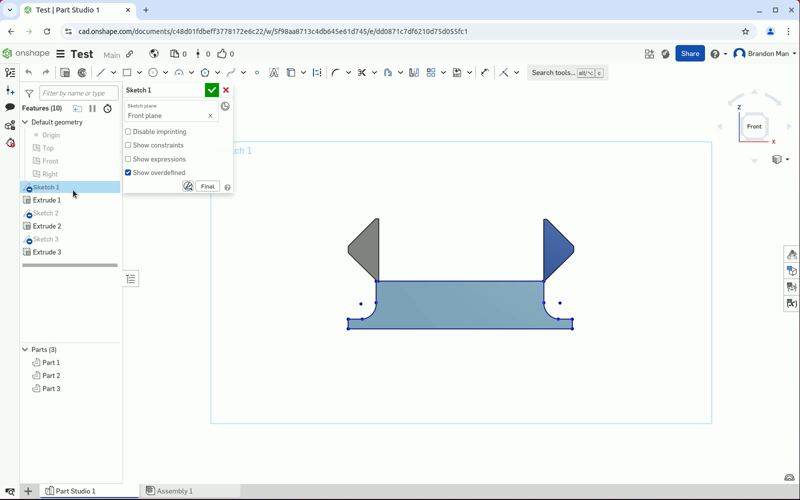
mouse_move(229, 92)
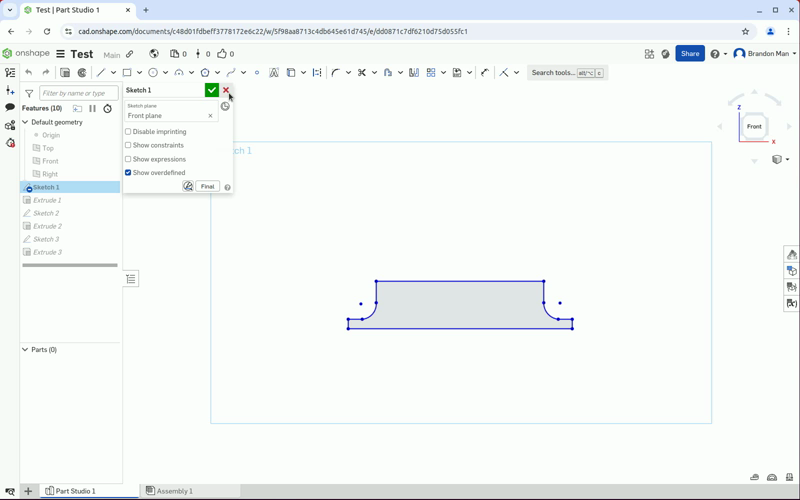
click(229, 92)
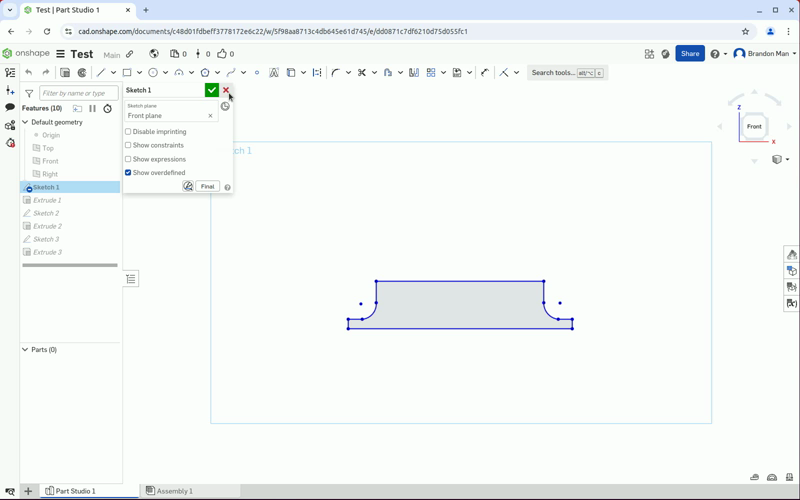
key(shift+s)
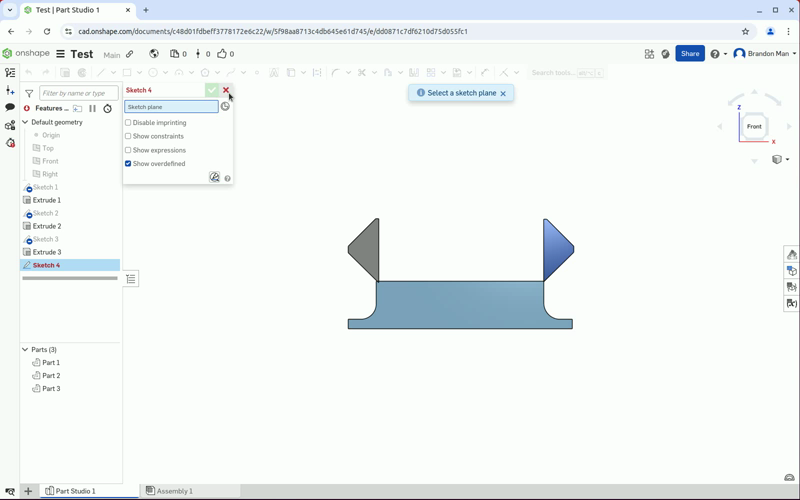
mouse_move(73, 163)
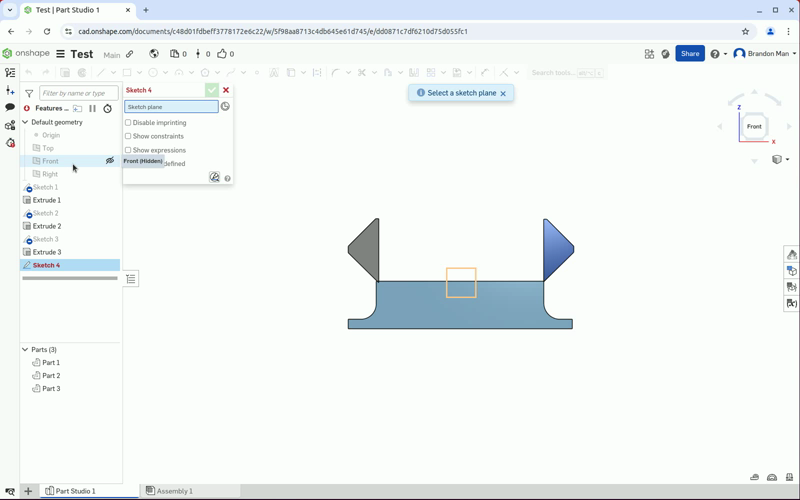
click(73, 163)
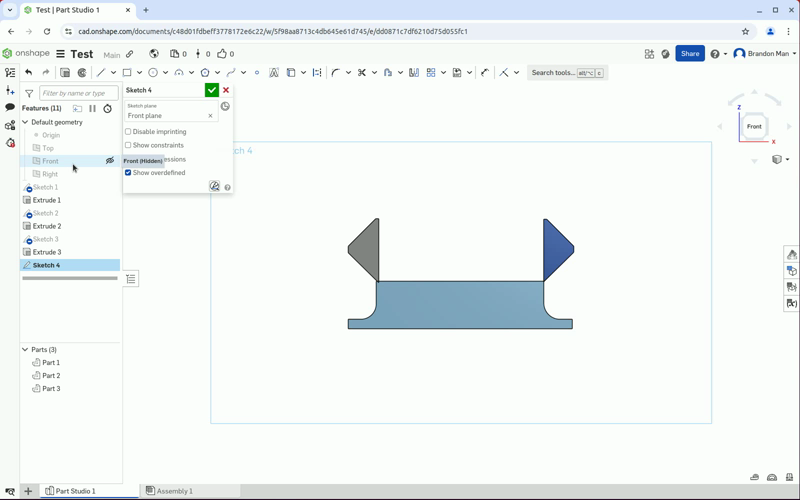
mouse_move(73, 352)
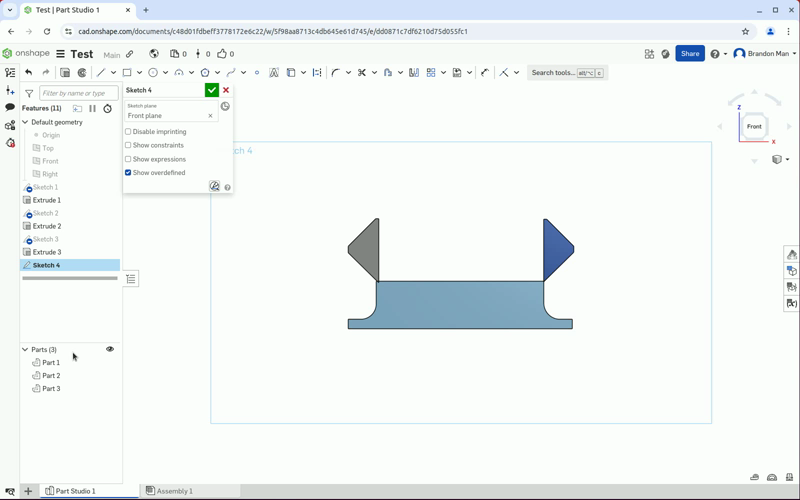
key(y)
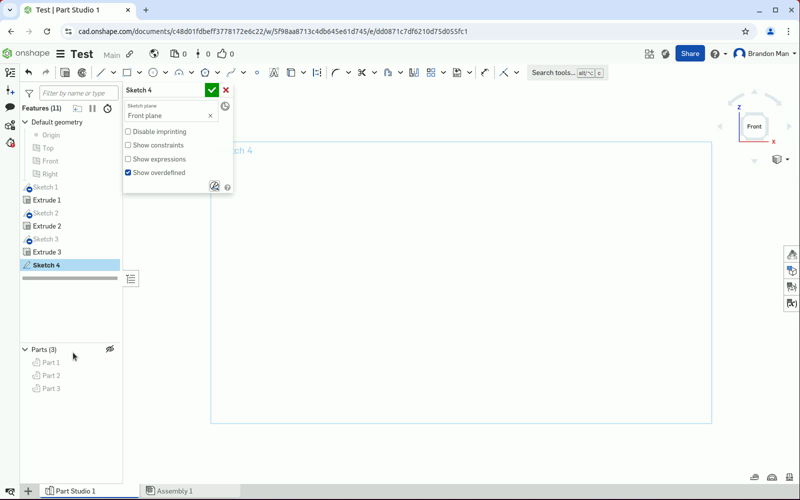
key(l)
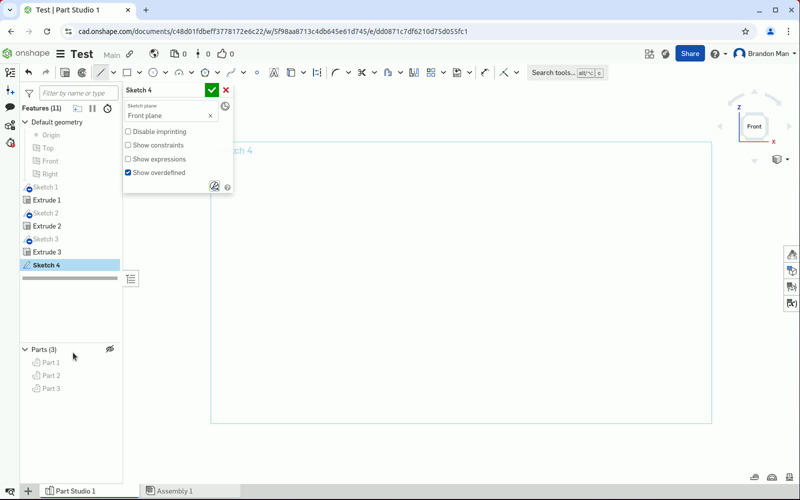
key_down(shift)
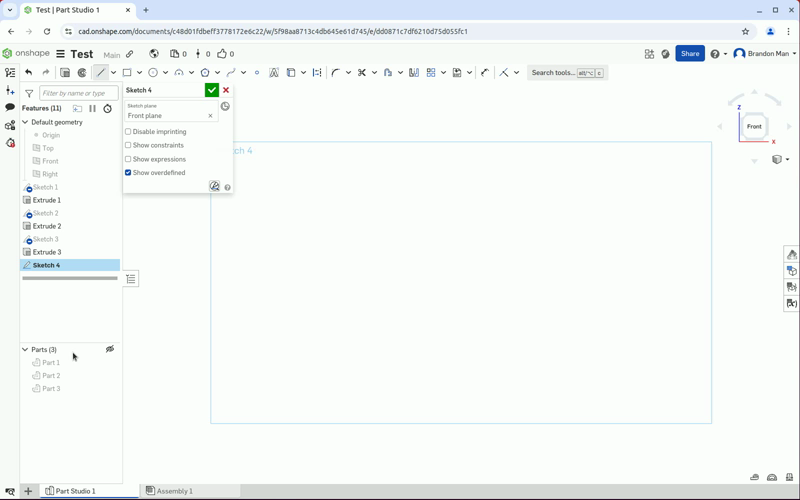
mouse_move(377, 281)
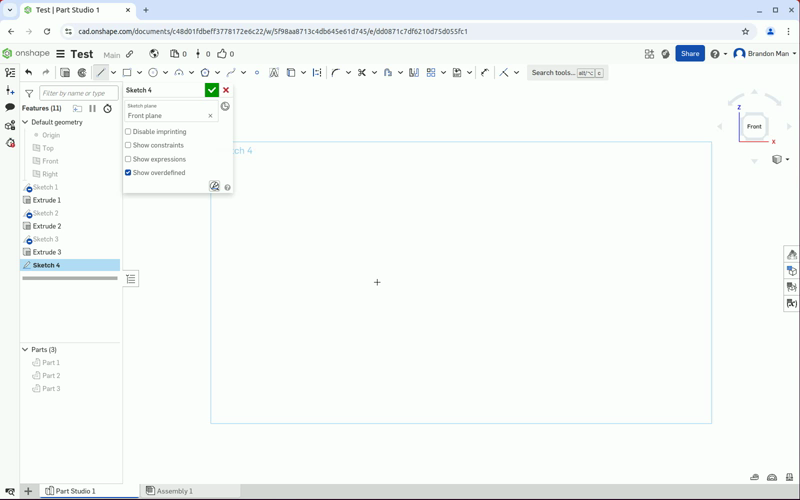
click(377, 281)
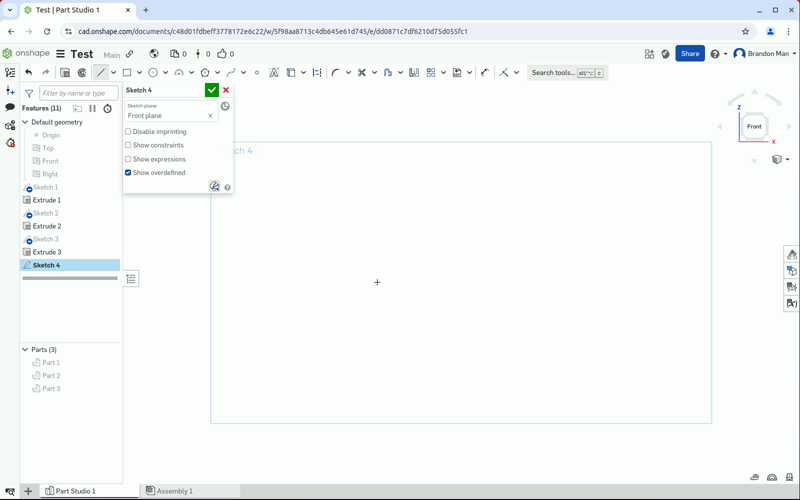
key_up(shift)
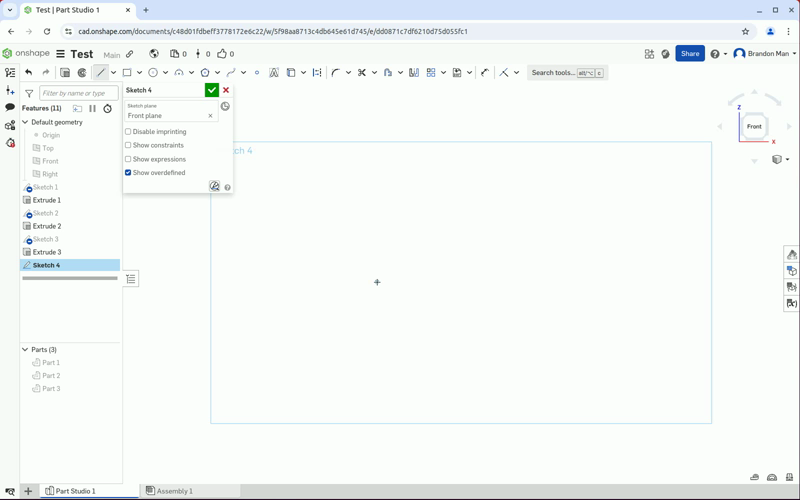
key_down(shift)
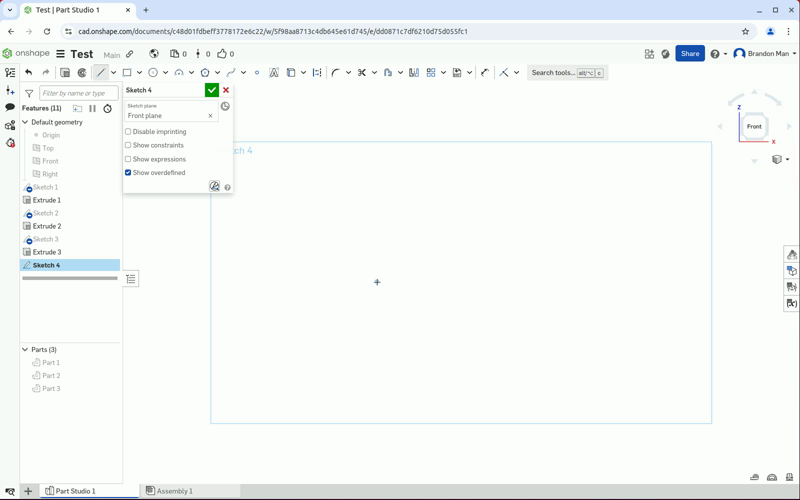
mouse_move(543, 281)
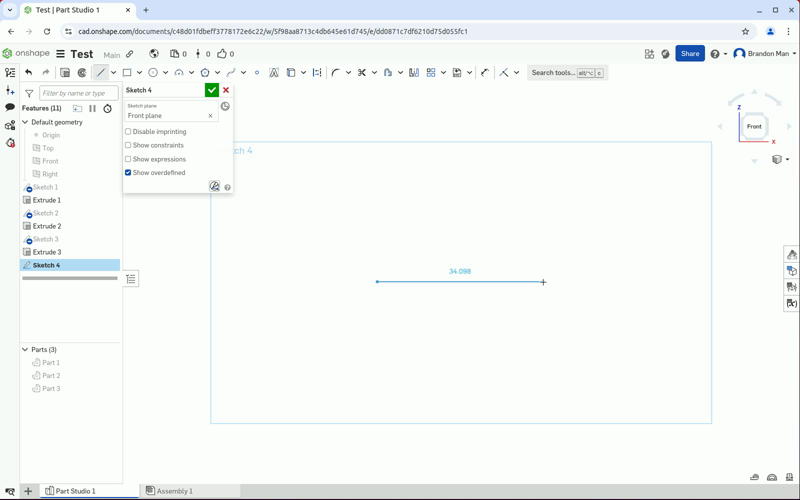
click(543, 281)
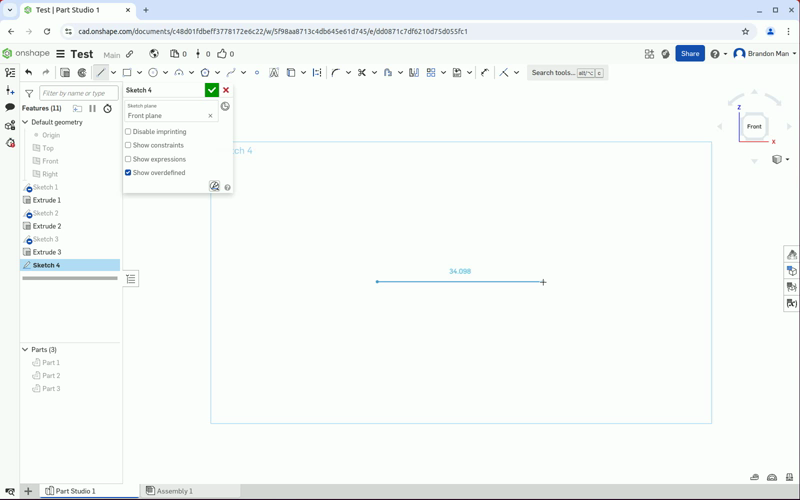
key_up(shift)
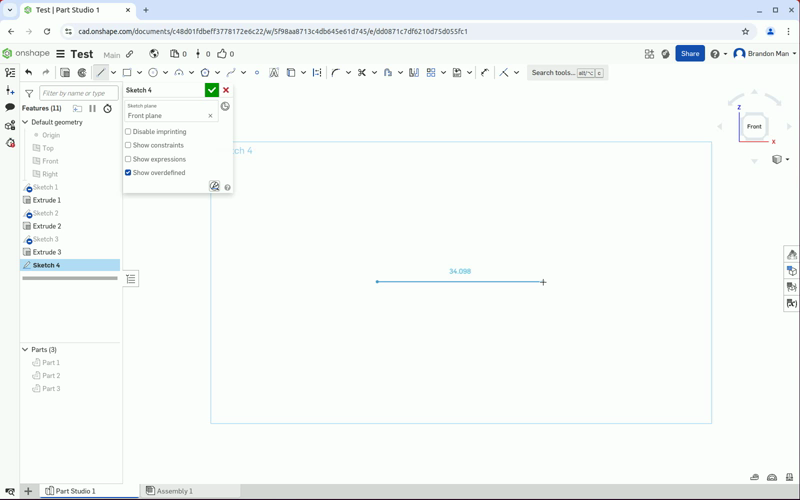
key_down(shift)
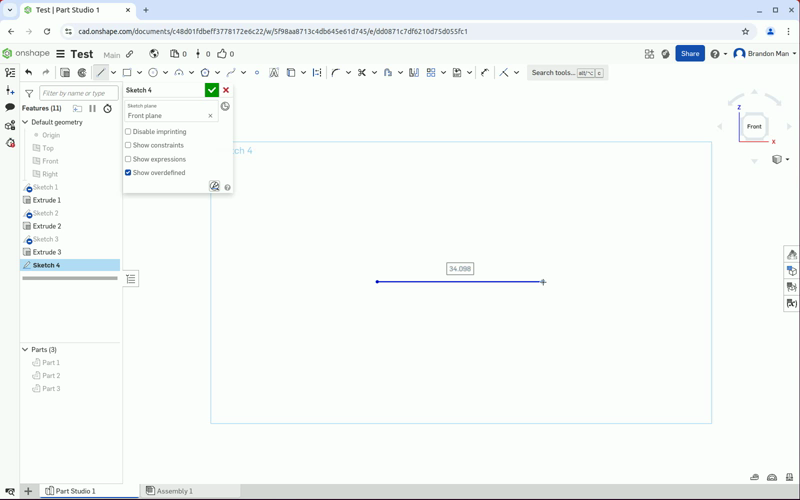
mouse_move(543, 220)
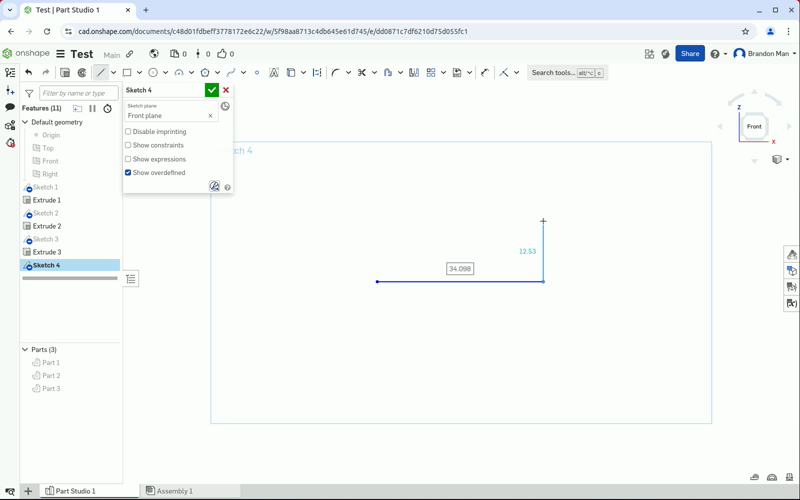
click(543, 220)
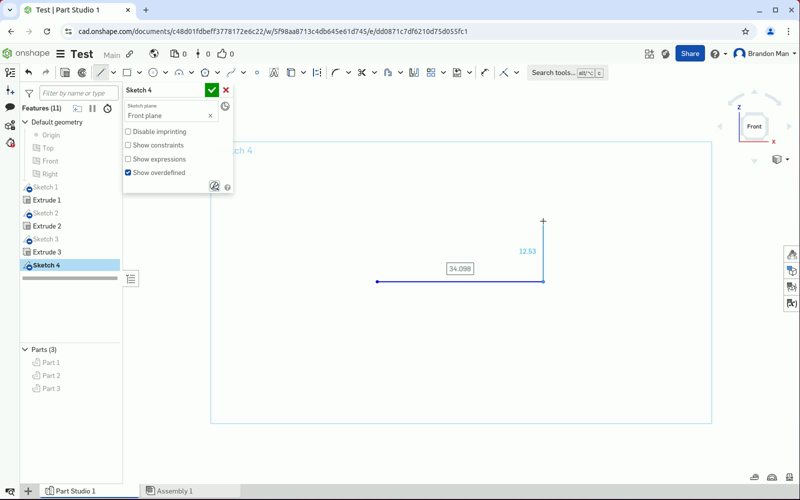
key_up(shift)
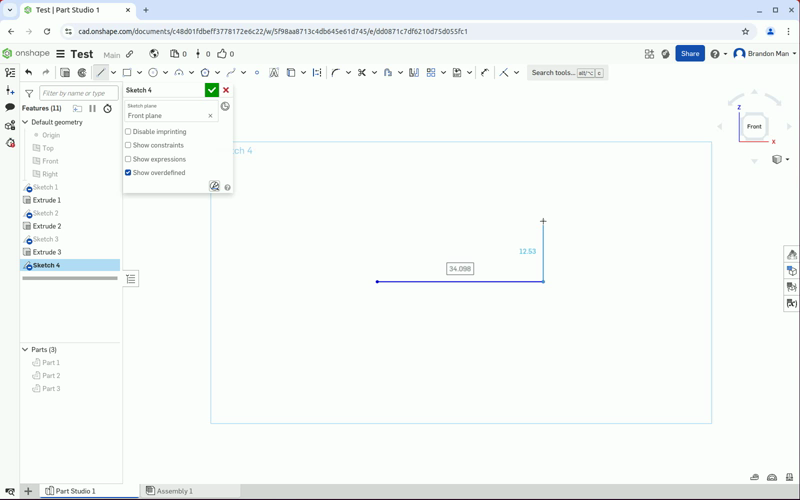
key_down(shift)
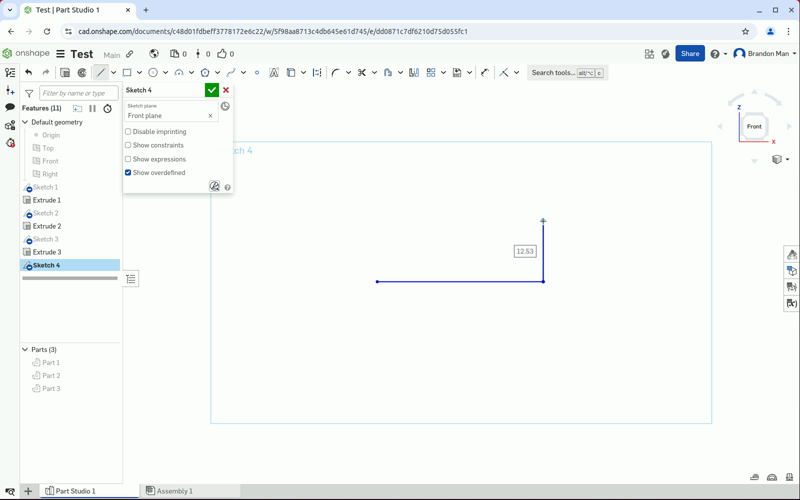
mouse_move(377, 220)
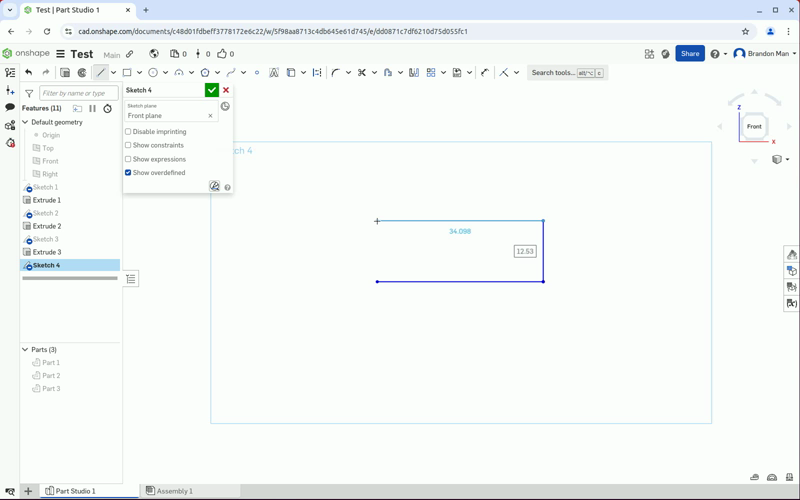
click(377, 220)
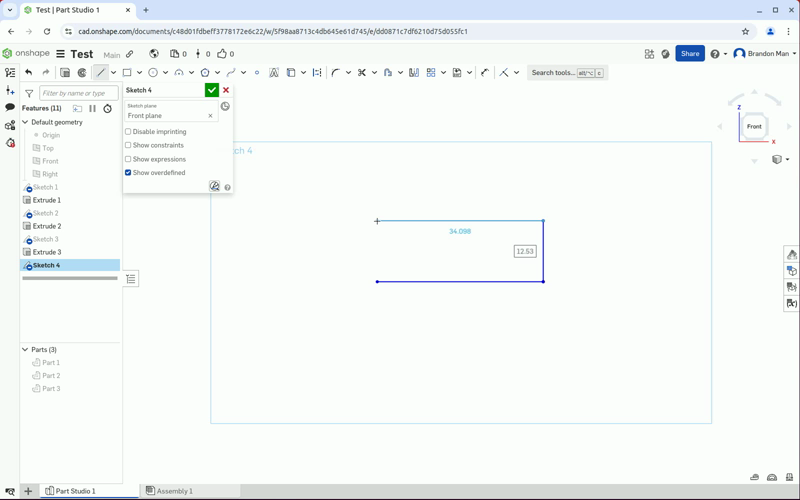
key_up(shift)
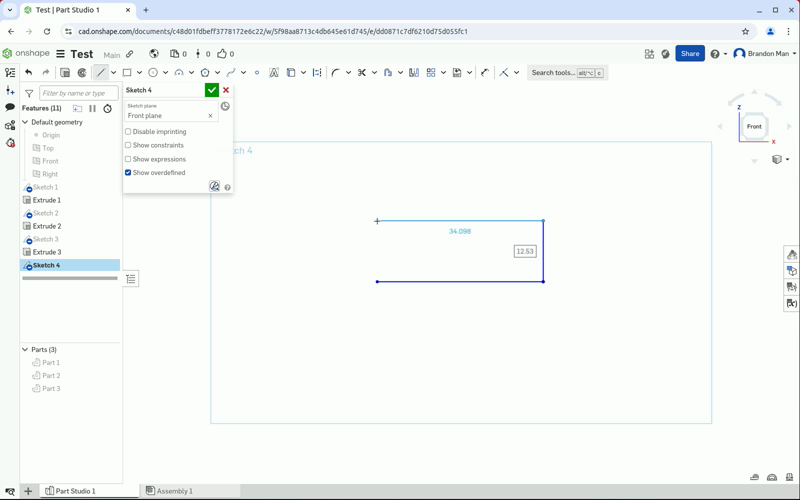
key_down(shift)
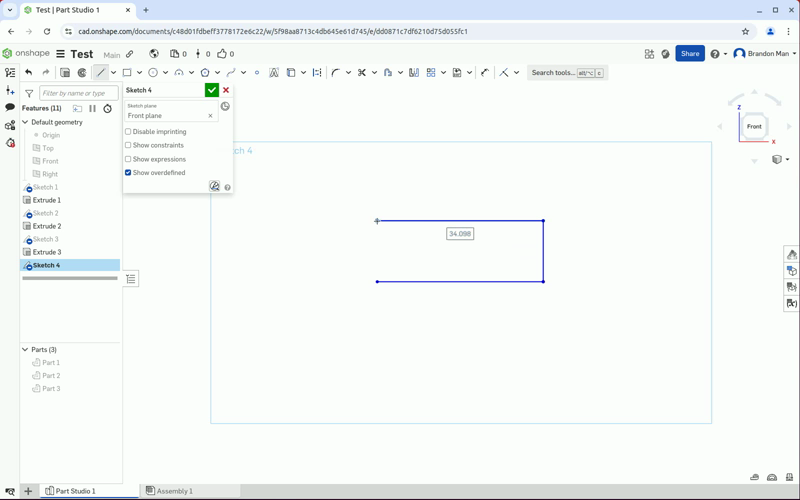
mouse_move(377, 281)
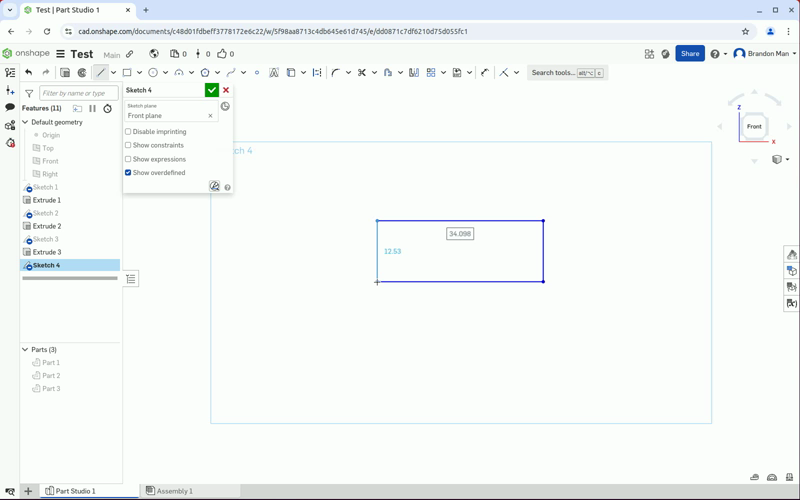
key_up(shift)
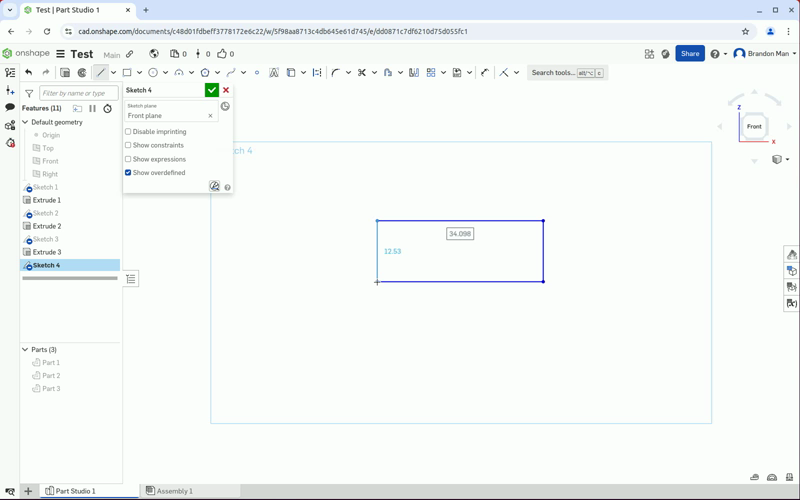
click(377, 281)
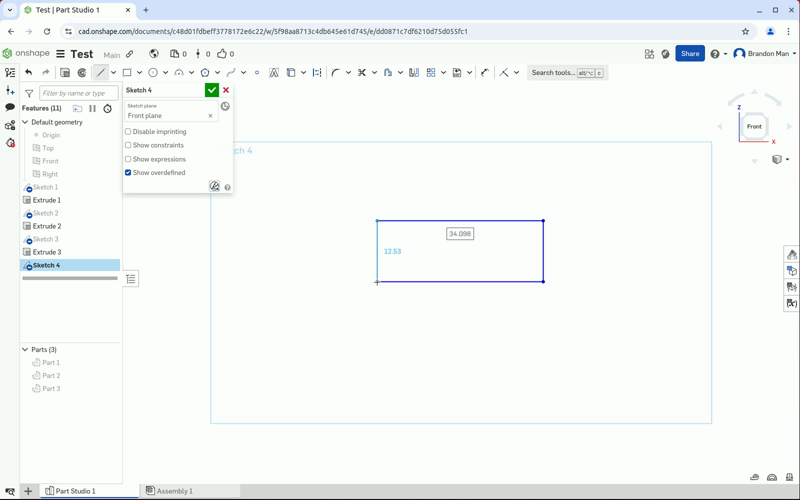
key(esc)
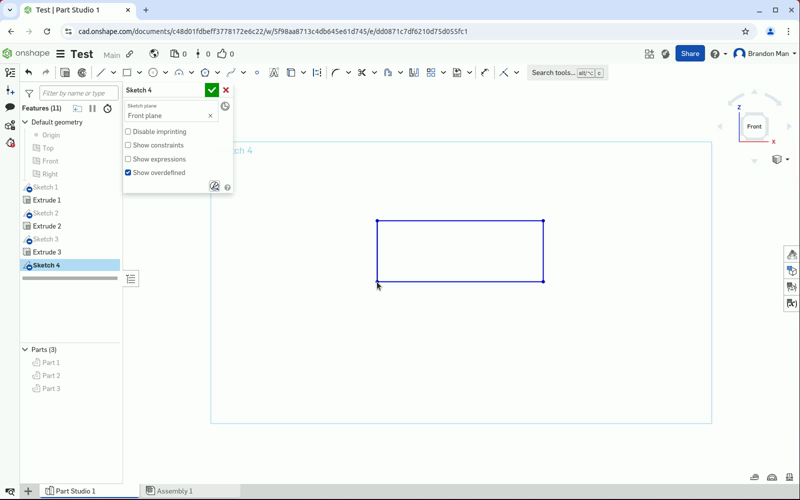
mouse_move(454, 261)
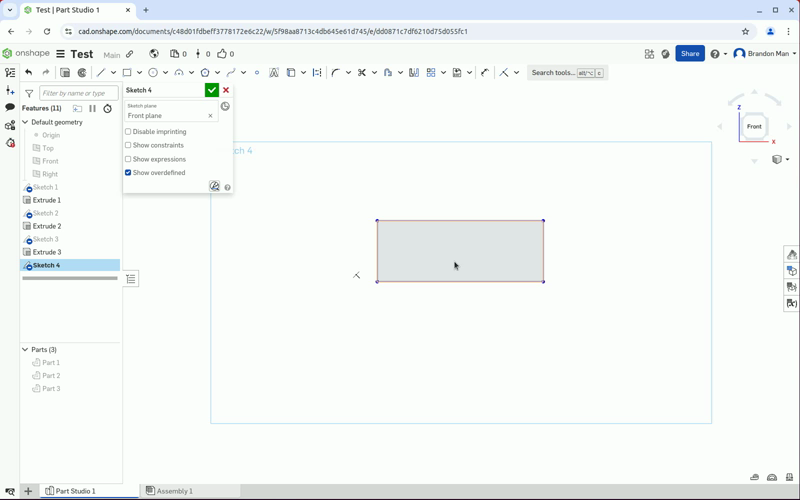
click(454, 261)
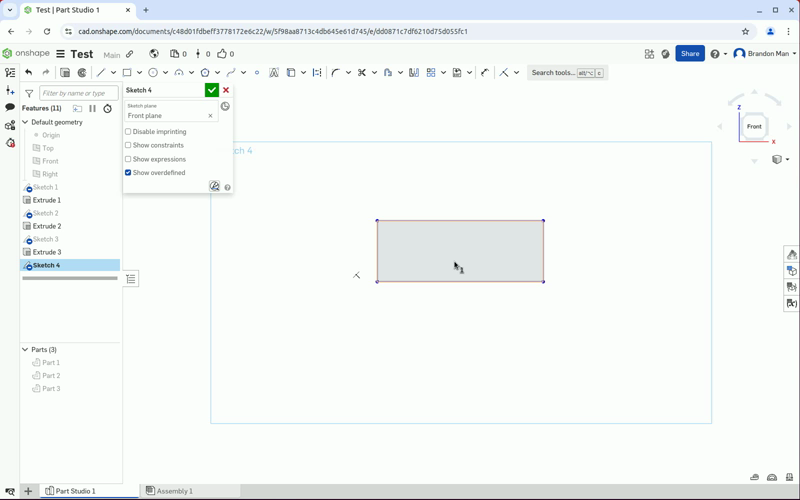
mouse_move(73, 352)
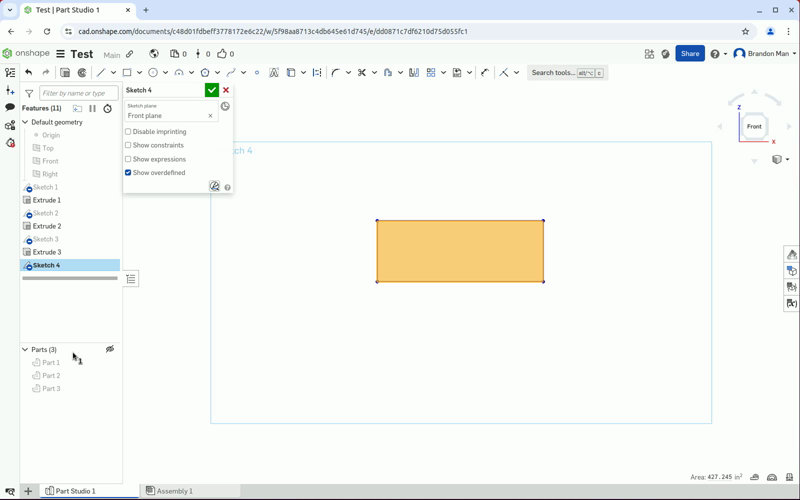
key(shift+y)
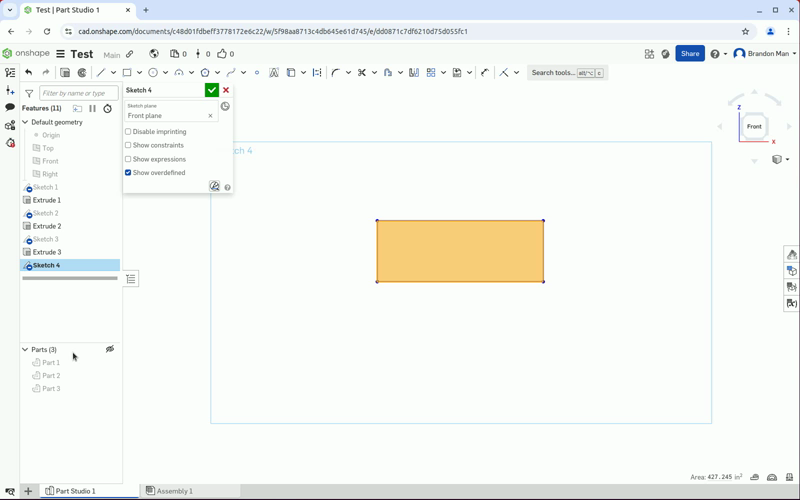
key(shift+e)
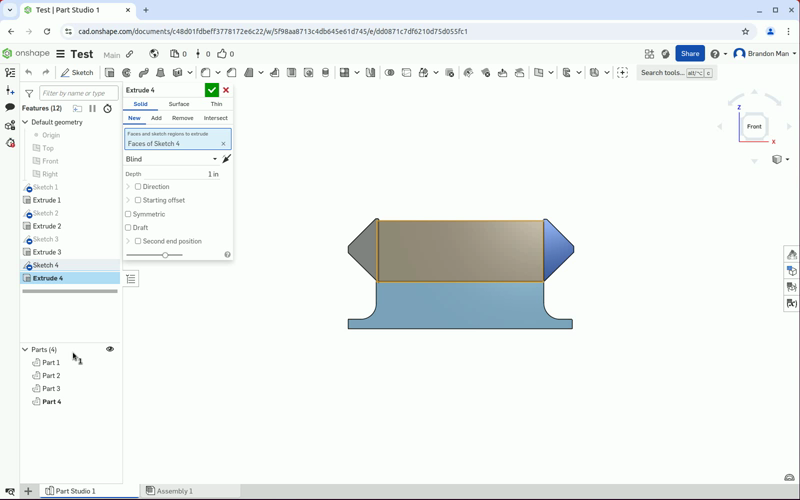
mouse_move(143, 106)
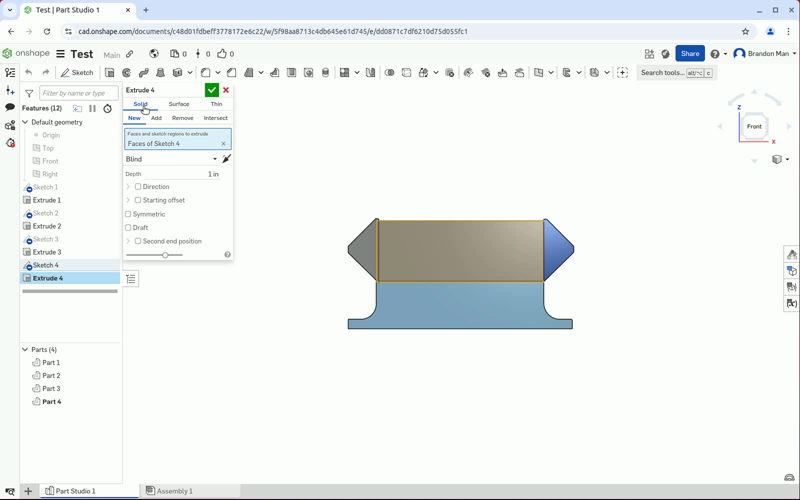
click(143, 106)
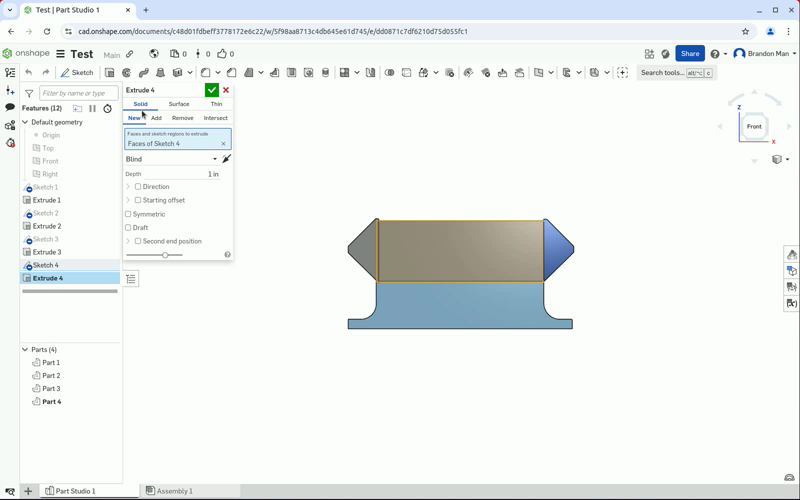
mouse_move(137, 120)
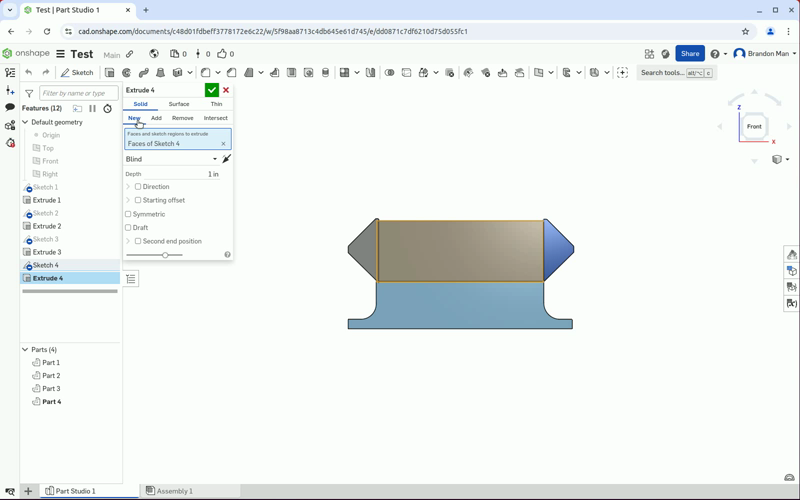
click(137, 120)
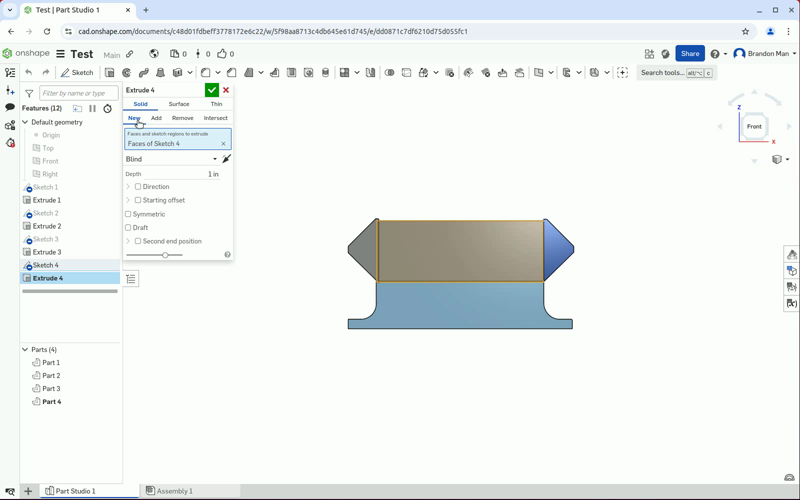
key(tab, 4)
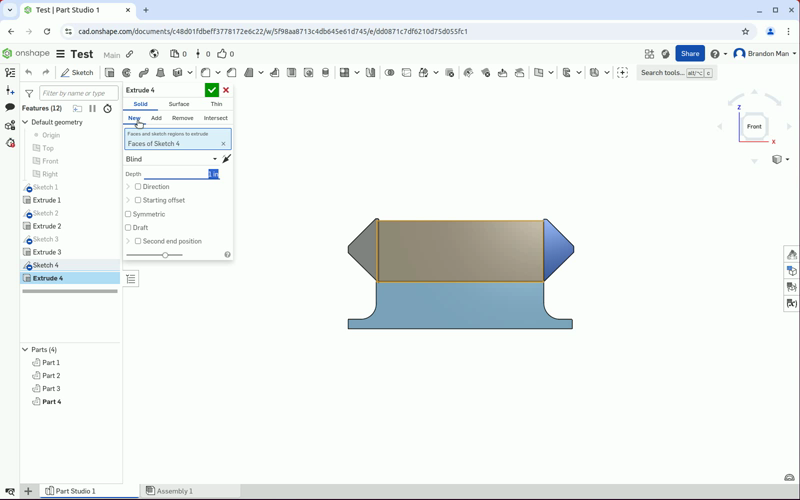
text(10.351)
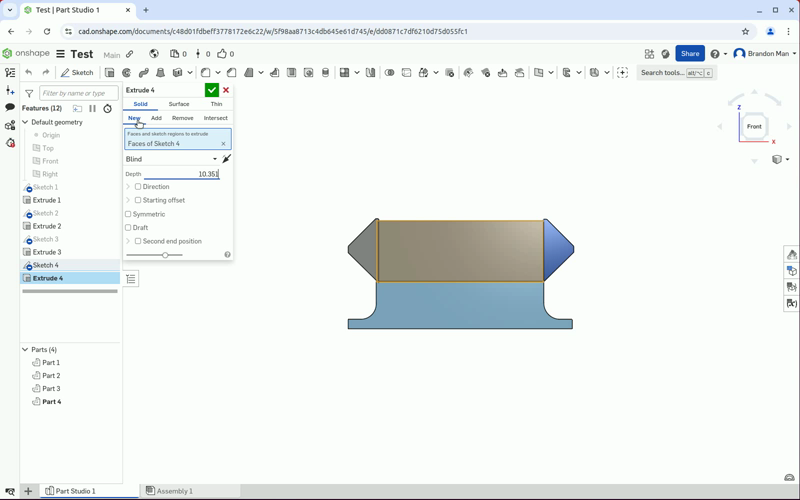
key(enter)
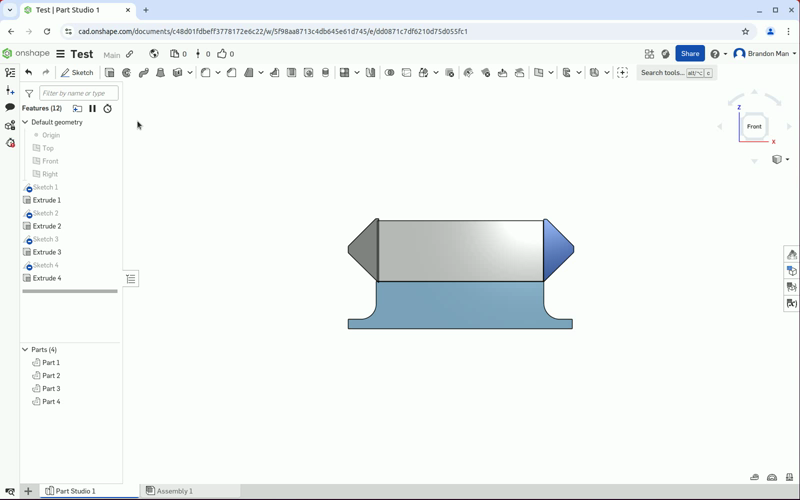
key(shift+h)
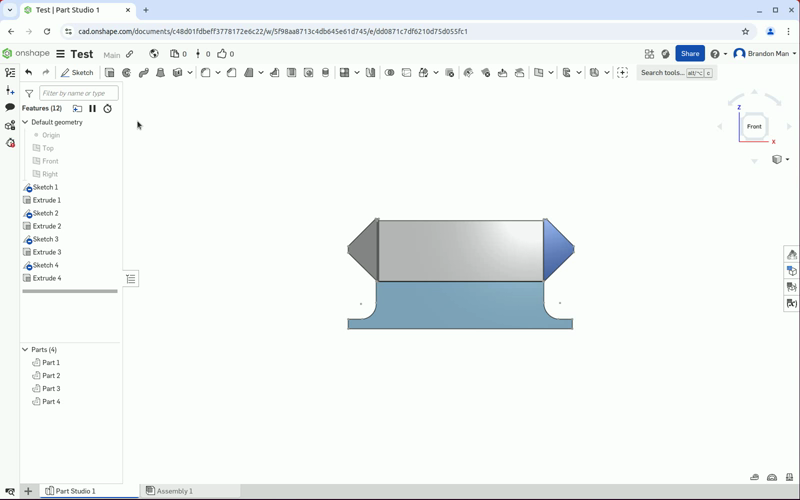
key(shift+h)
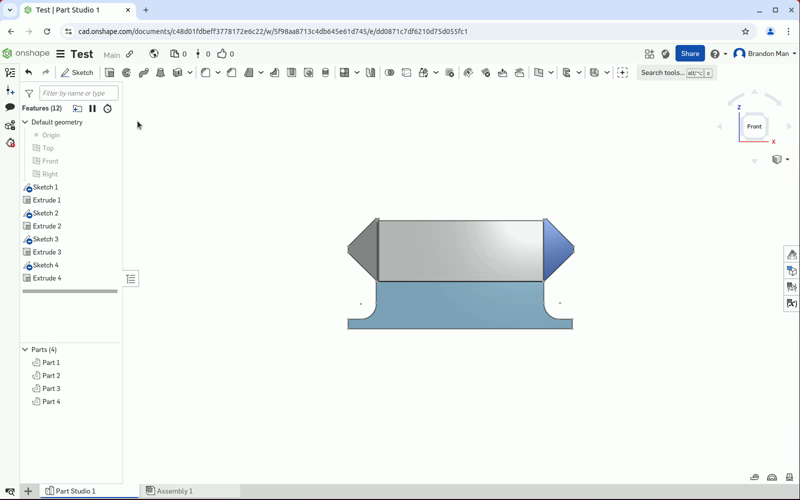
key(shift+7)
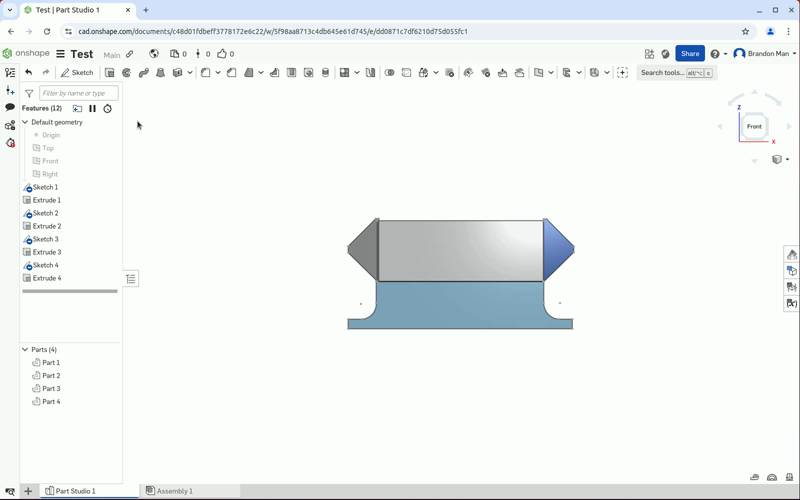
key(left, 2)
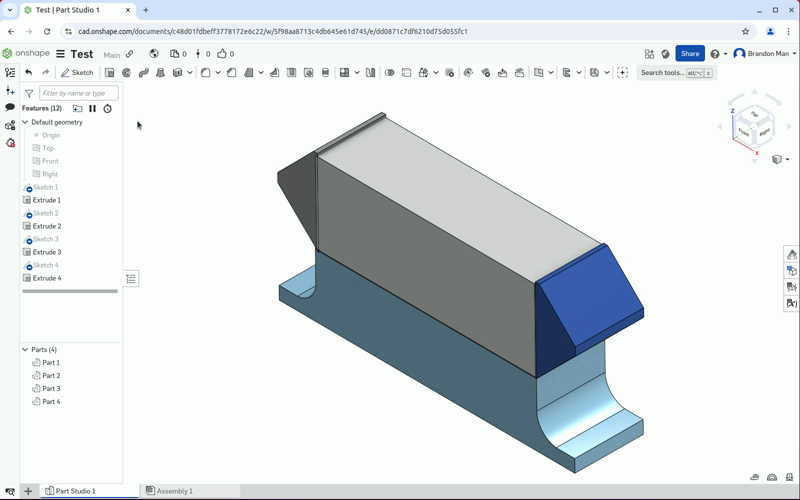
key(down, 2)
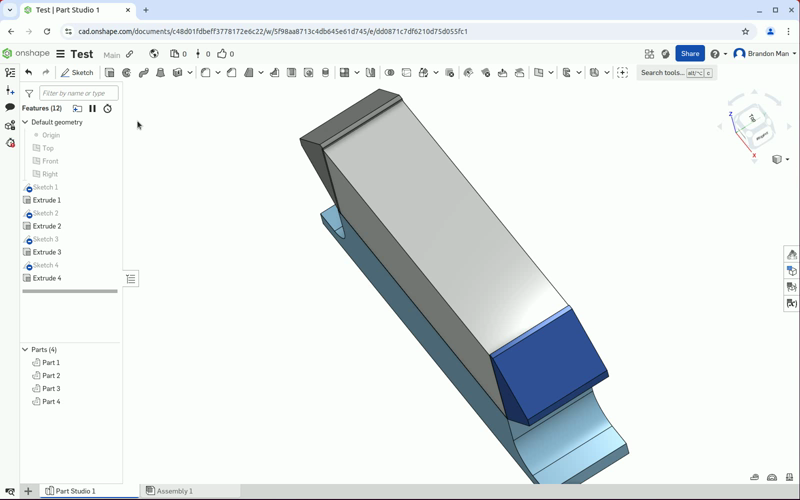
key(up, 2)
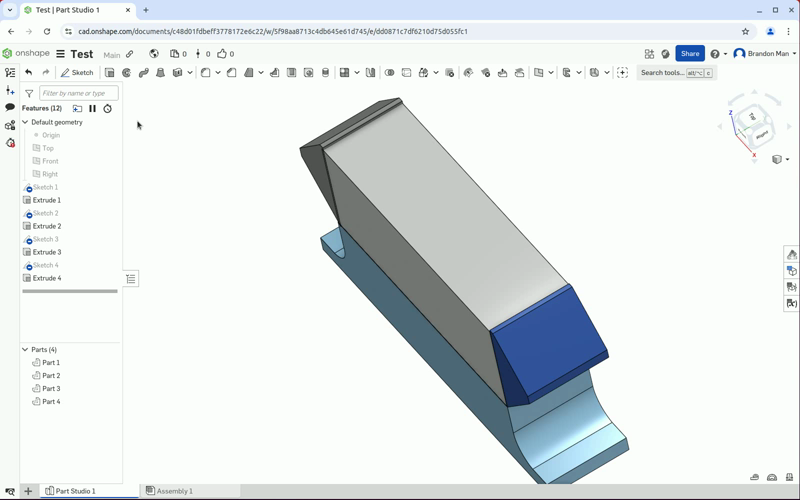
key(right, 2)
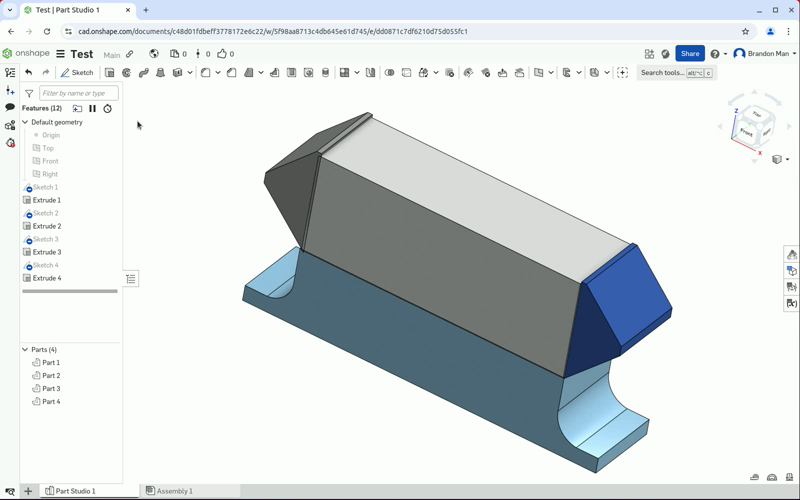
mouse_move(73, 189)
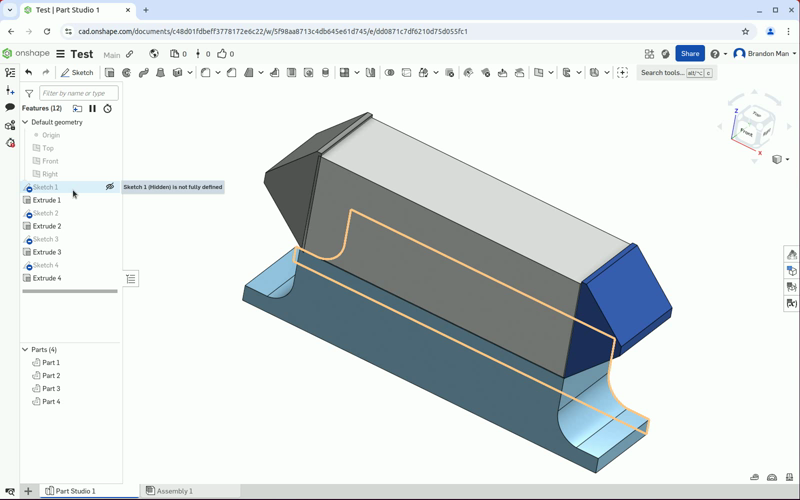
click(73, 189)